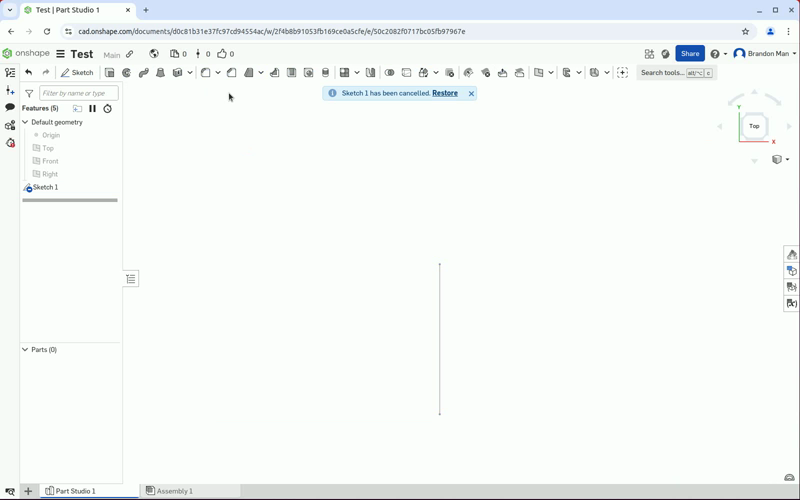
key(shift+h)
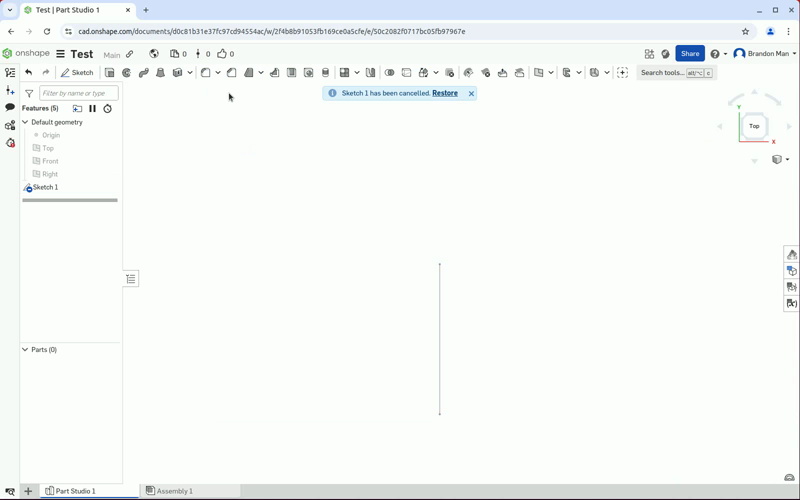
key(shift+s)
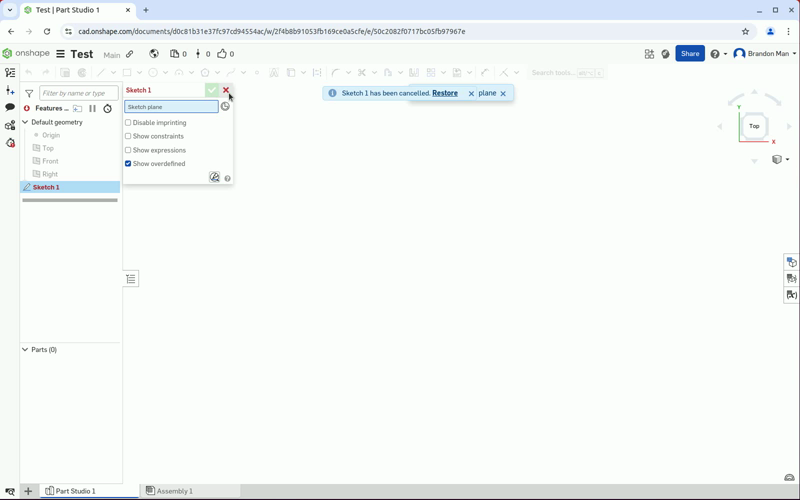
mouse_move(73, 150)
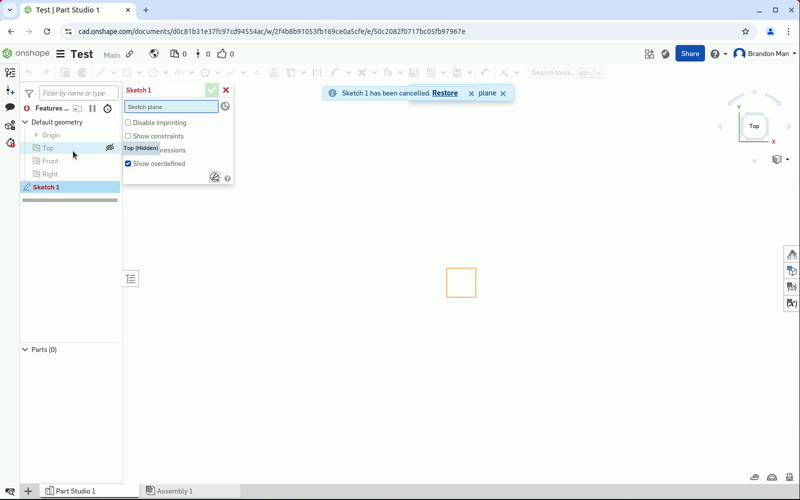
click(73, 150)
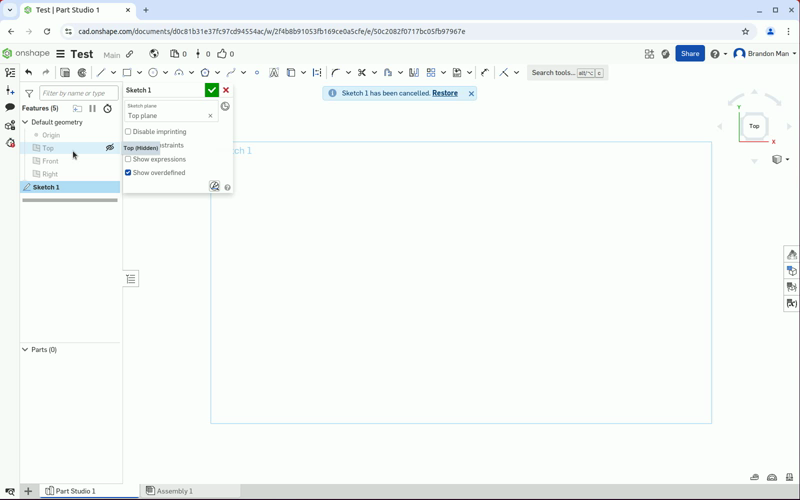
mouse_move(73, 352)
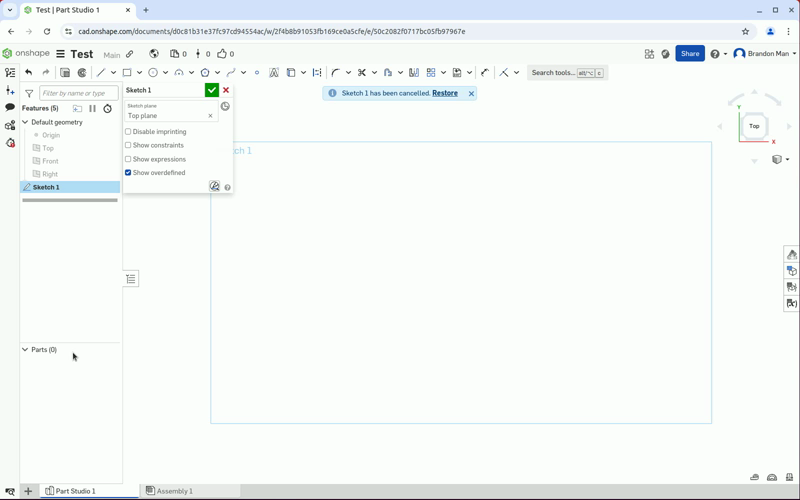
key(y)
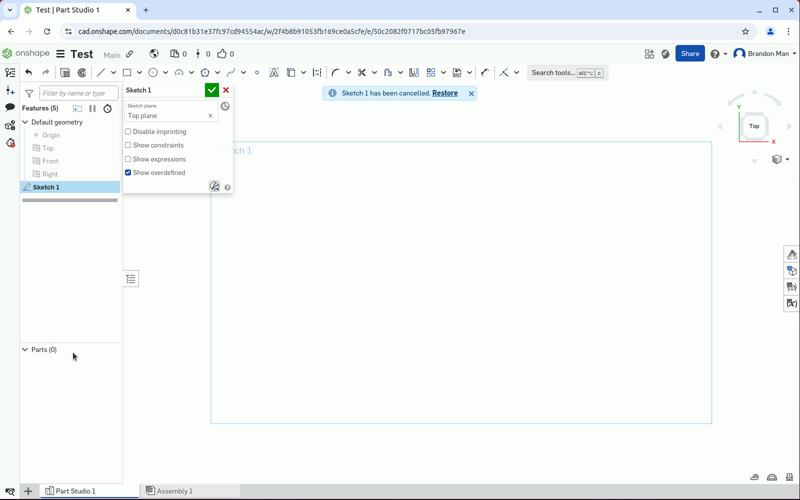
key(l)
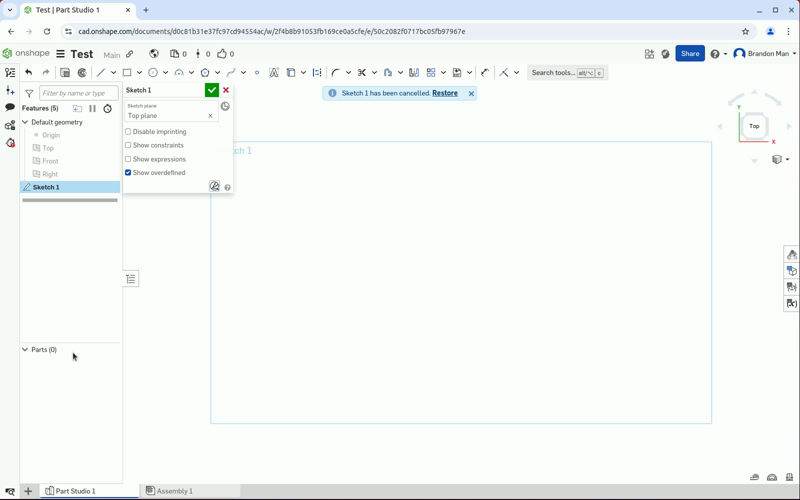
key_down(shift)
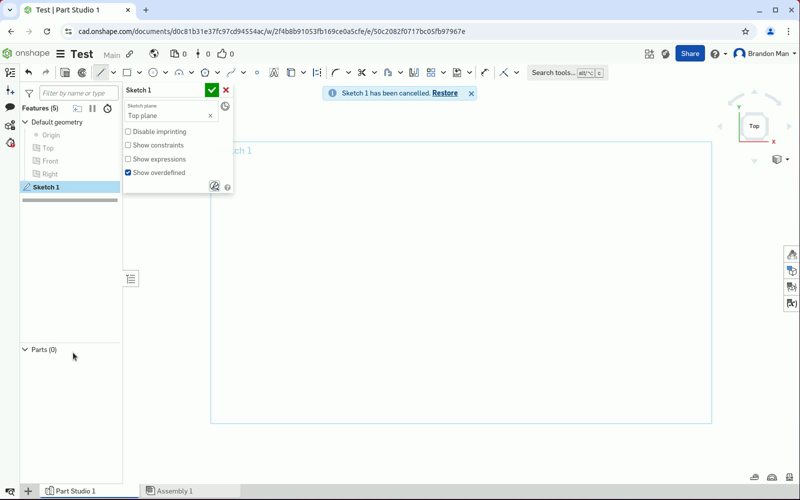
mouse_move(369, 271)
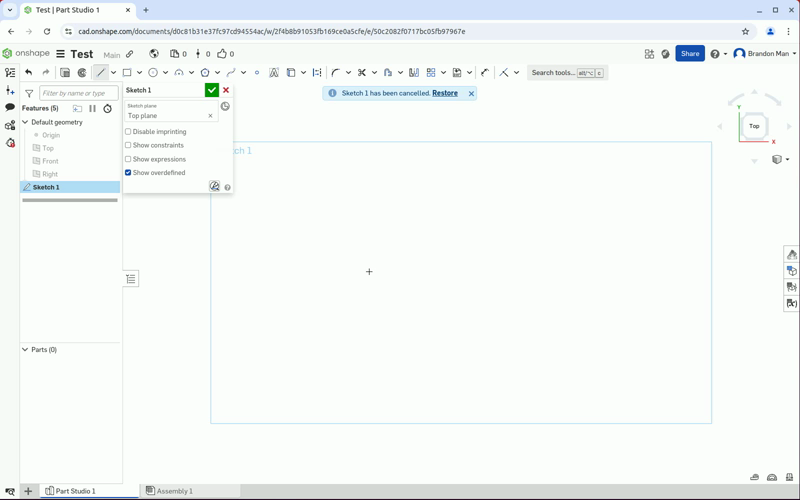
click(369, 271)
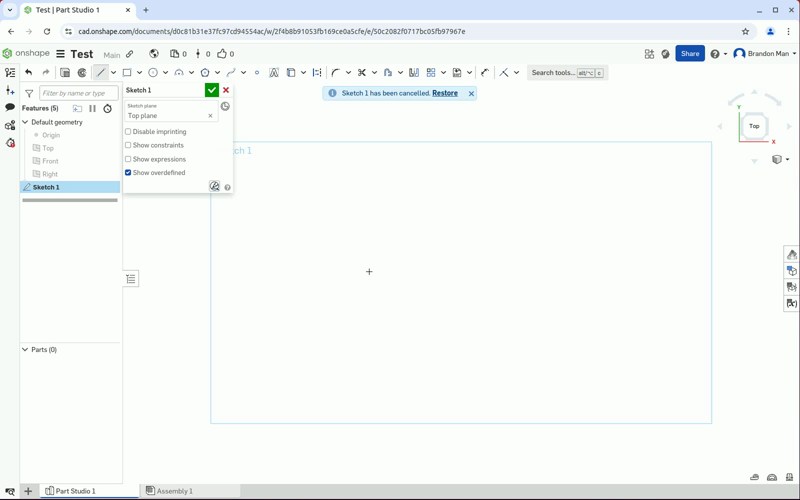
key_up(shift)
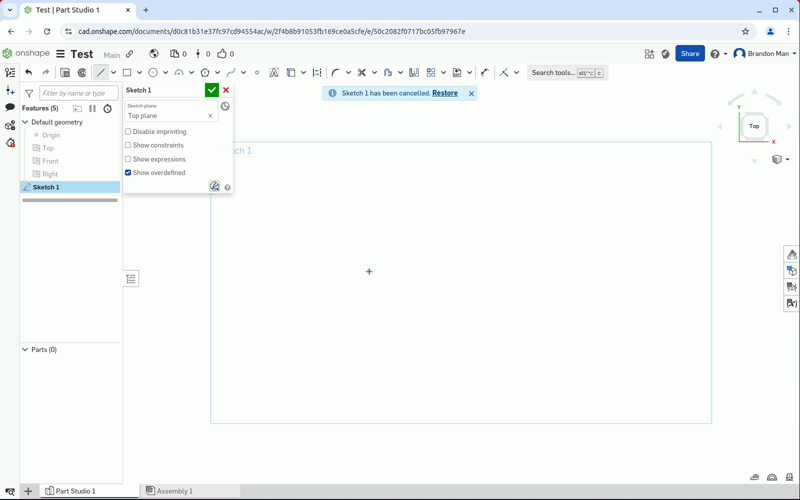
key_down(shift)
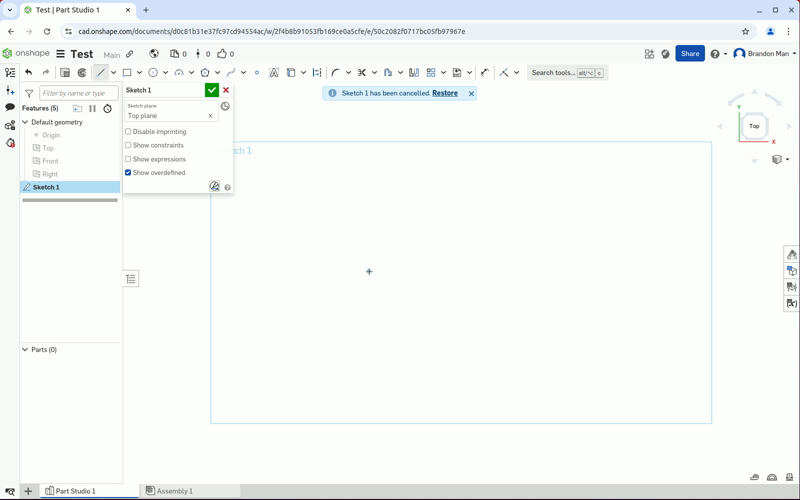
mouse_move(414, 333)
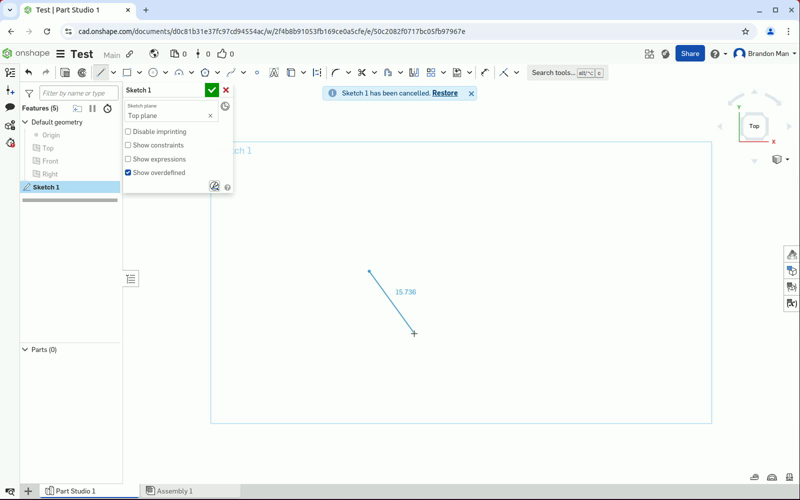
click(414, 333)
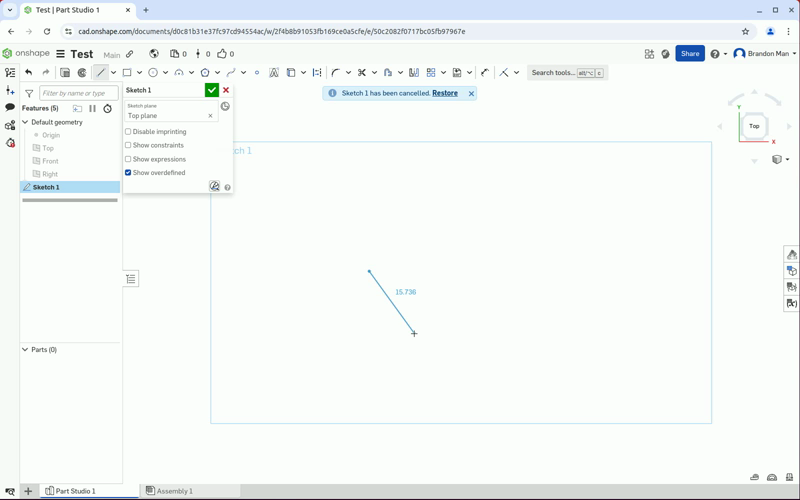
key_up(shift)
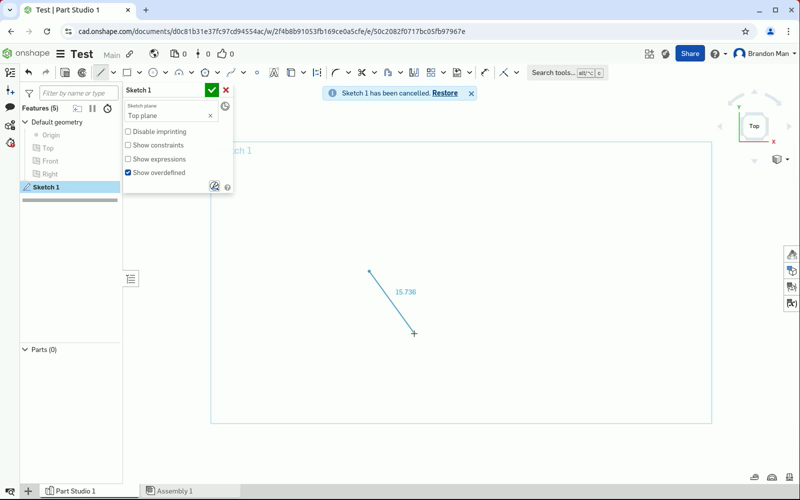
key_down(shift)
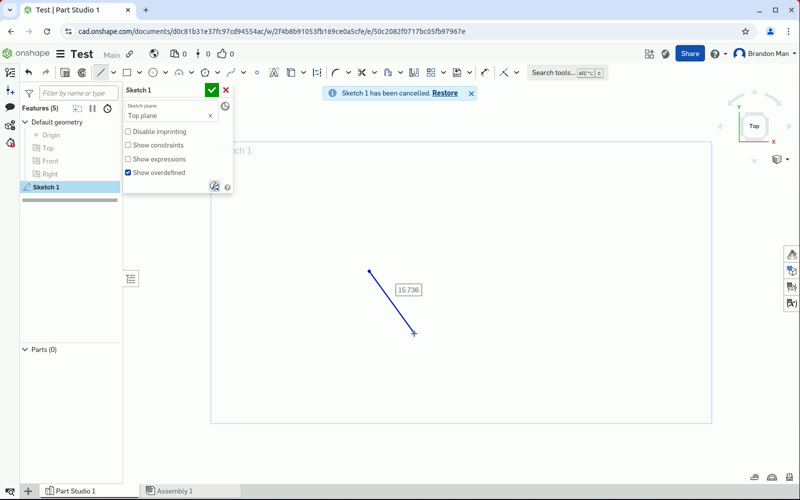
mouse_move(525, 333)
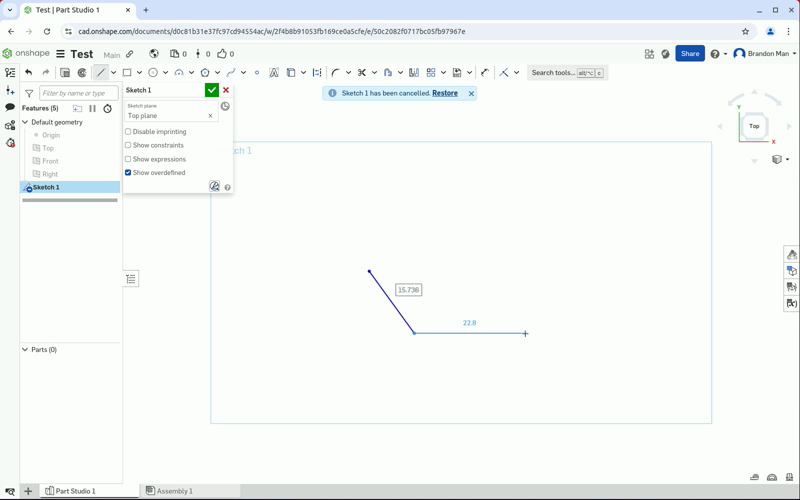
click(525, 333)
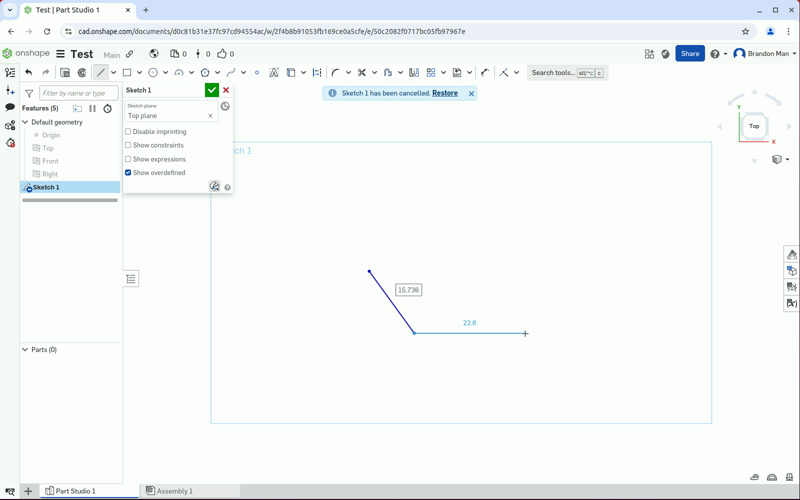
key_up(shift)
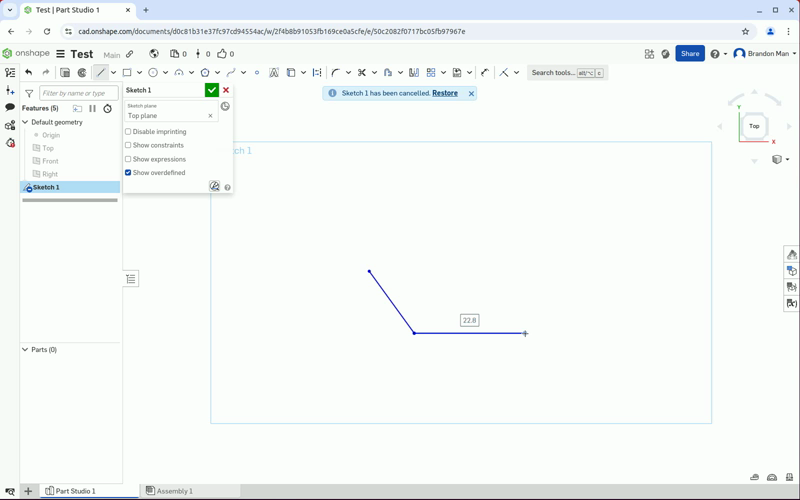
key_down(shift)
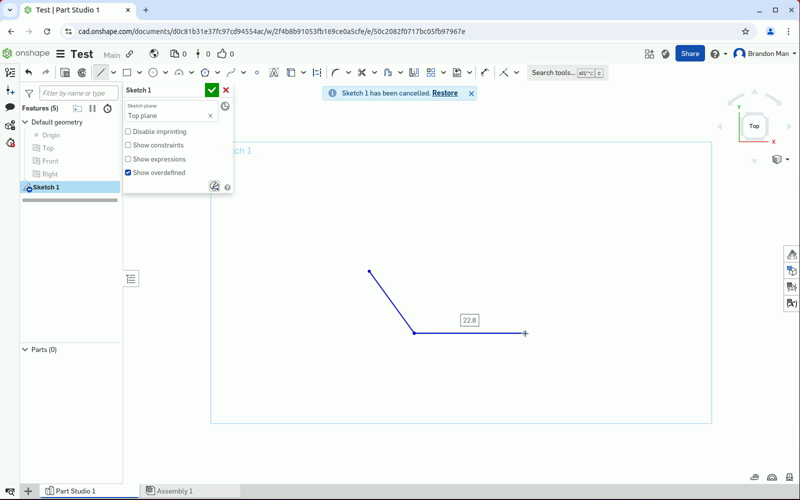
mouse_move(572, 271)
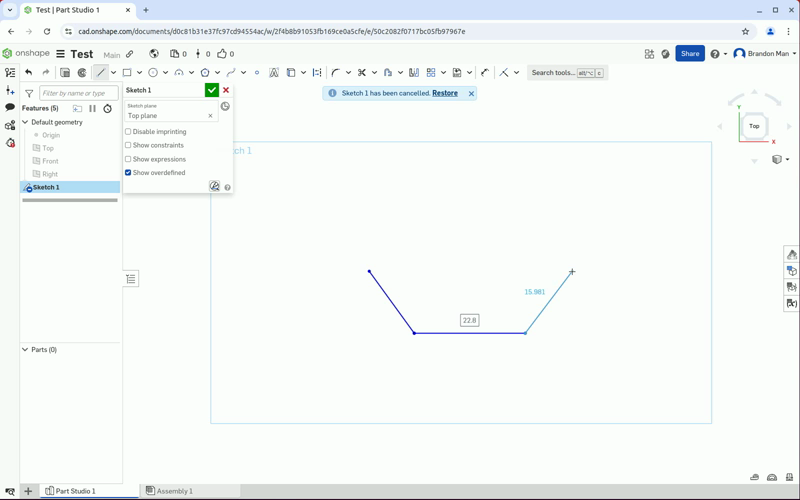
click(572, 271)
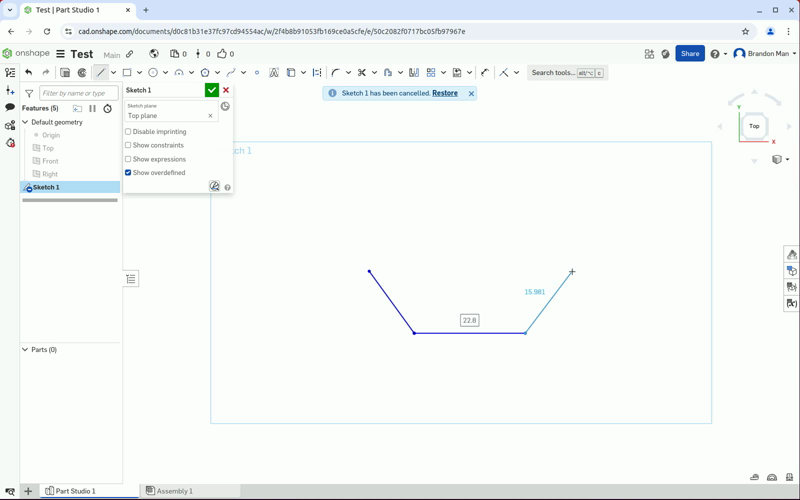
key_up(shift)
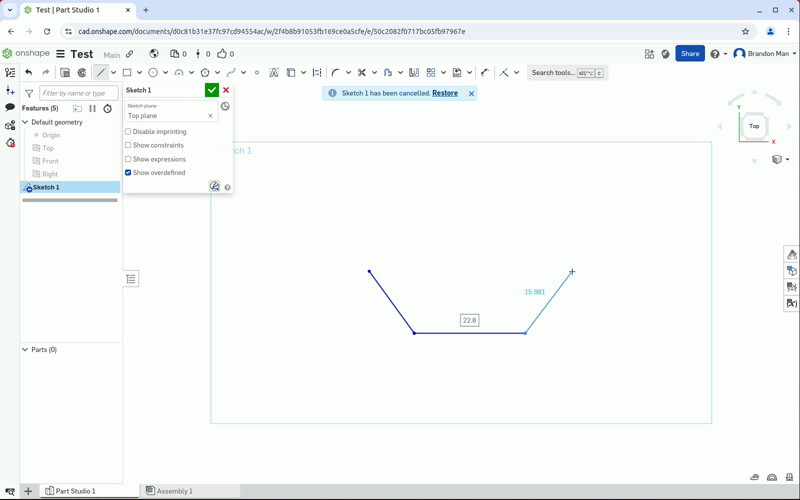
key_down(shift)
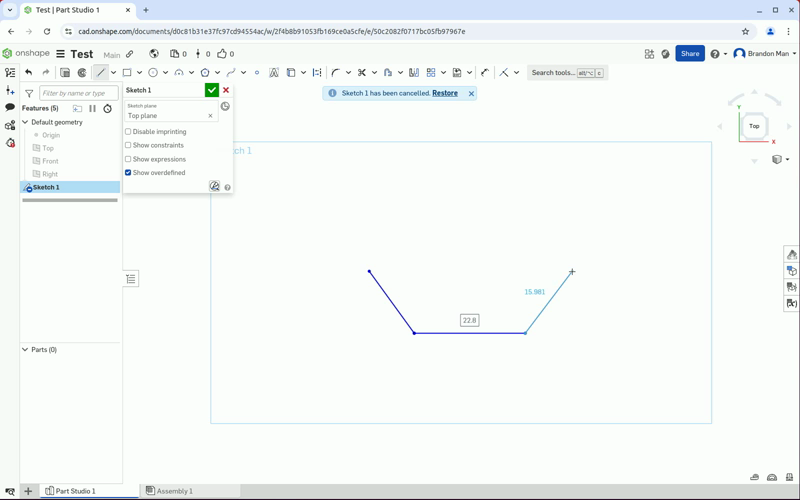
mouse_move(369, 271)
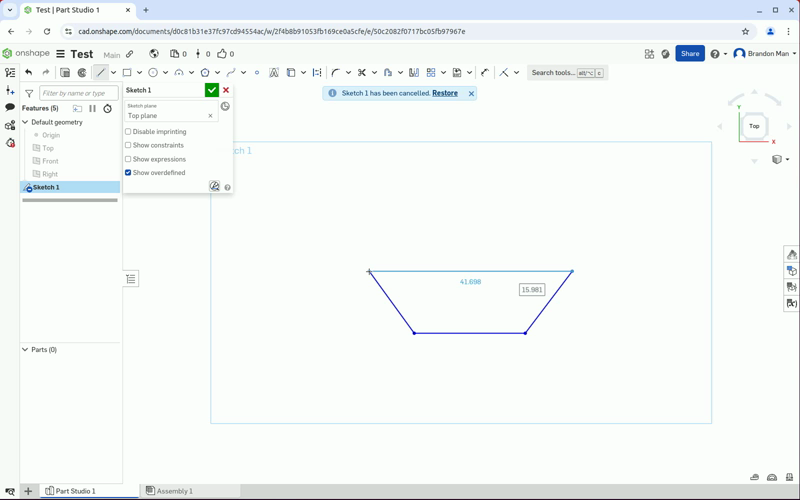
key_up(shift)
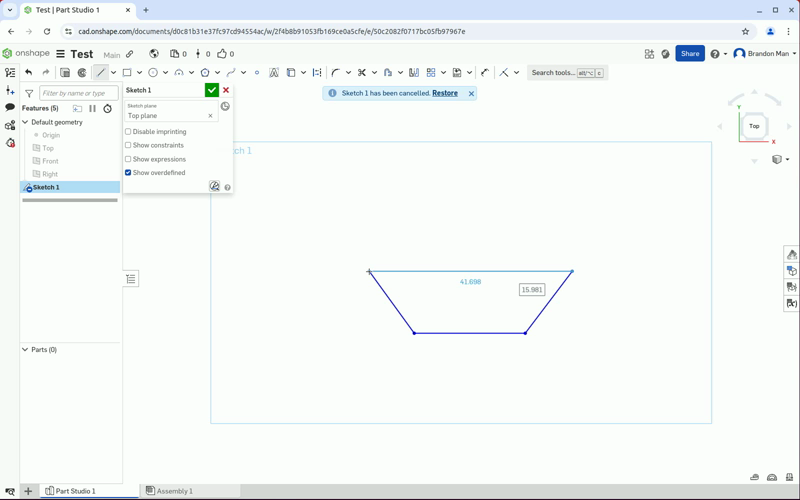
click(369, 271)
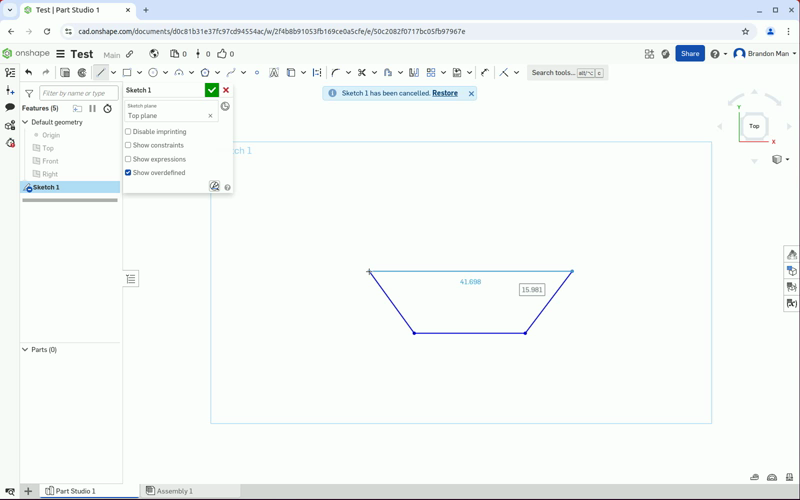
key(esc)
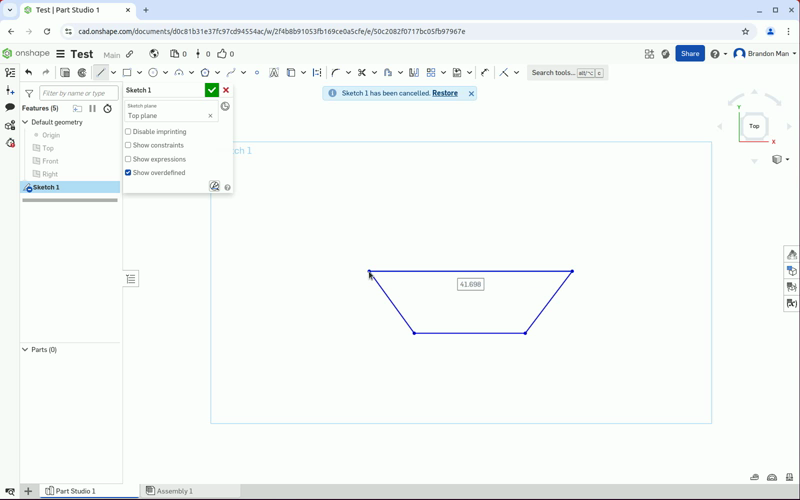
mouse_move(513, 326)
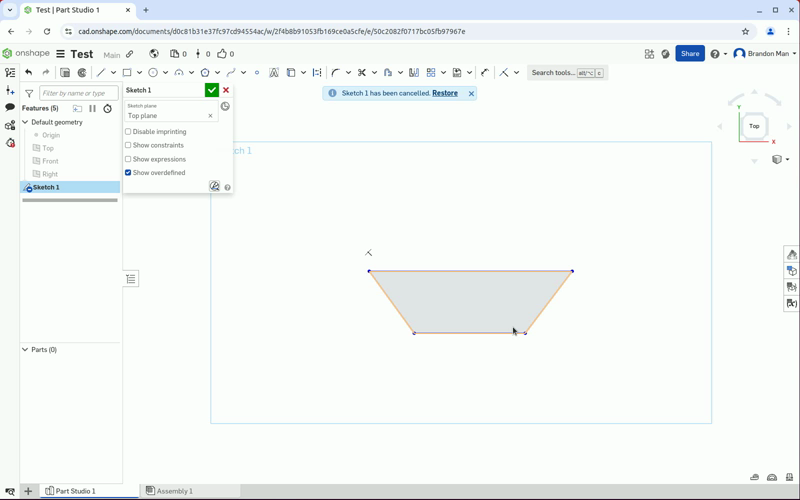
click(513, 326)
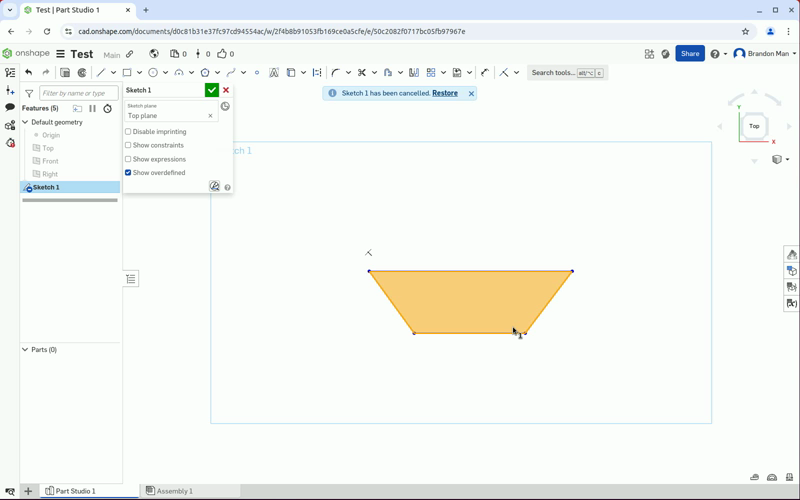
mouse_move(73, 352)
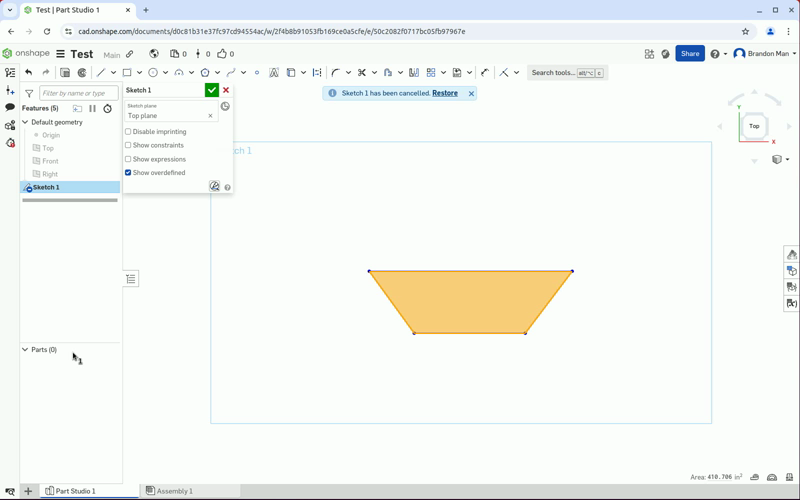
key(shift+y)
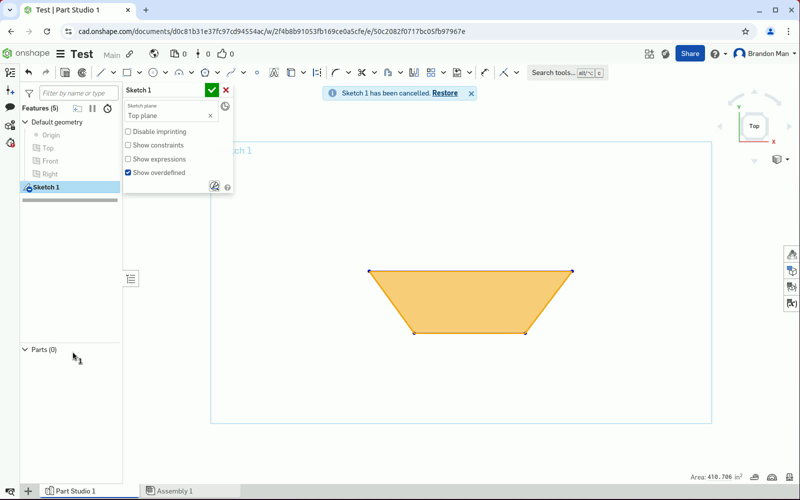
key(shift+e)
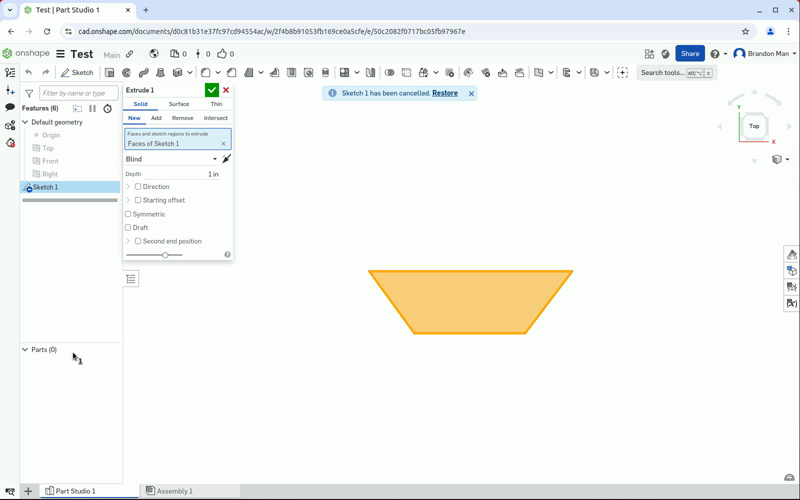
mouse_move(143, 106)
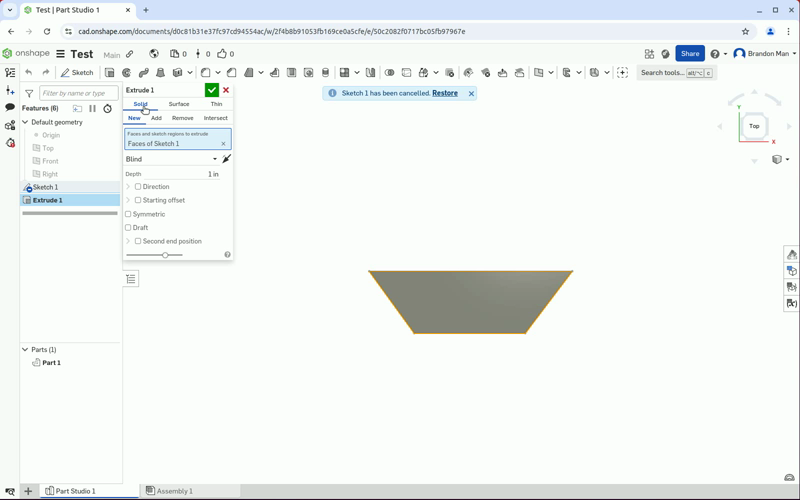
click(143, 106)
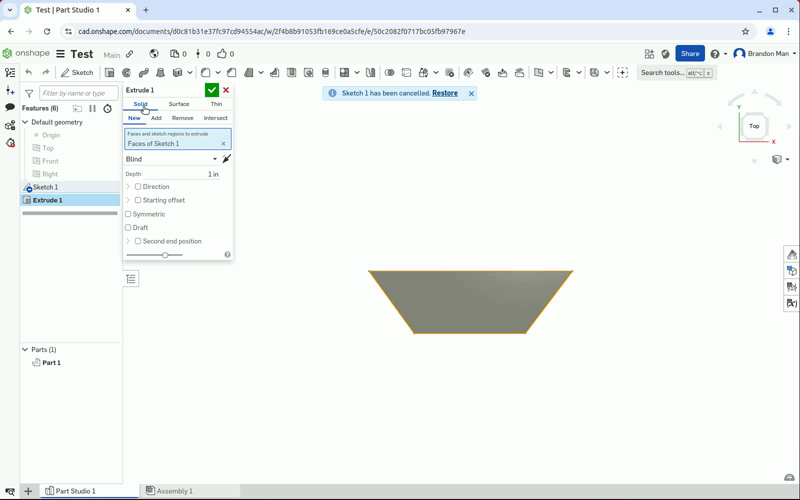
mouse_move(137, 120)
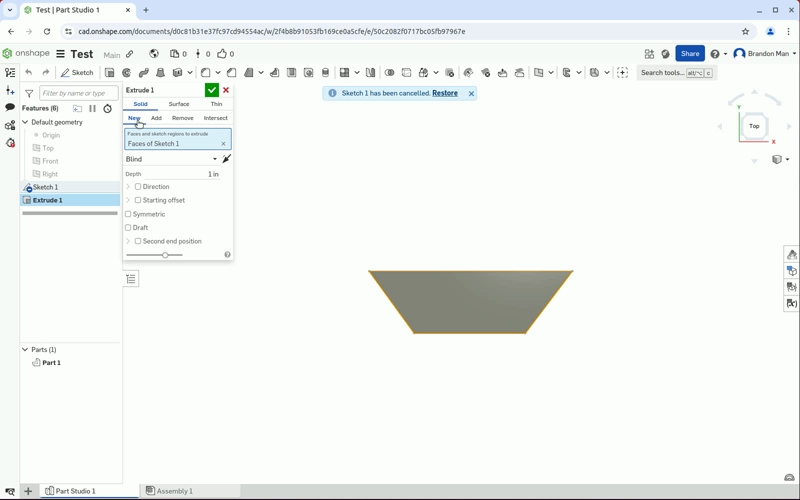
click(137, 120)
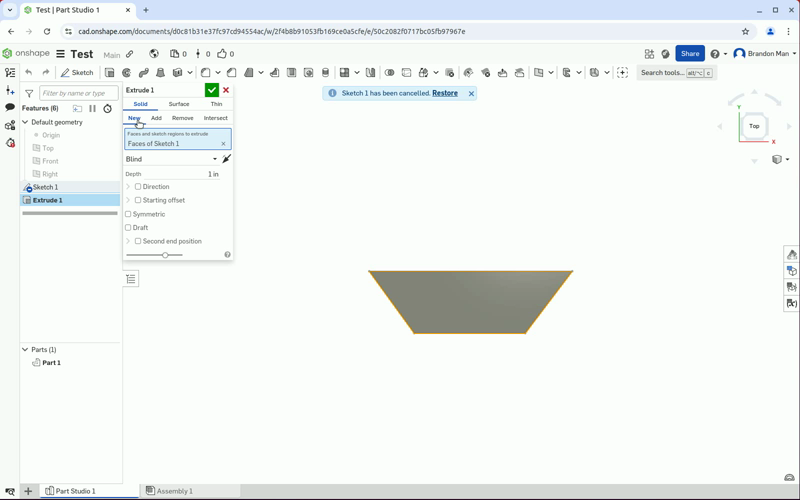
key(tab, 4)
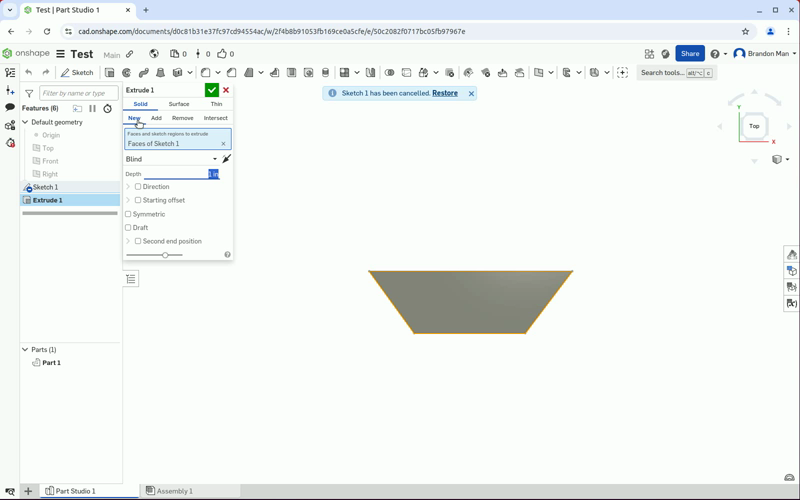
text(11.795)
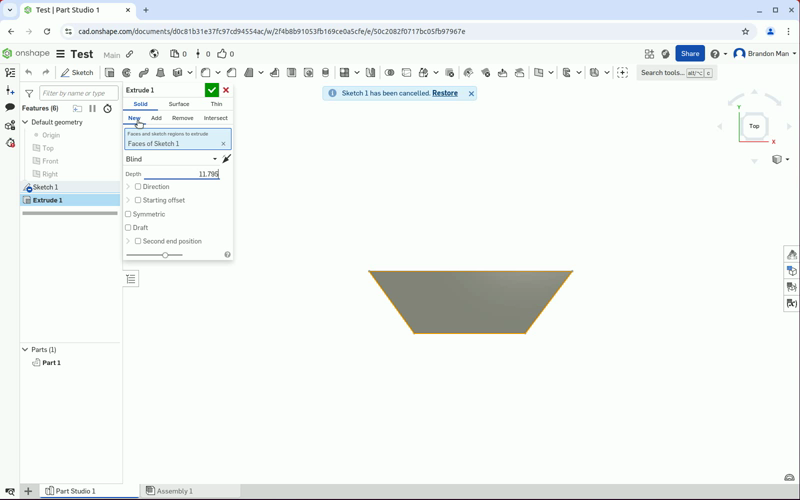
key(enter)
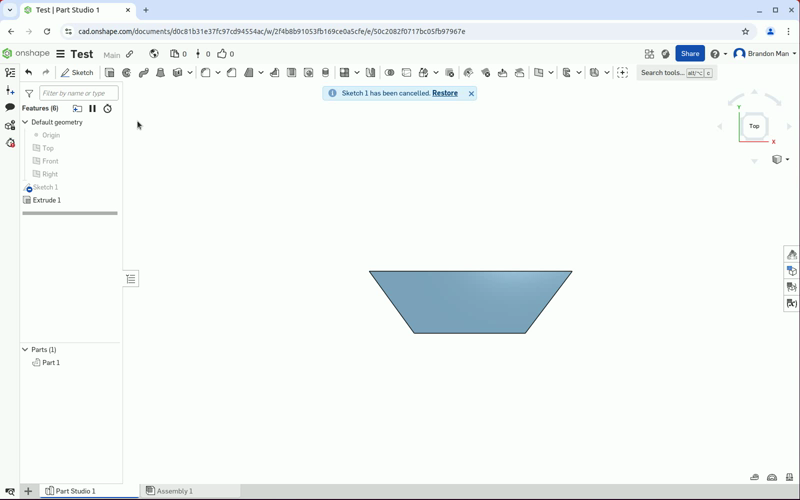
key(shift+h)
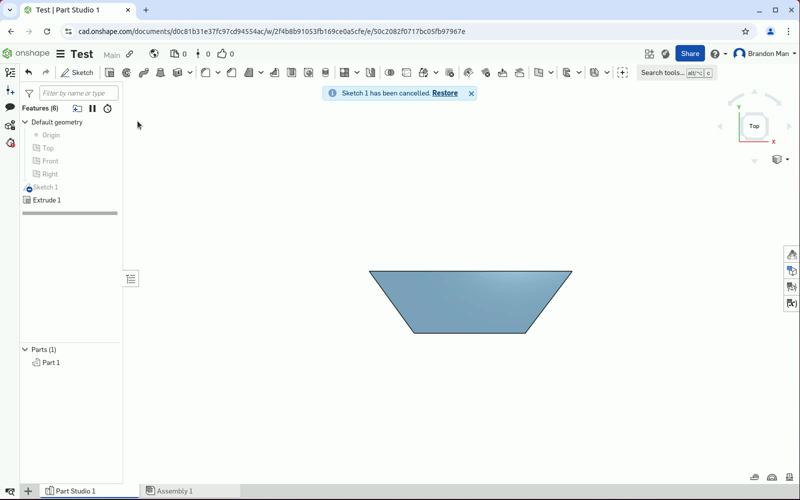
key(shift+h)
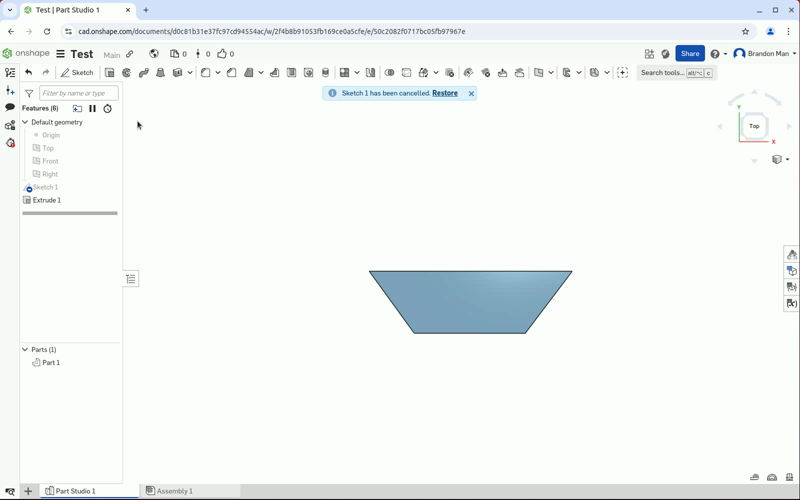
mouse_move(73, 189)
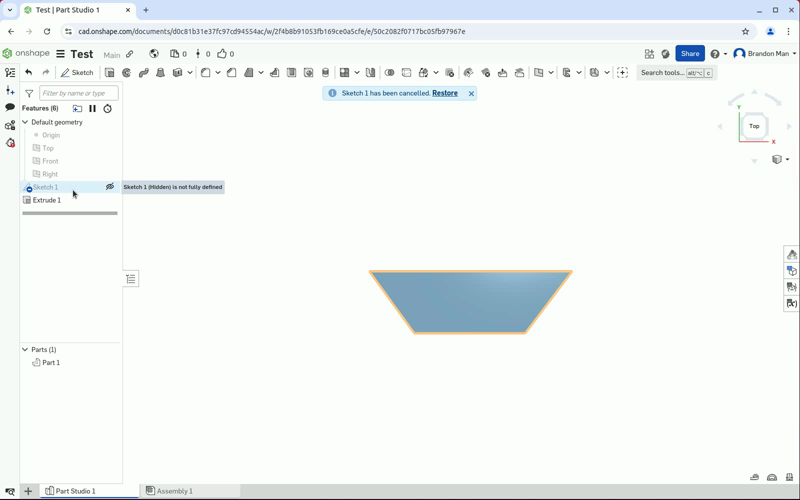
click(73, 189)
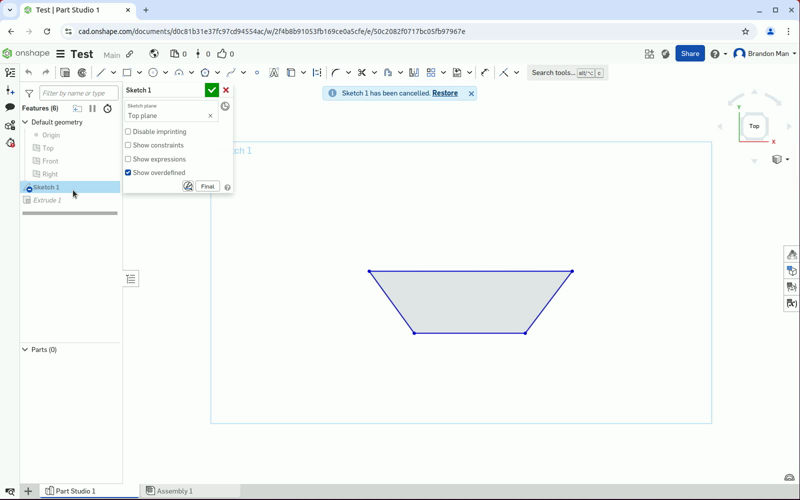
mouse_move(229, 92)
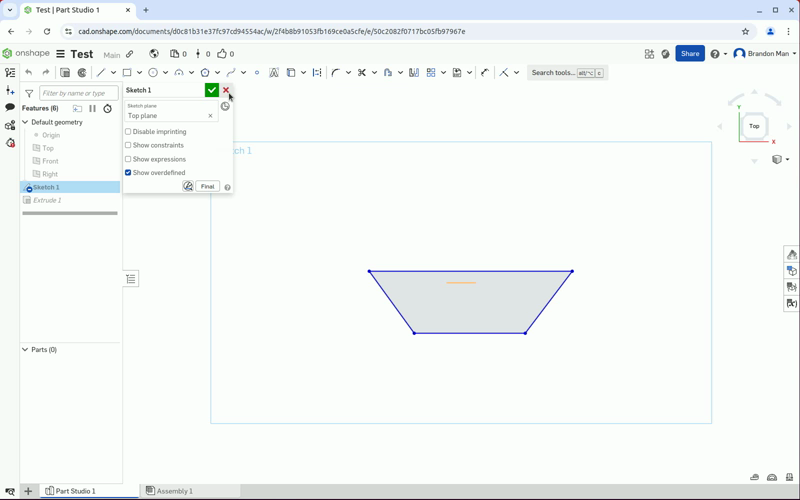
click(229, 92)
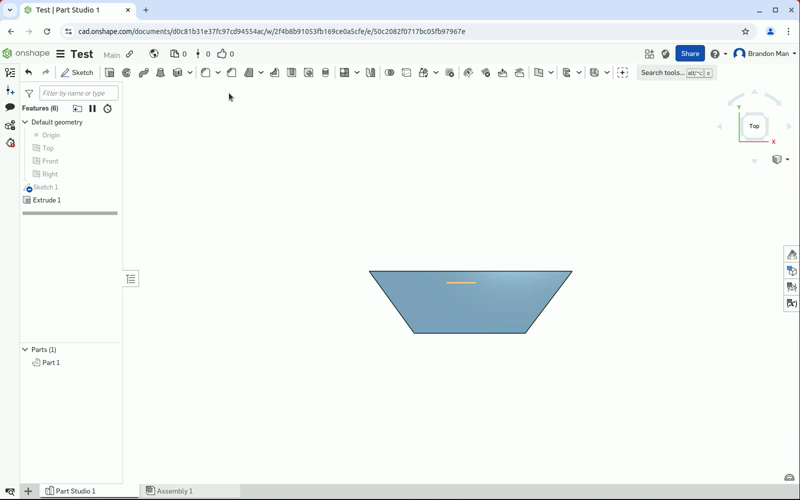
mouse_move(73, 352)
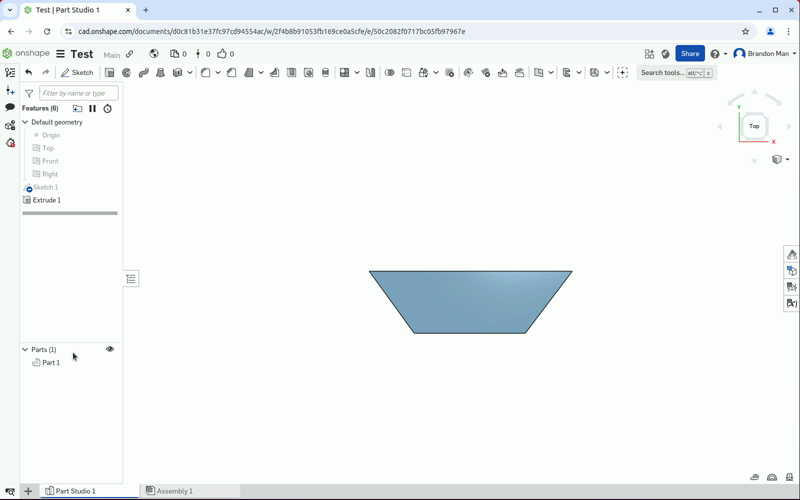
key(y)
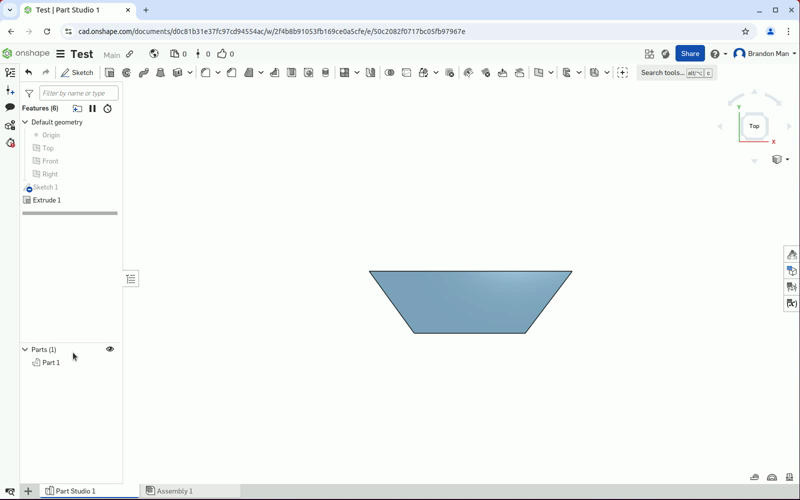
key(shift+p)
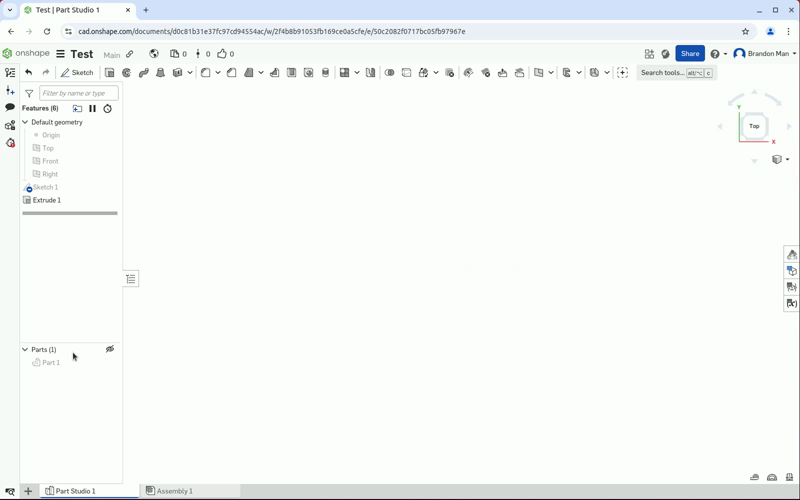
key(space)
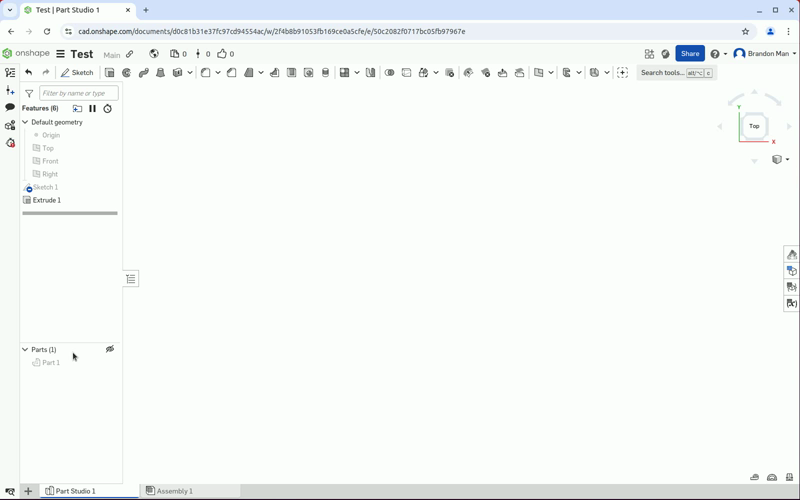
key_down(shift)
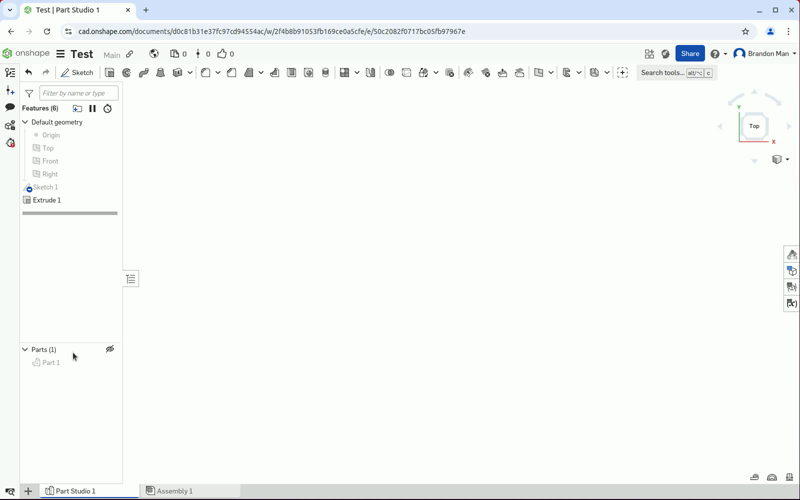
key(up)
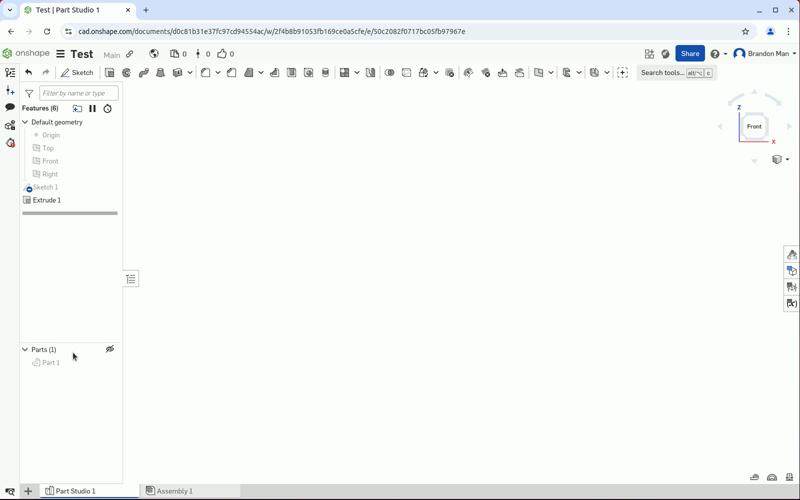
key_up(shift)
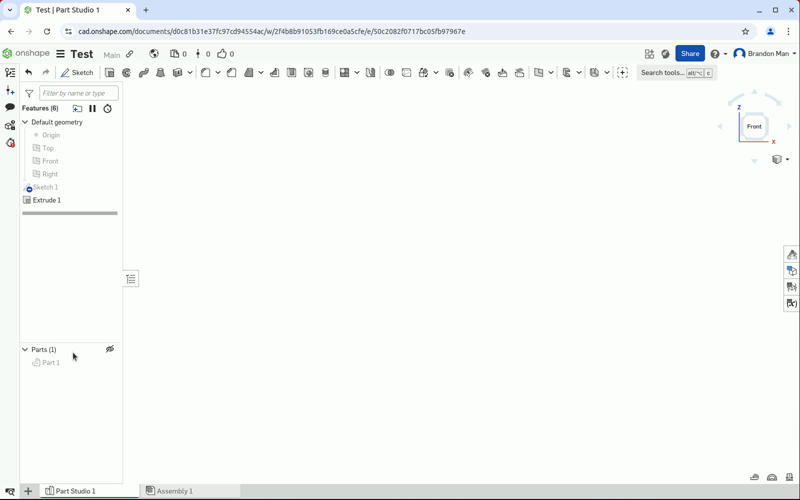
mouse_move(73, 352)
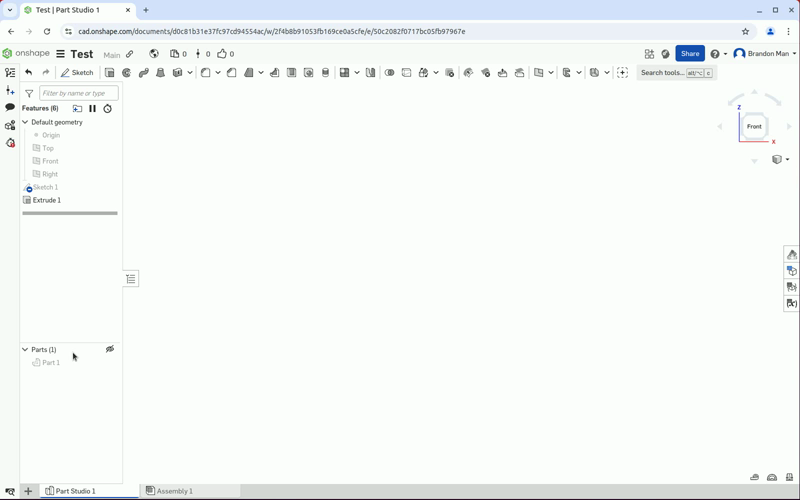
key(shift+y)
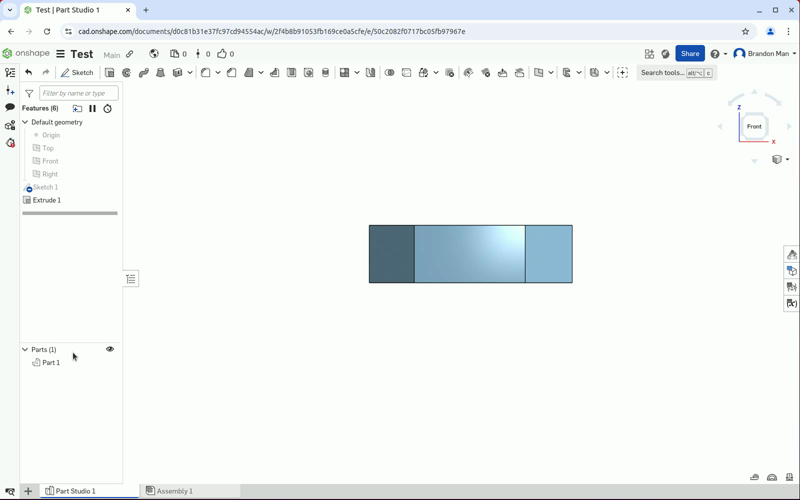
mouse_move(541, 75)
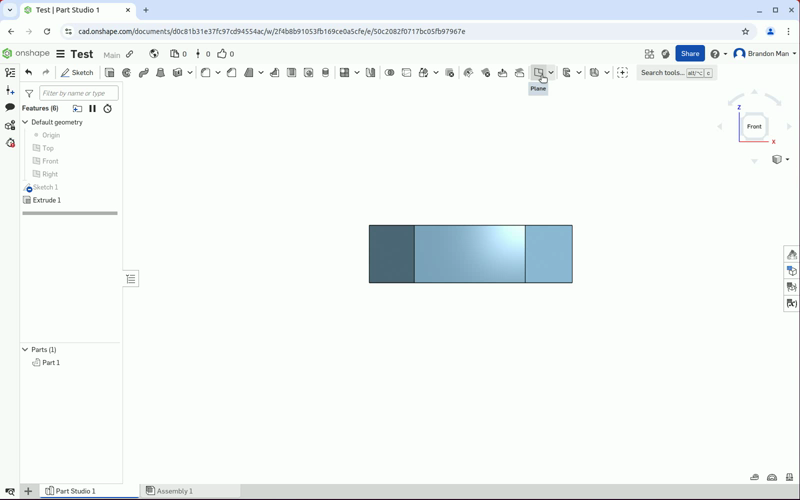
click(541, 75)
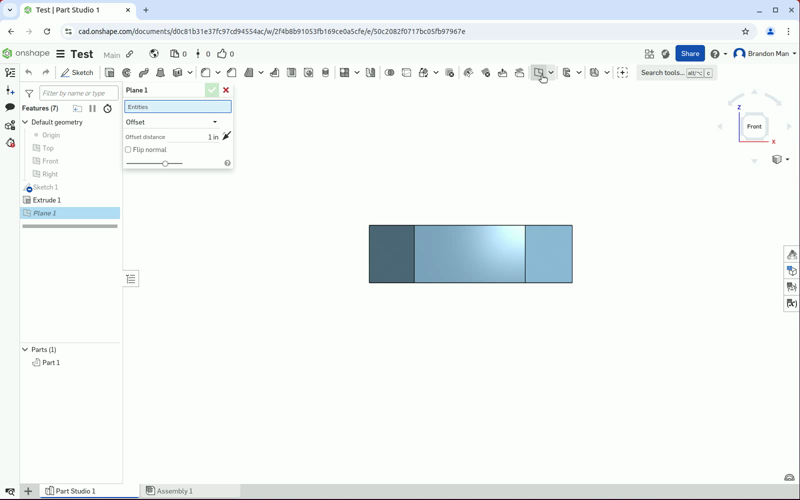
mouse_move(73, 163)
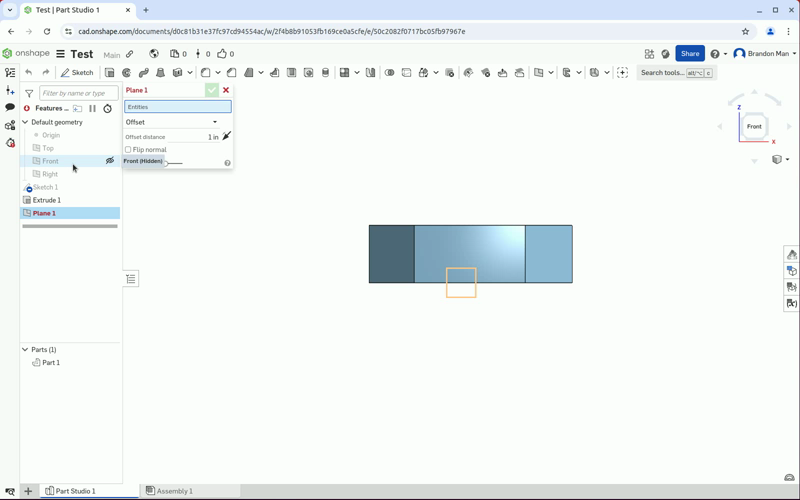
click(73, 163)
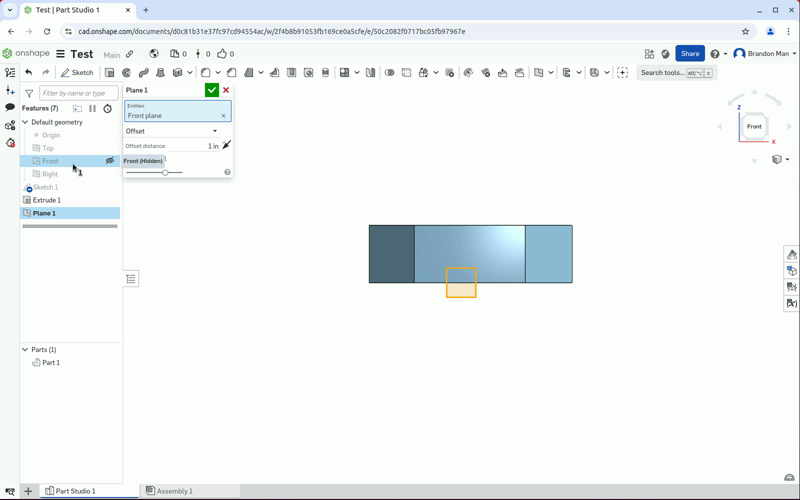
key(tab, 2)
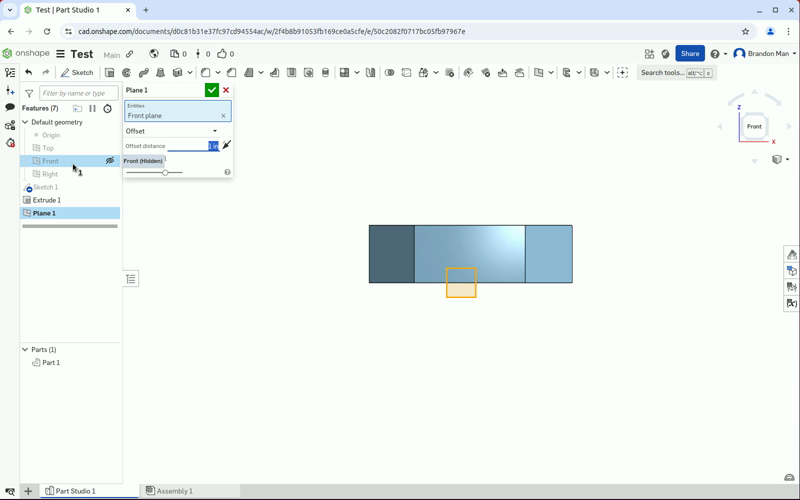
text(10.599)
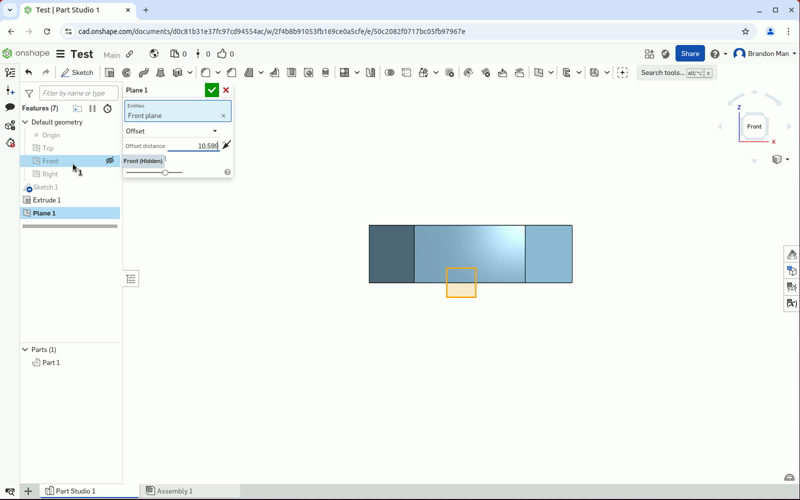
key(enter, 2)
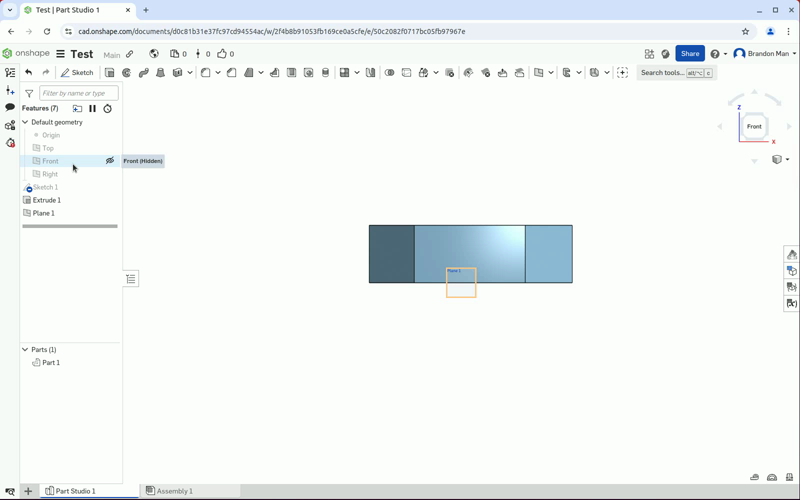
key(shift+s)
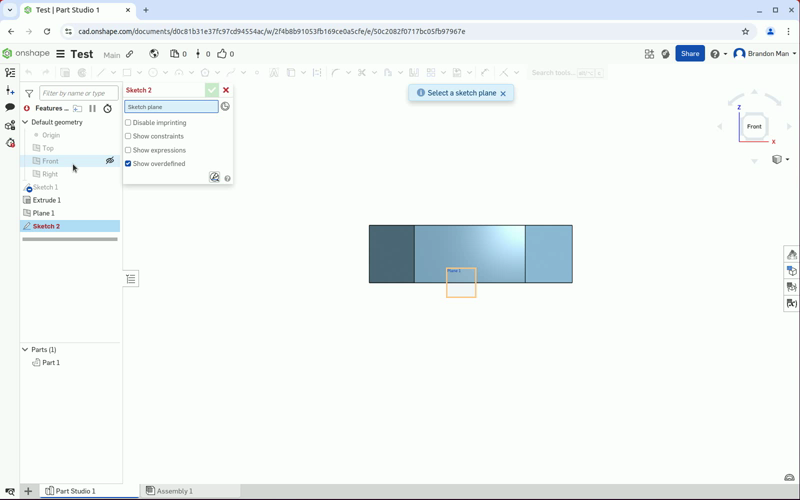
mouse_move(73, 215)
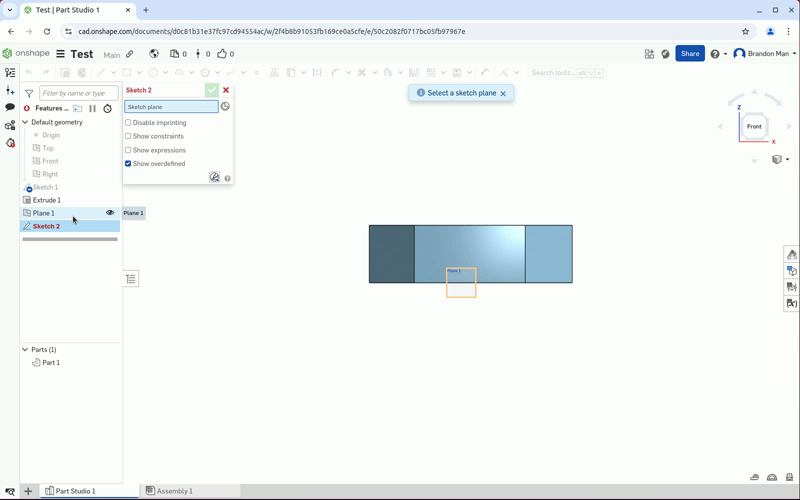
click(73, 215)
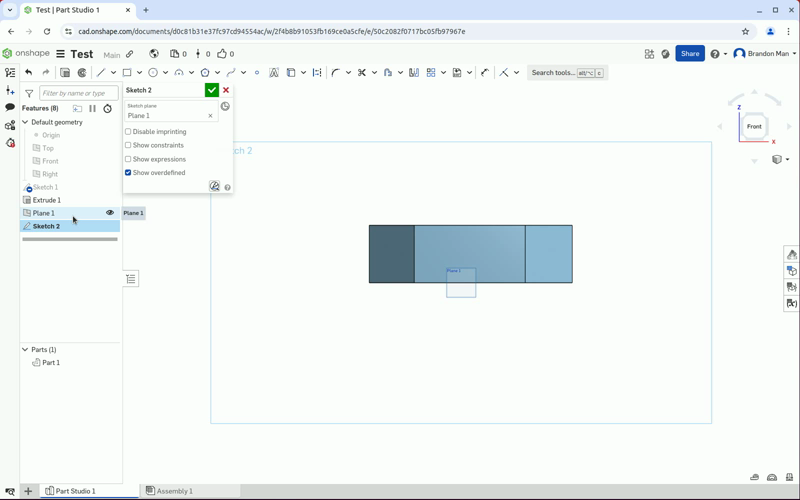
mouse_move(73, 352)
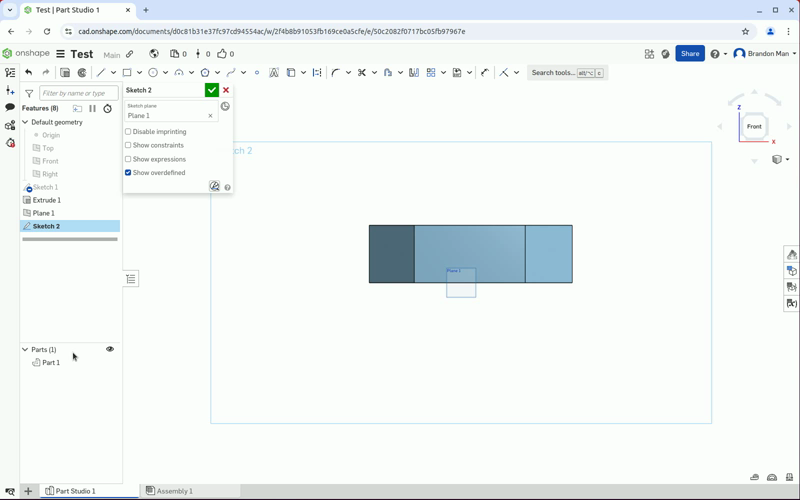
key(y)
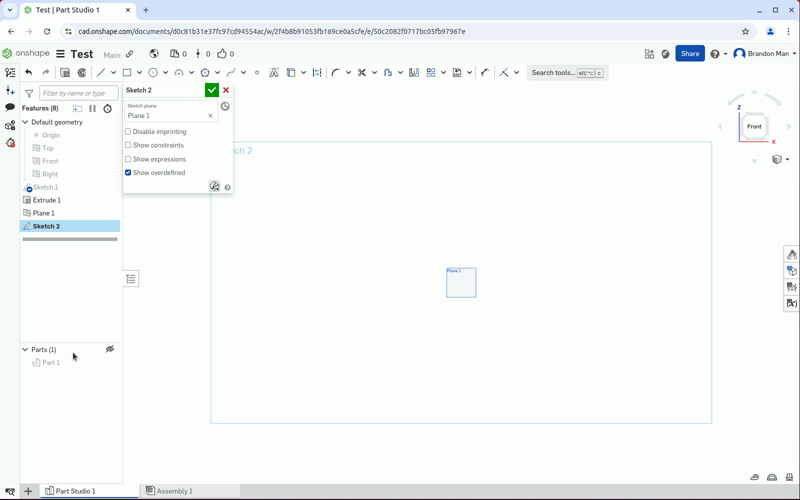
key(l)
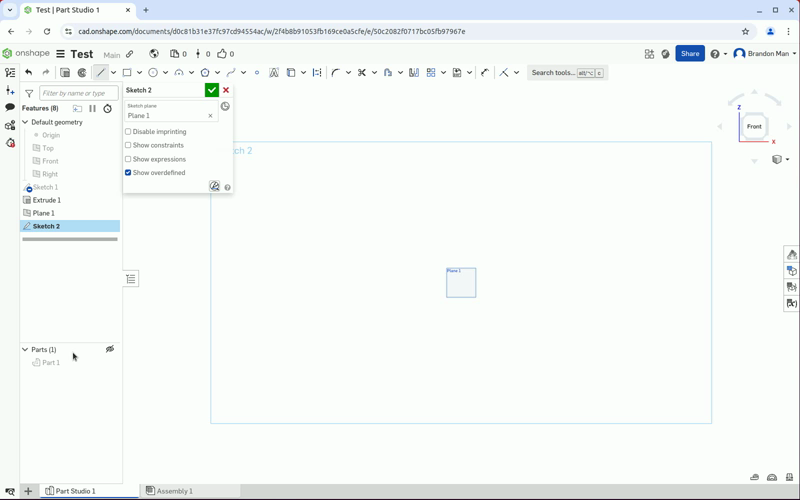
key_down(shift)
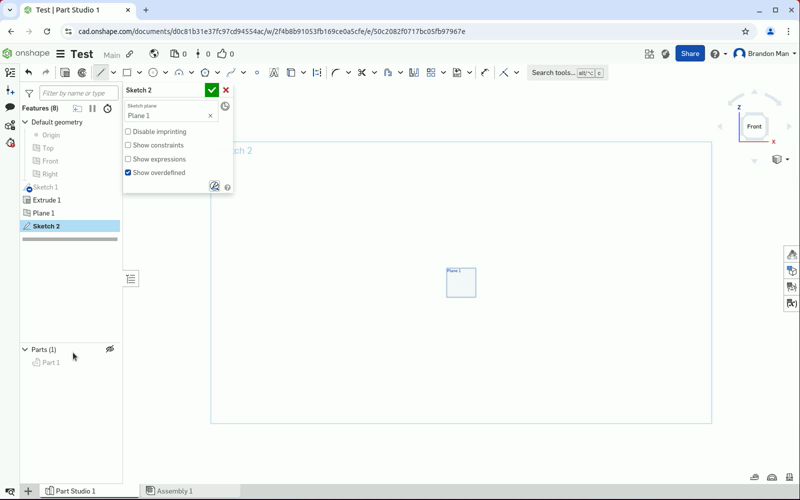
mouse_move(424, 244)
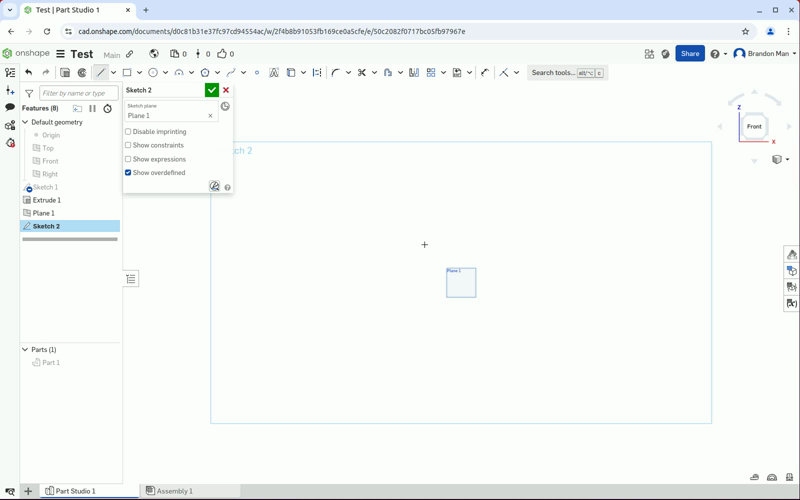
click(424, 244)
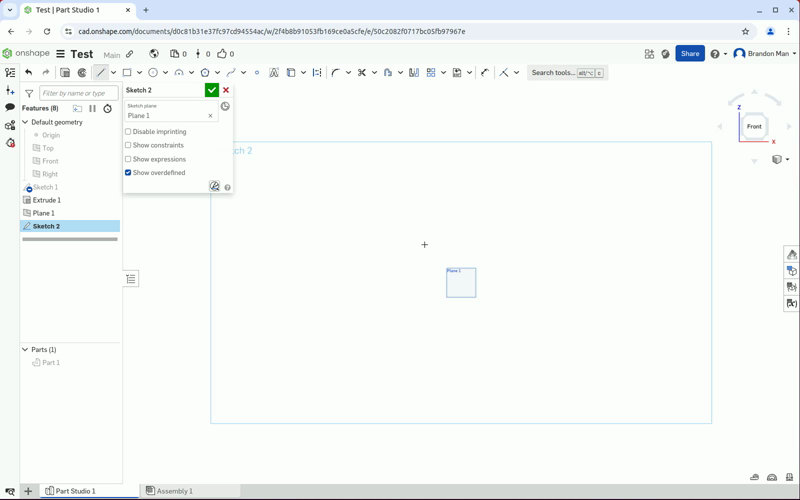
key_up(shift)
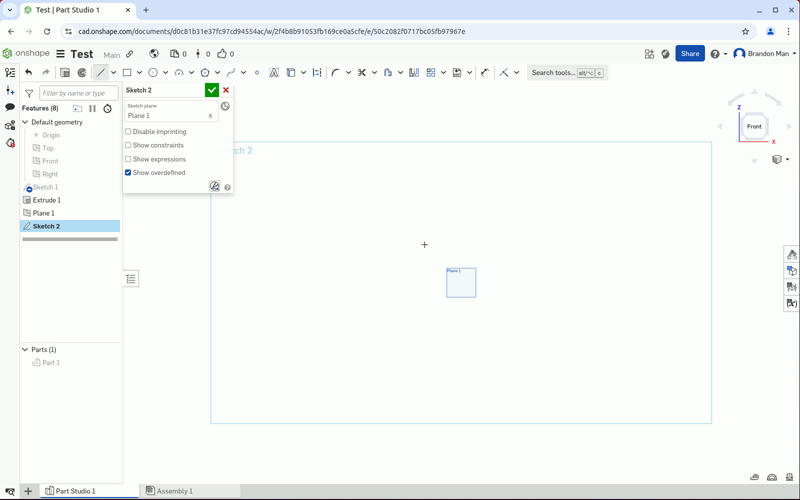
key_down(shift)
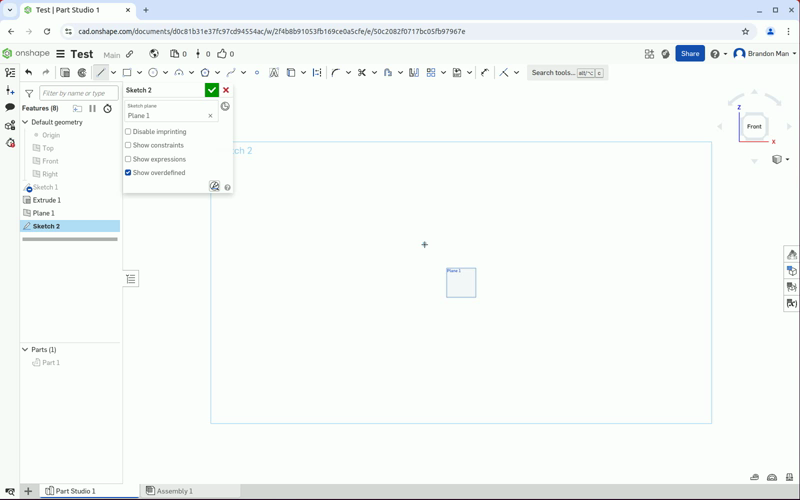
mouse_move(454, 244)
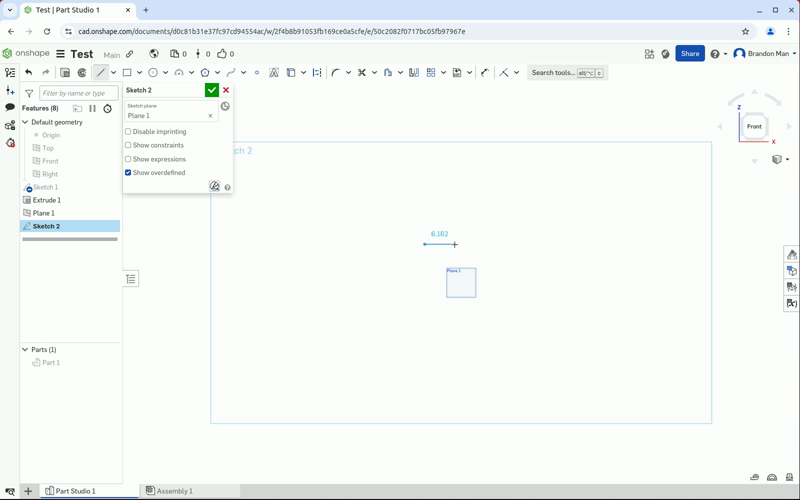
mouse_move(441, 244)
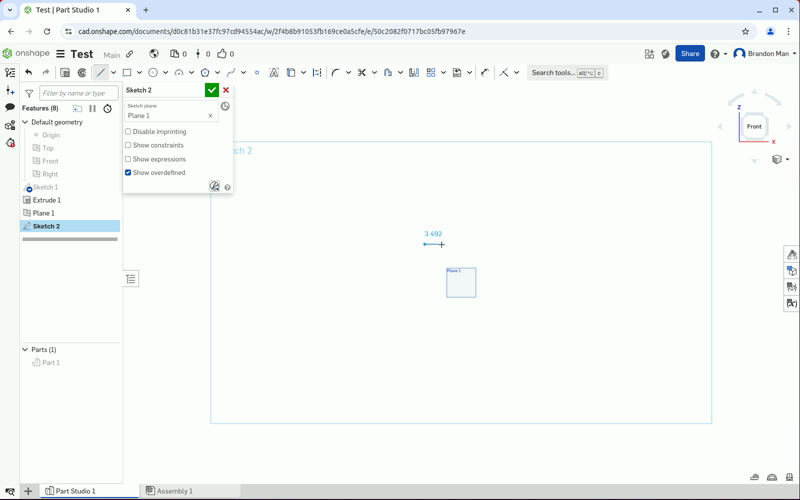
click(441, 244)
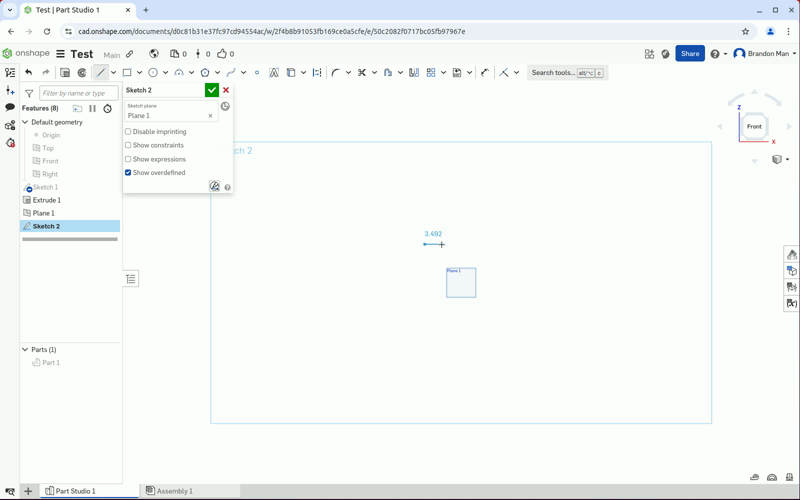
key_up(shift)
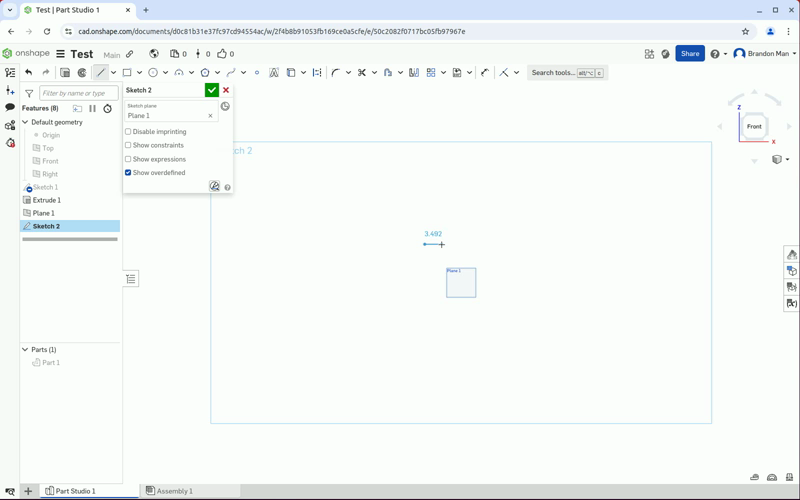
key_down(shift)
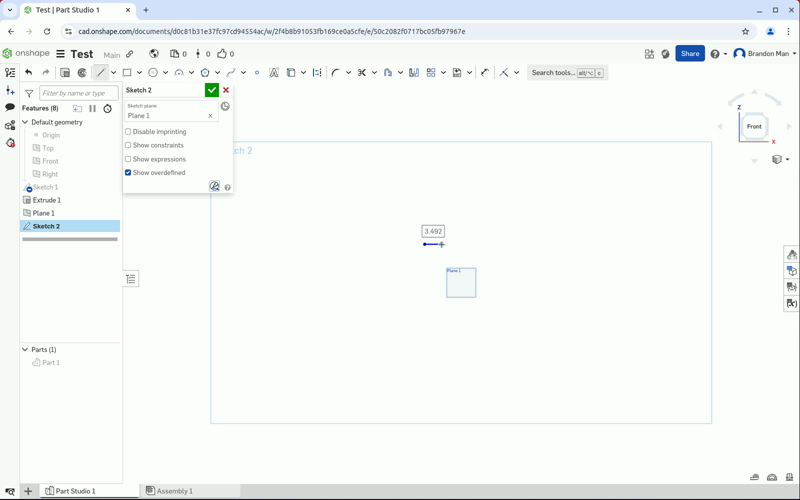
mouse_move(471, 244)
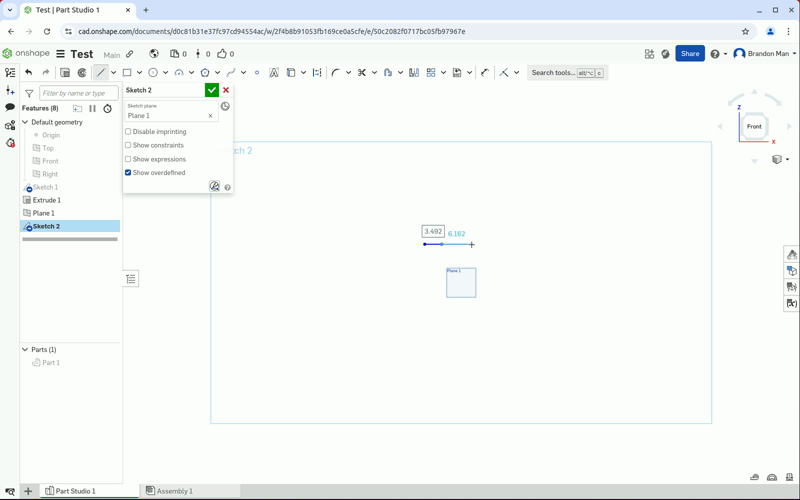
mouse_move(441, 231)
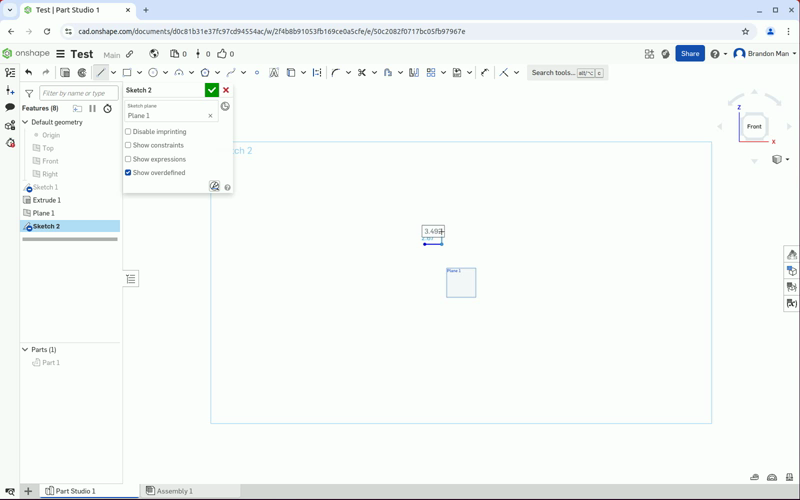
click(441, 231)
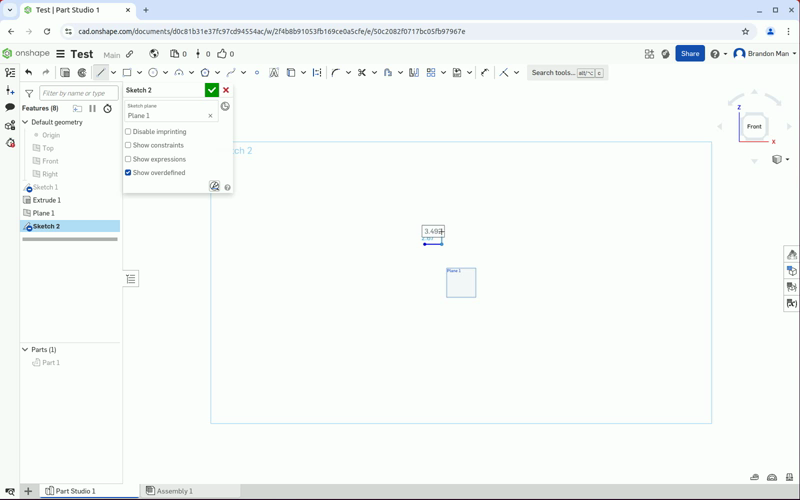
key_up(shift)
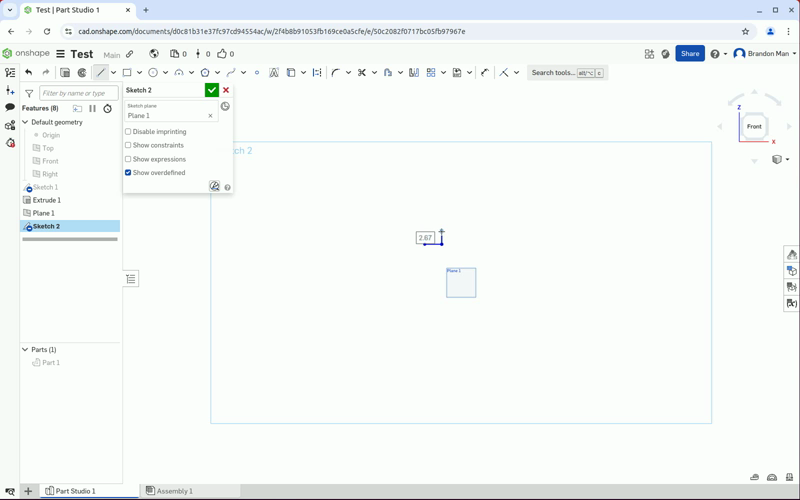
key_down(shift)
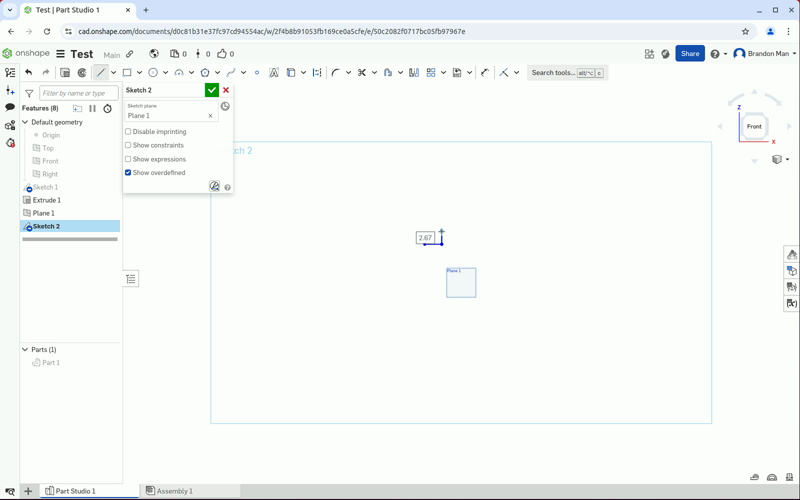
mouse_move(471, 231)
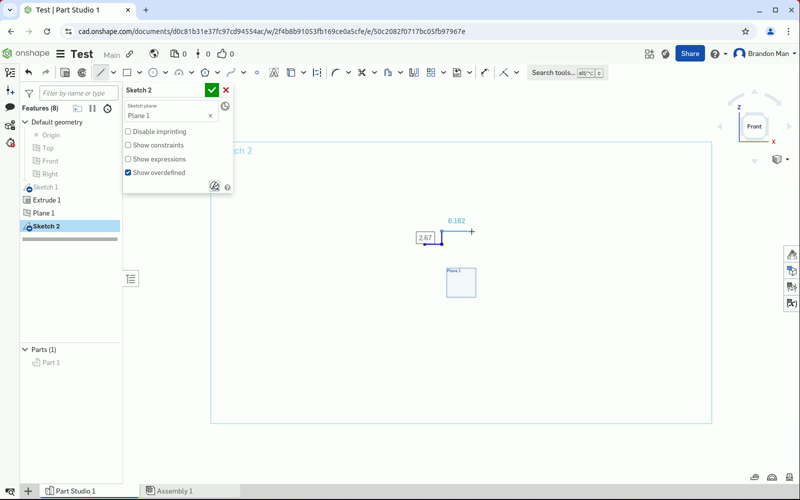
mouse_move(424, 231)
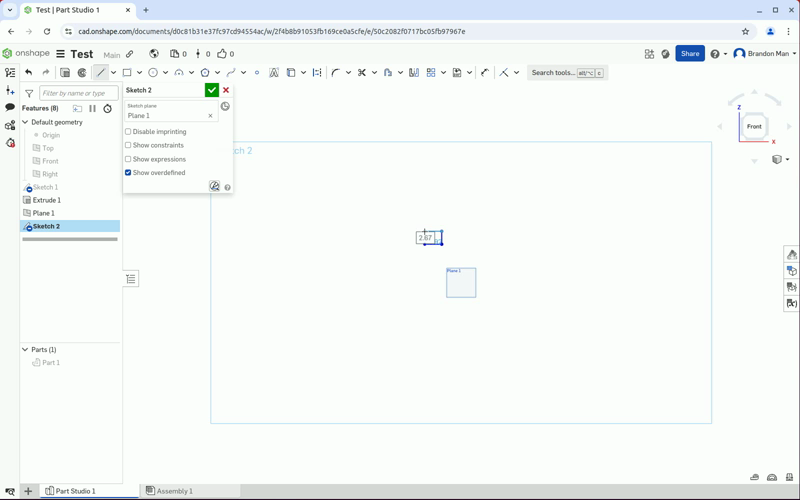
click(424, 231)
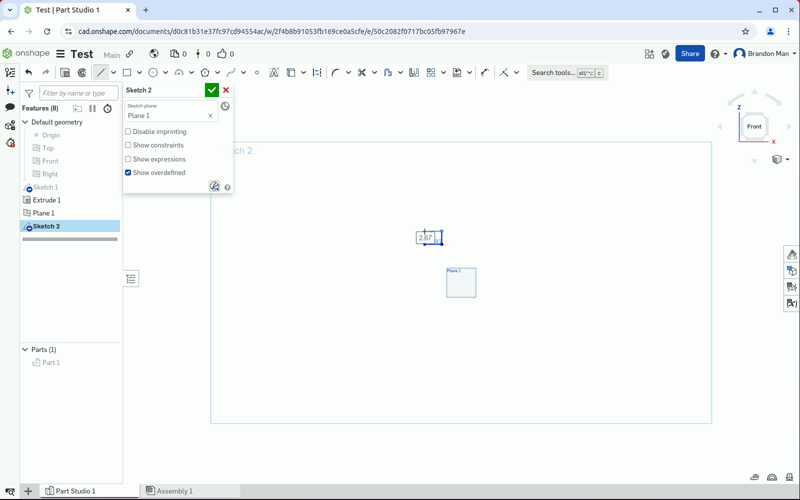
key_up(shift)
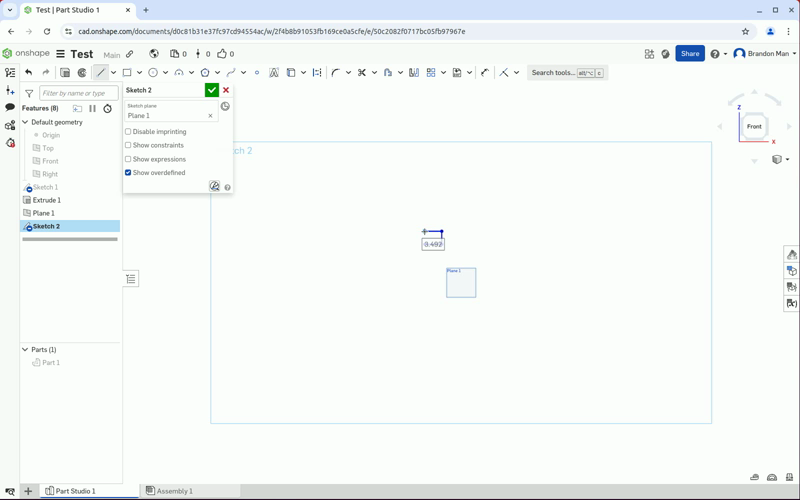
mouse_move(454, 231)
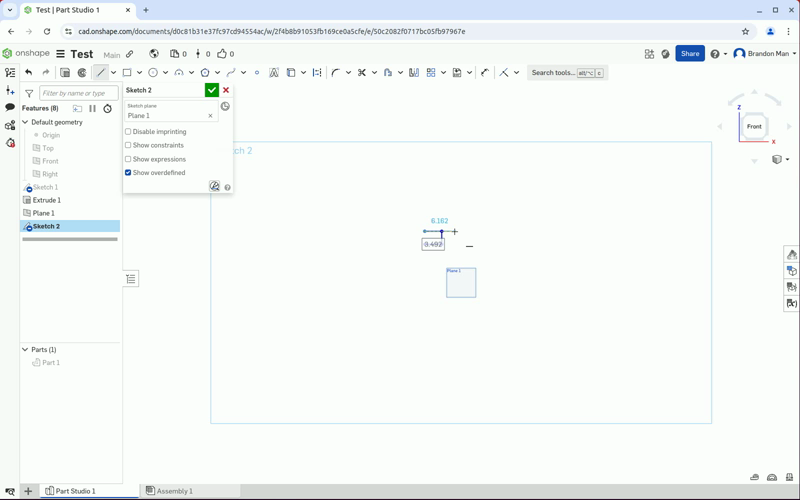
key_down(shift)
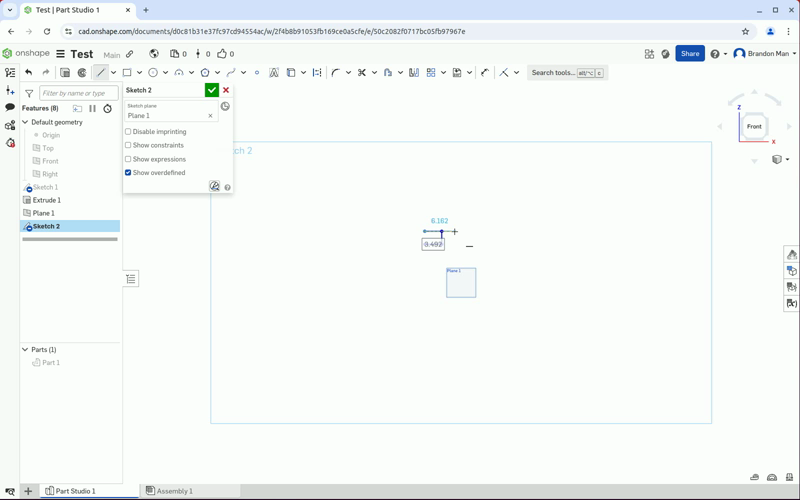
mouse_move(424, 244)
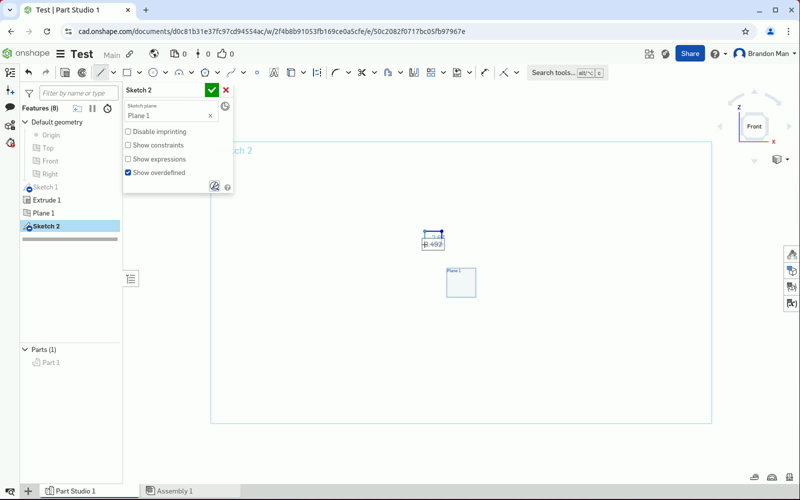
key_up(shift)
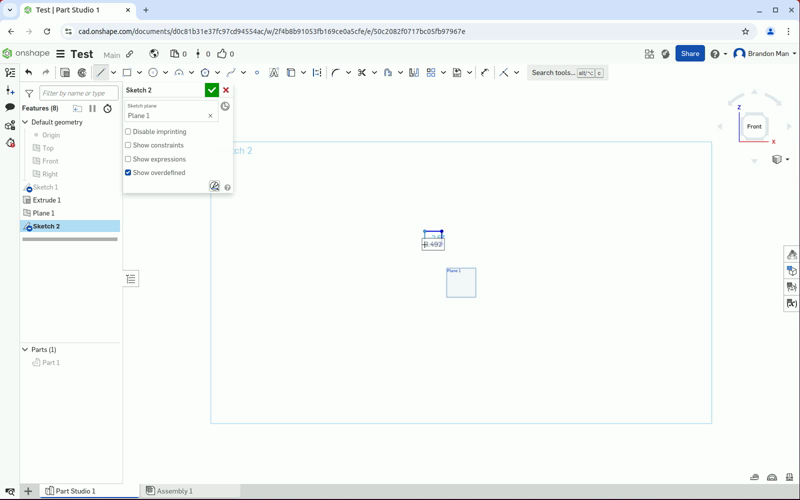
click(424, 244)
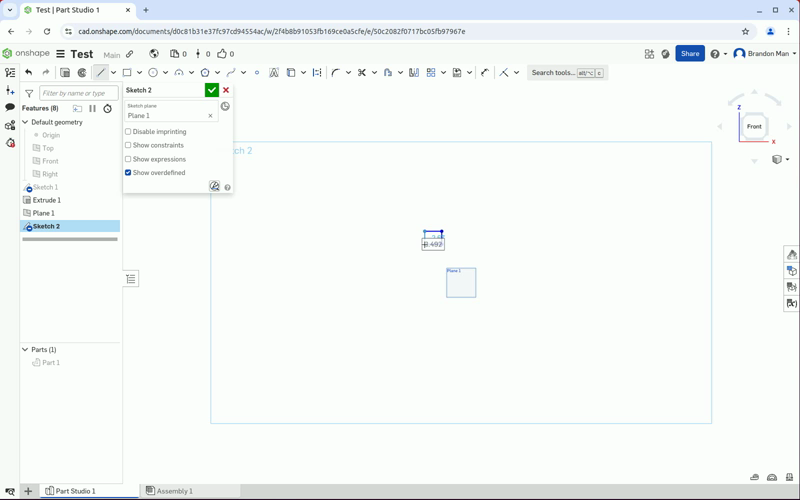
key(esc)
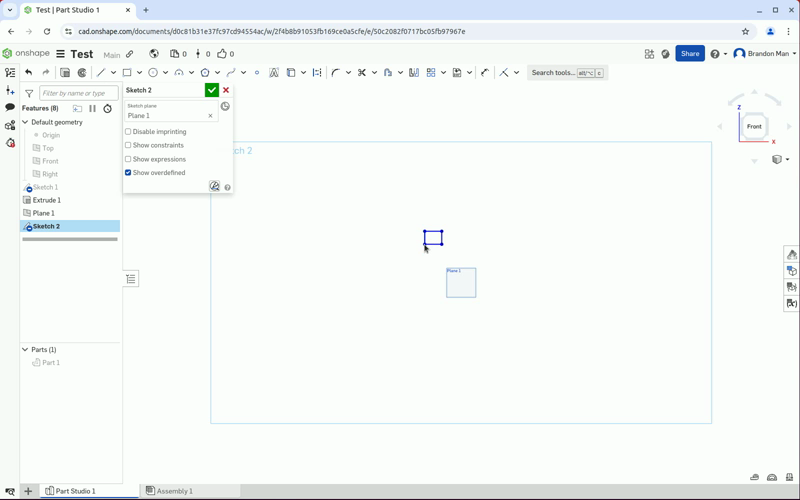
mouse_move(429, 239)
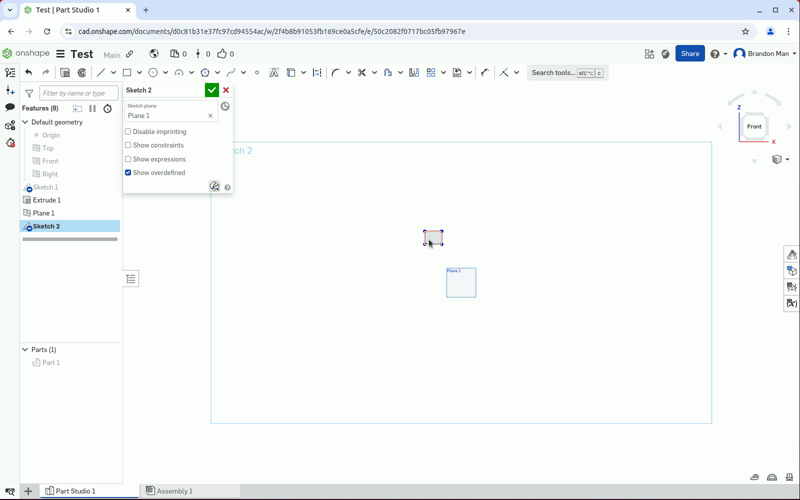
scroll(6)
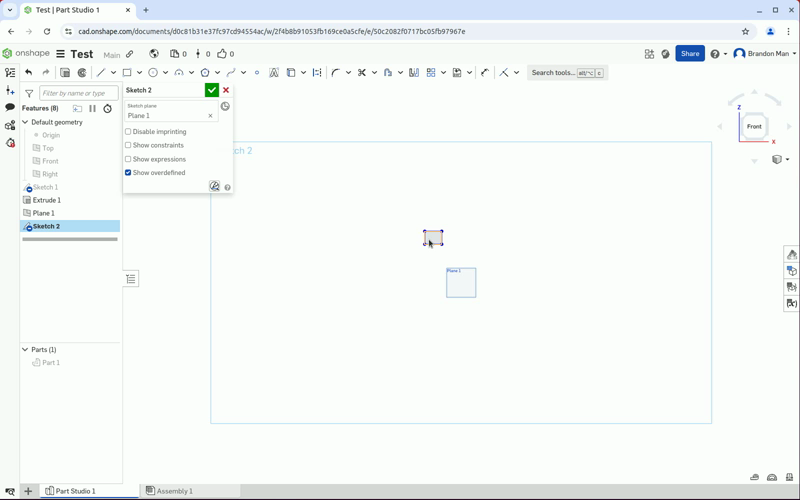
scroll(6)
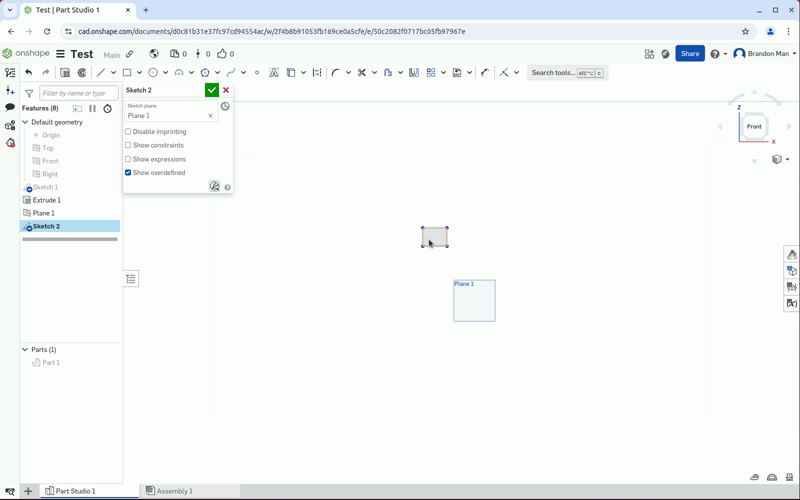
scroll(6)
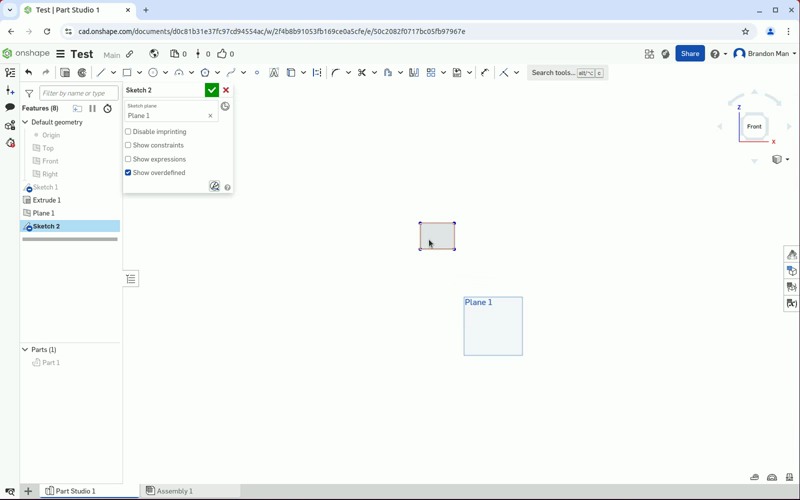
scroll(6)
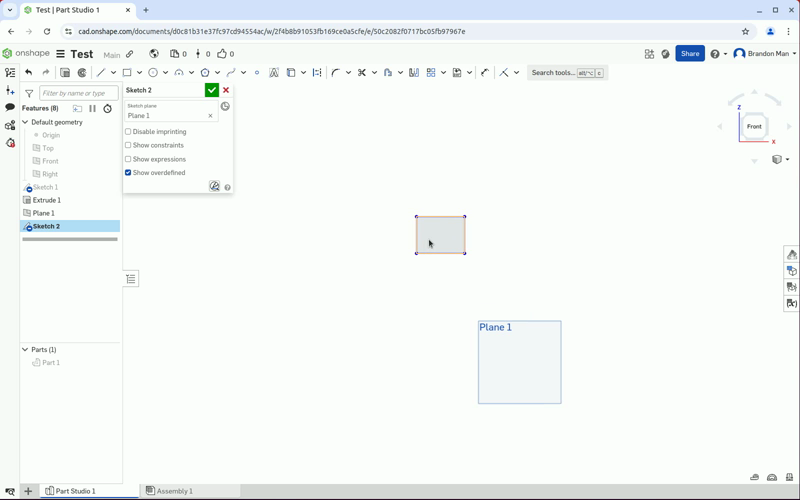
scroll(6)
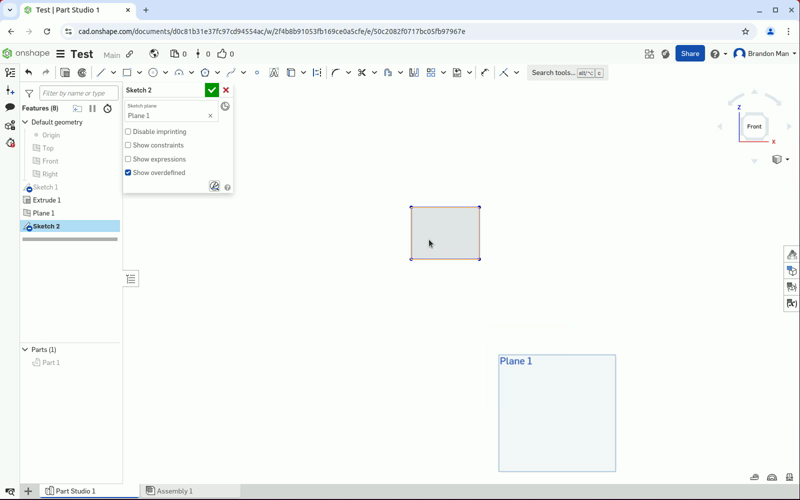
scroll(6)
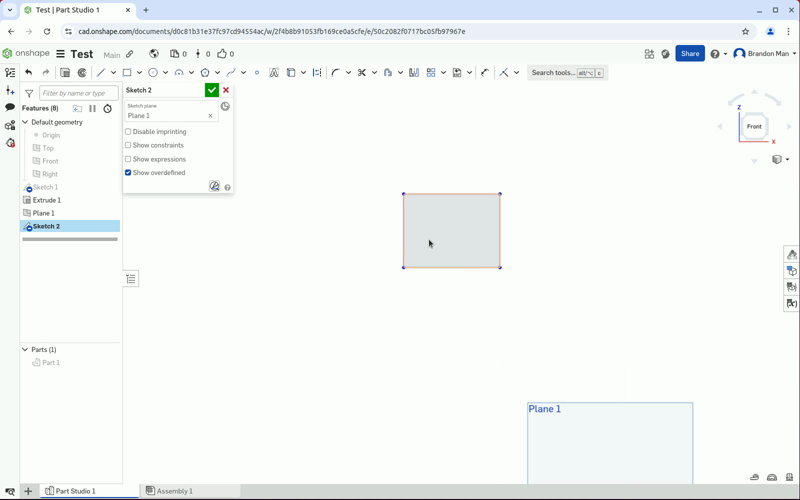
scroll(6)
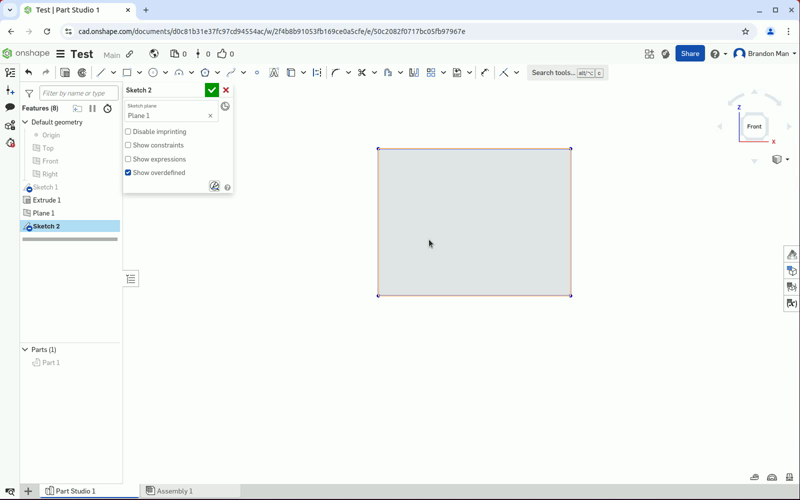
click(429, 239)
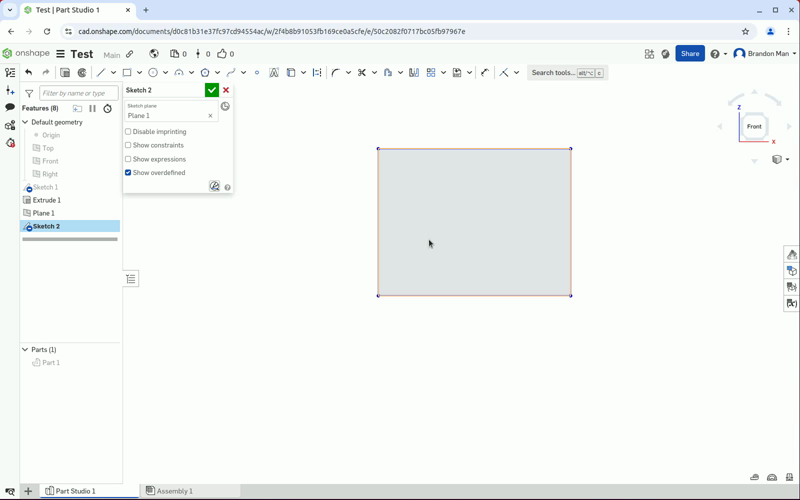
scroll(-6)
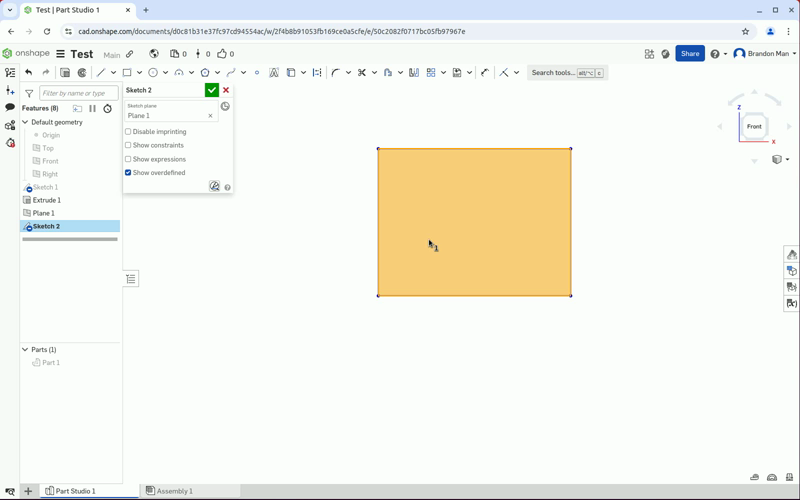
scroll(-6)
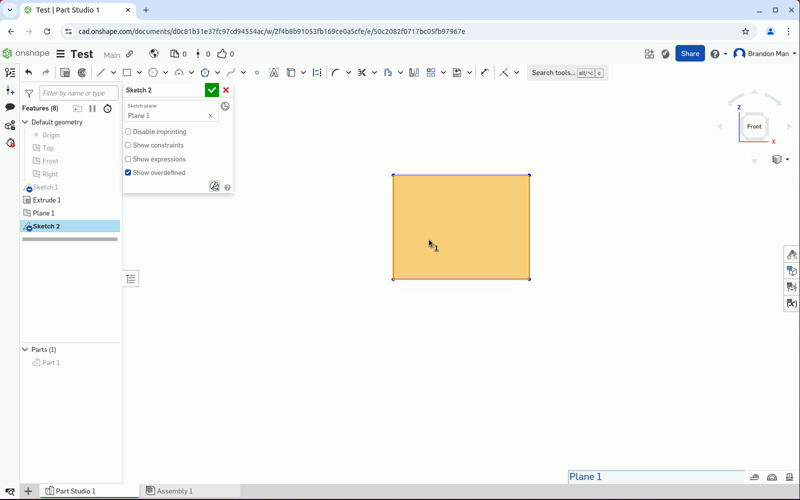
scroll(-6)
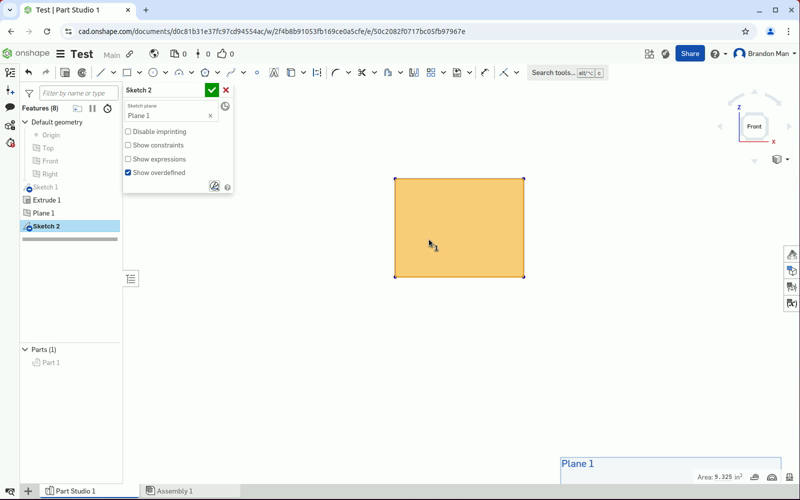
scroll(-6)
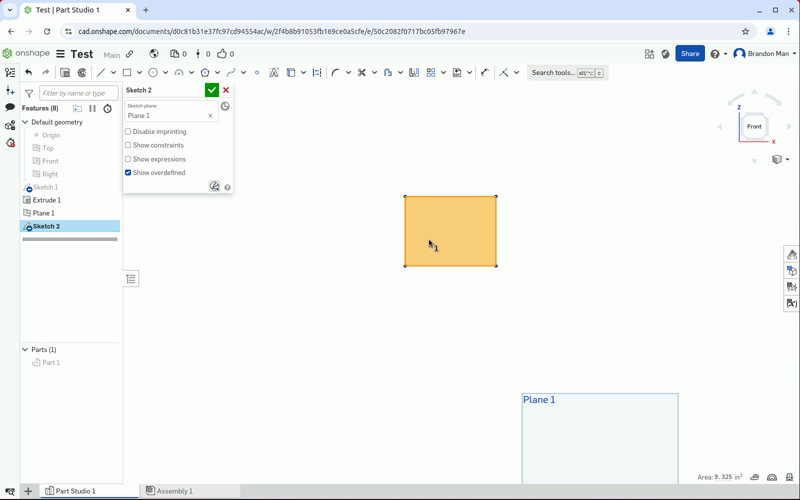
scroll(-6)
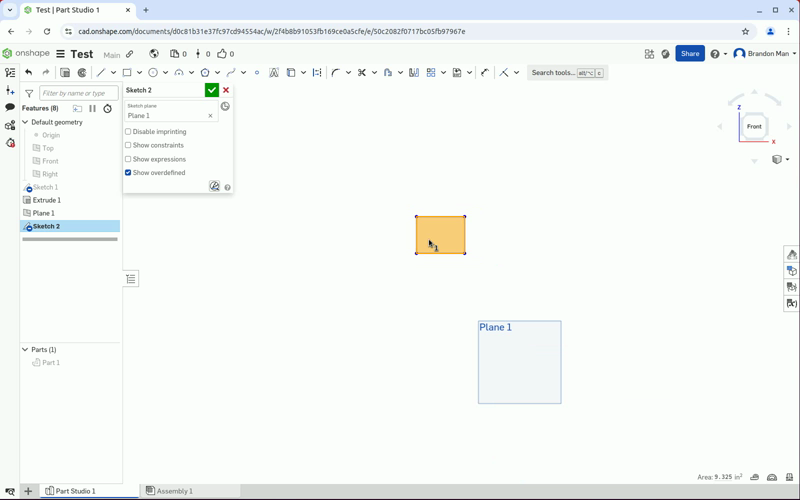
scroll(-6)
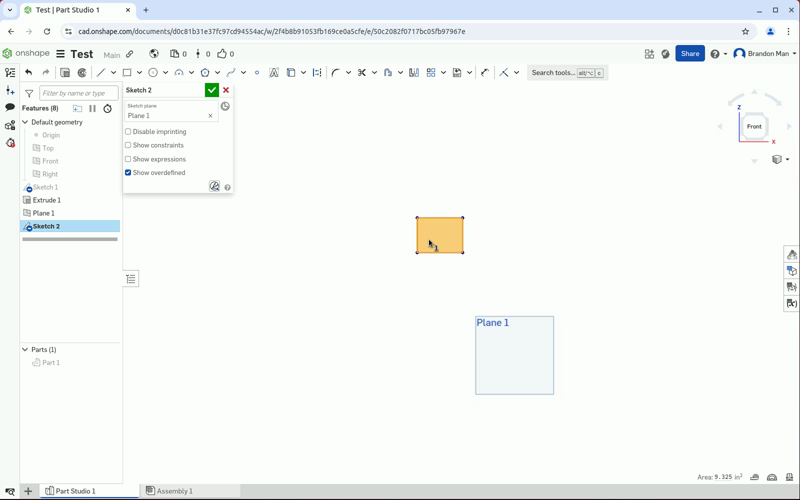
scroll(-6)
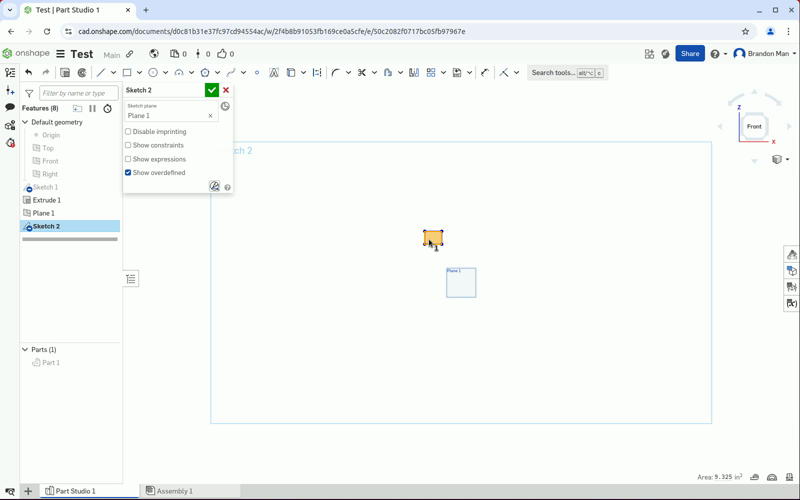
mouse_move(73, 352)
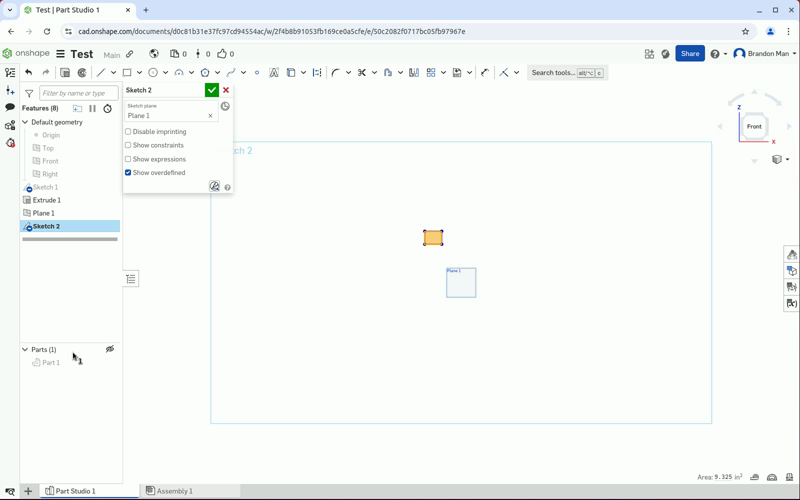
key(shift+y)
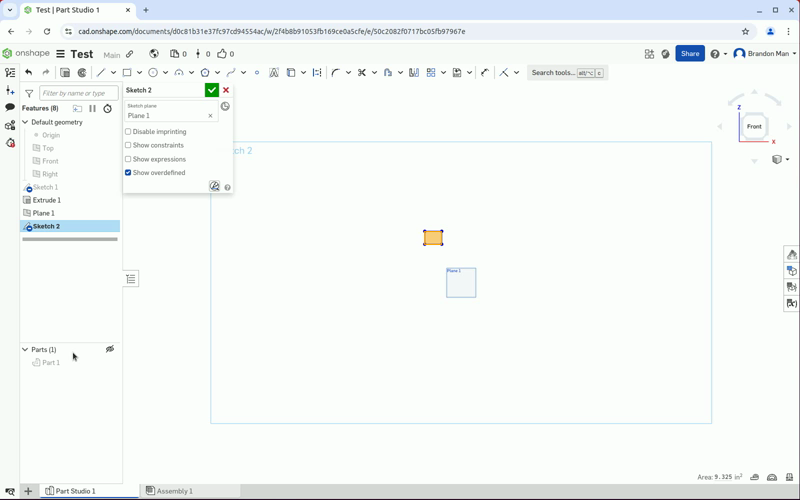
key(shift+e)
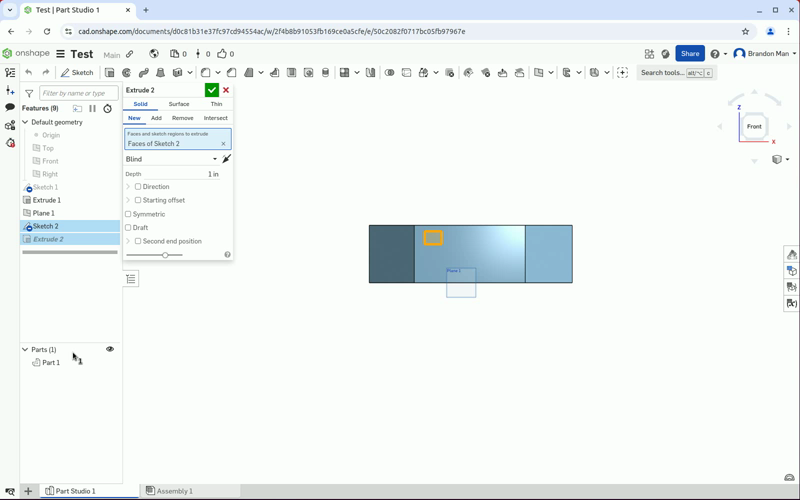
mouse_move(143, 106)
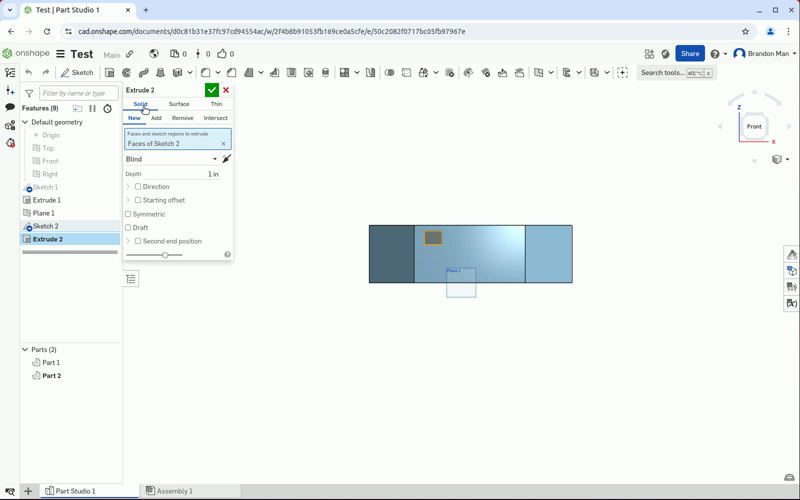
click(143, 106)
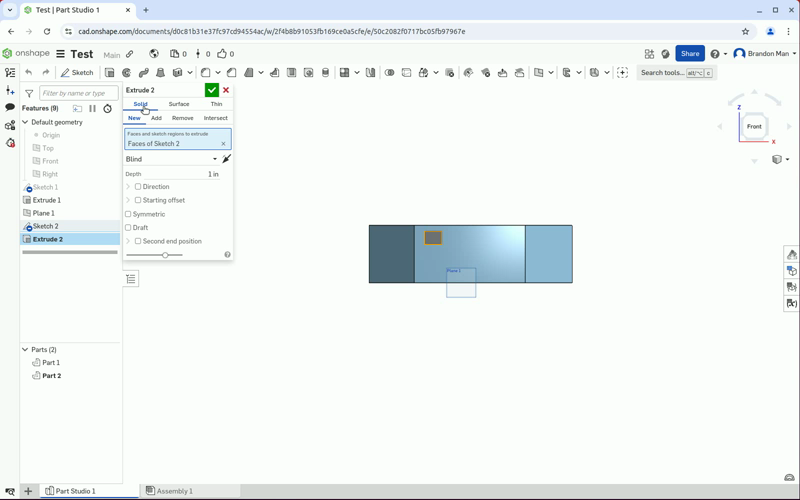
mouse_move(186, 120)
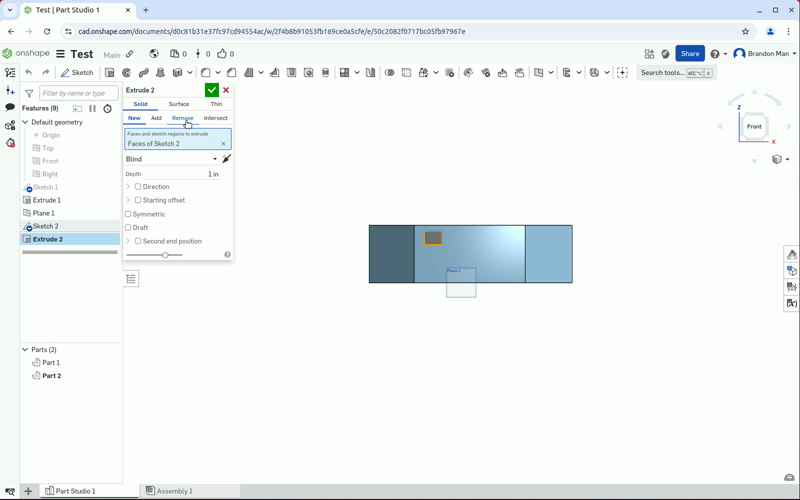
click(186, 120)
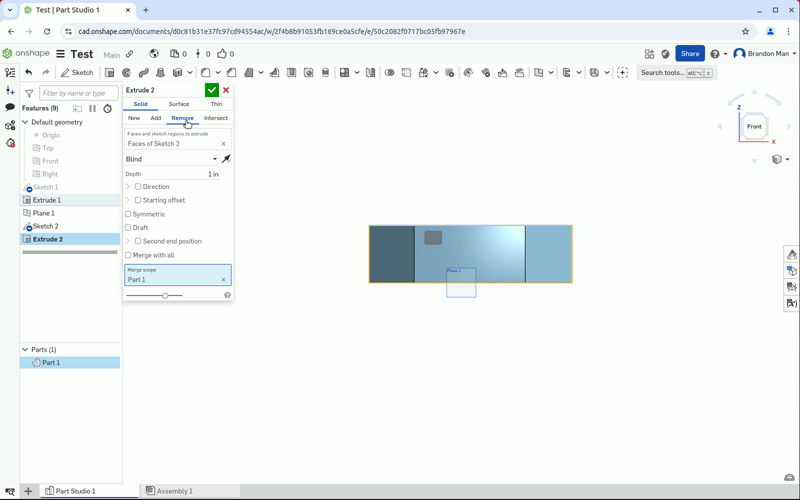
key(tab, 4)
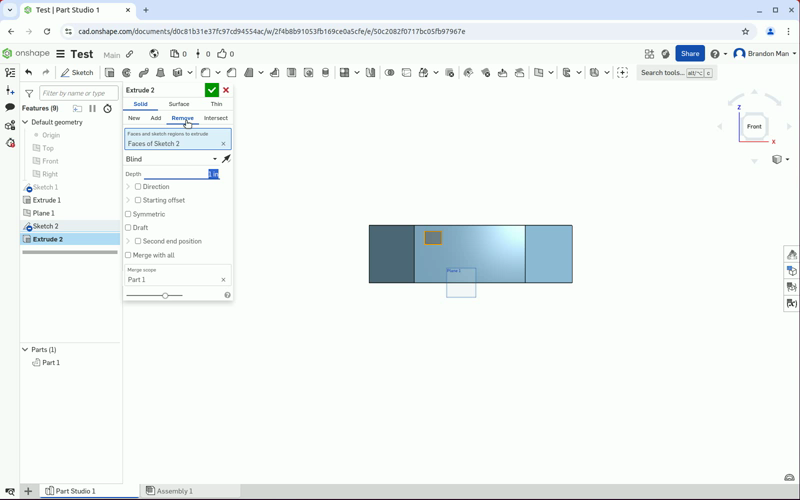
text(7.221)
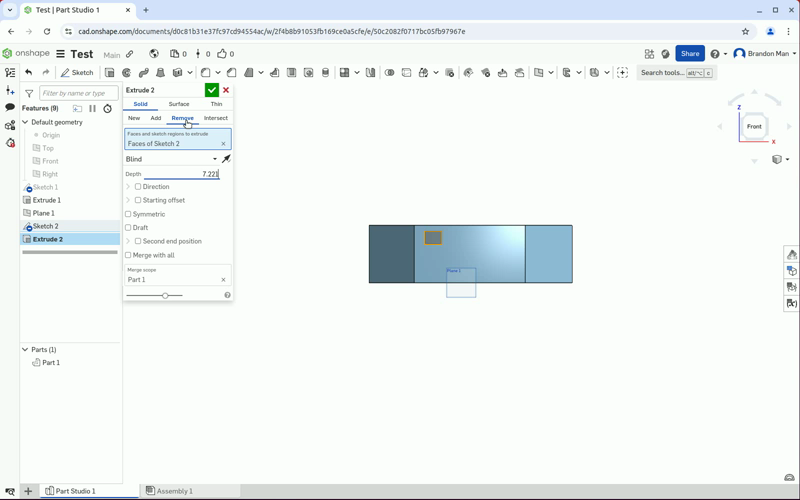
key(tab, 6)
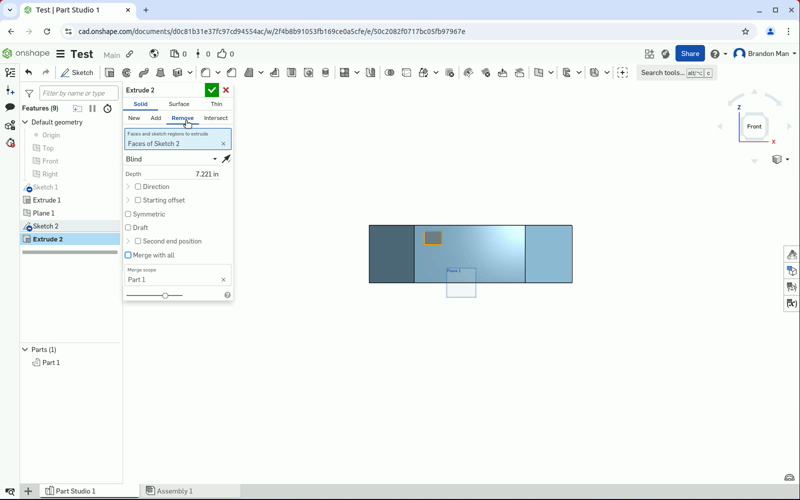
key(space)
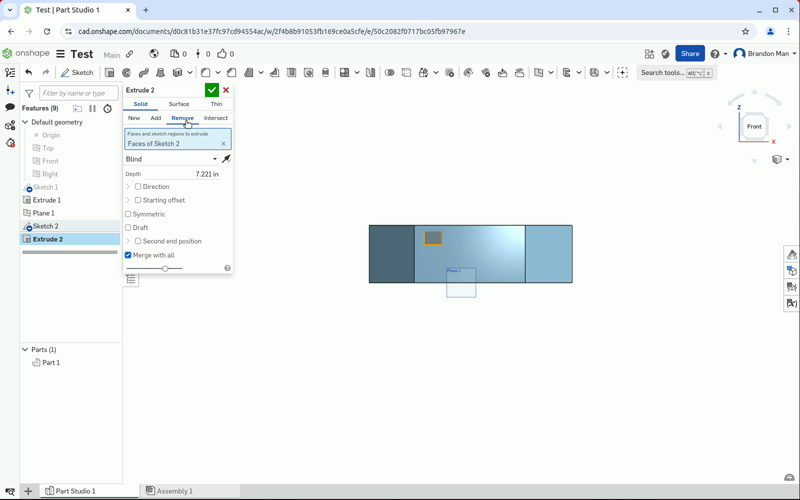
key(enter)
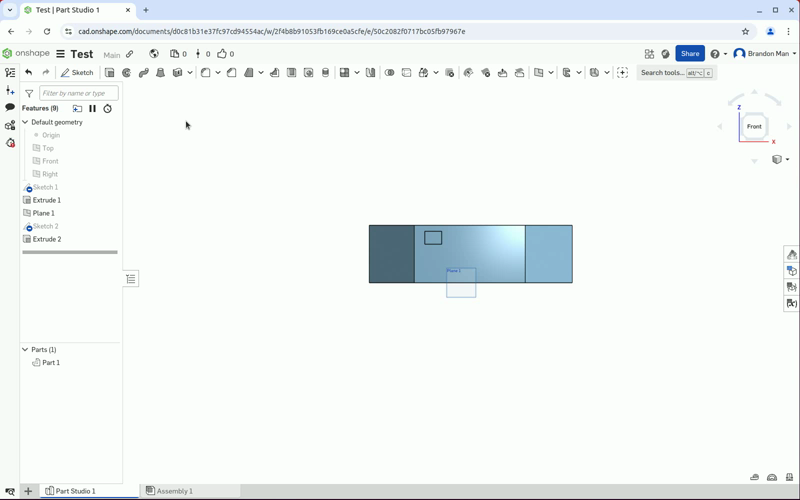
key(shift+h)
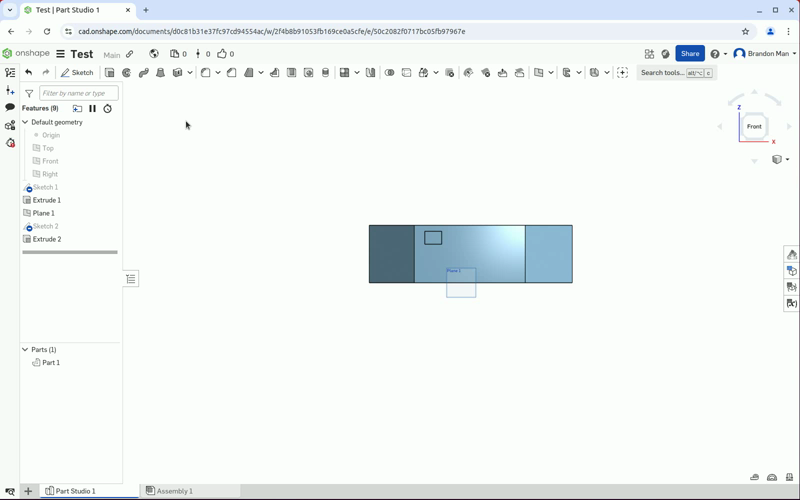
key(shift+h)
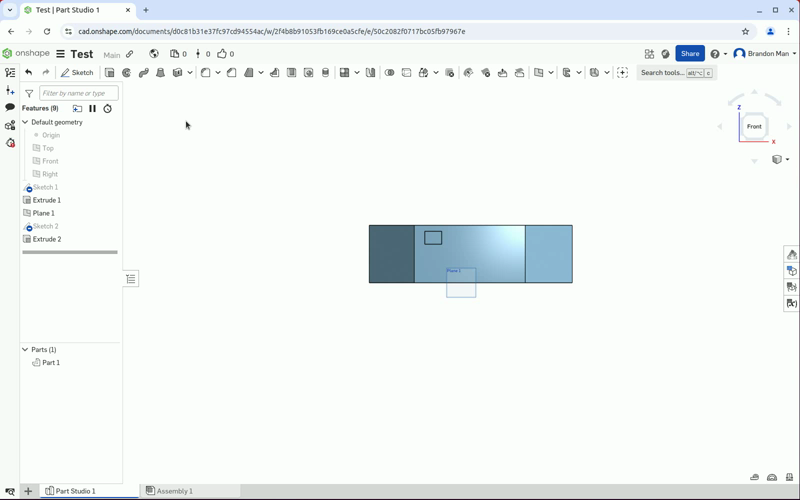
mouse_move(73, 189)
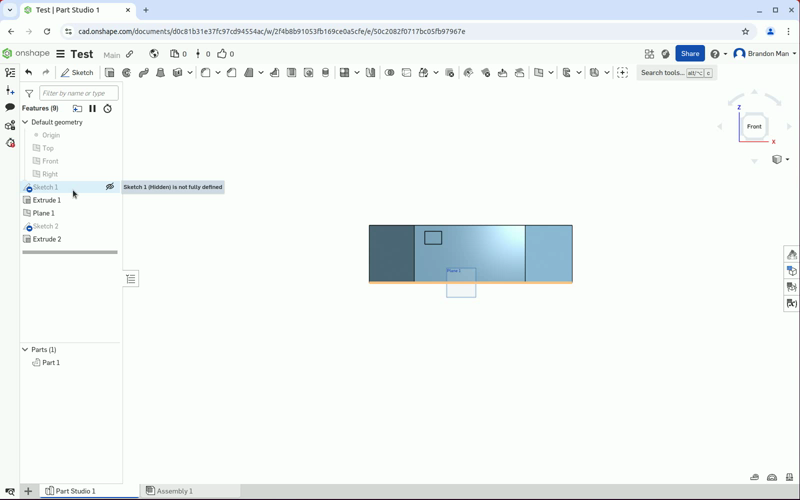
click(73, 189)
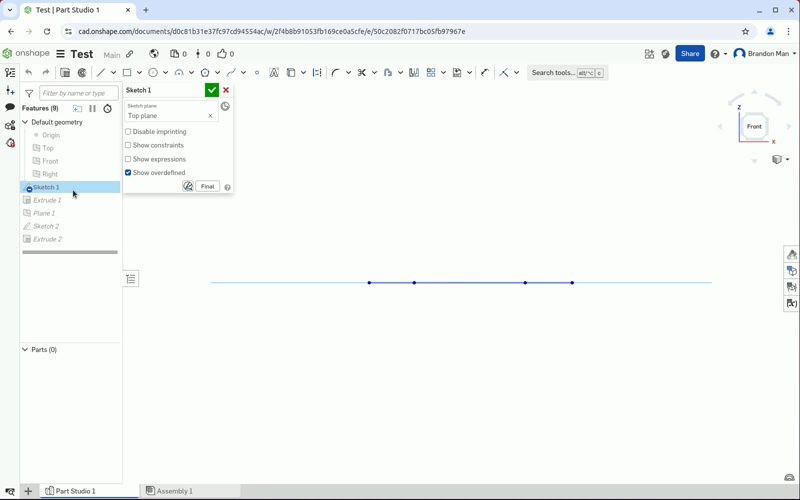
mouse_move(229, 92)
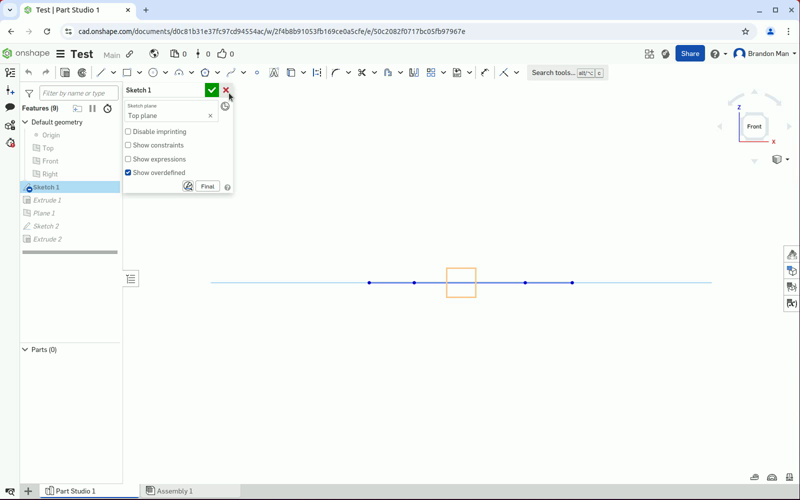
click(229, 92)
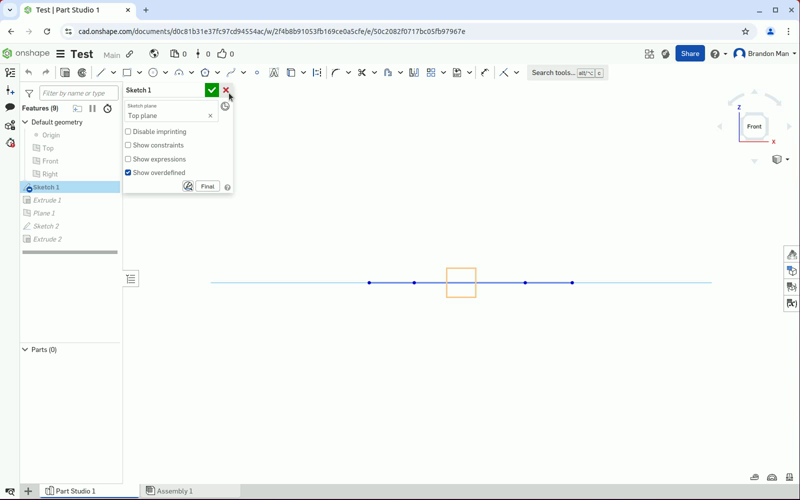
key(shift+s)
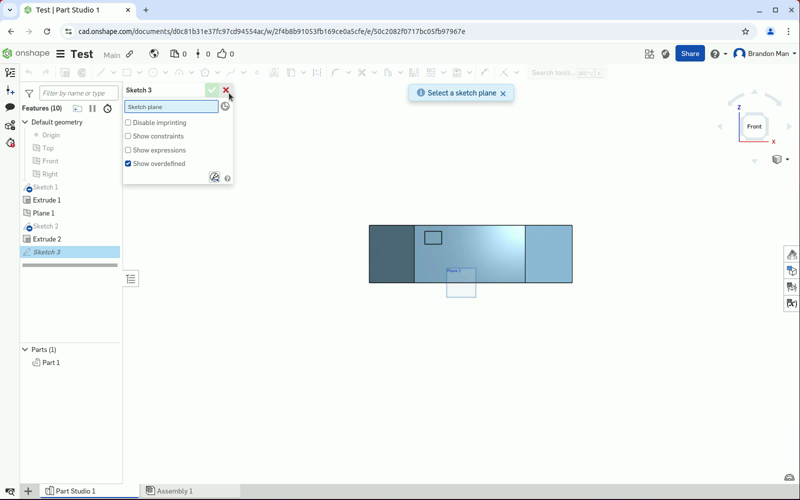
mouse_move(73, 215)
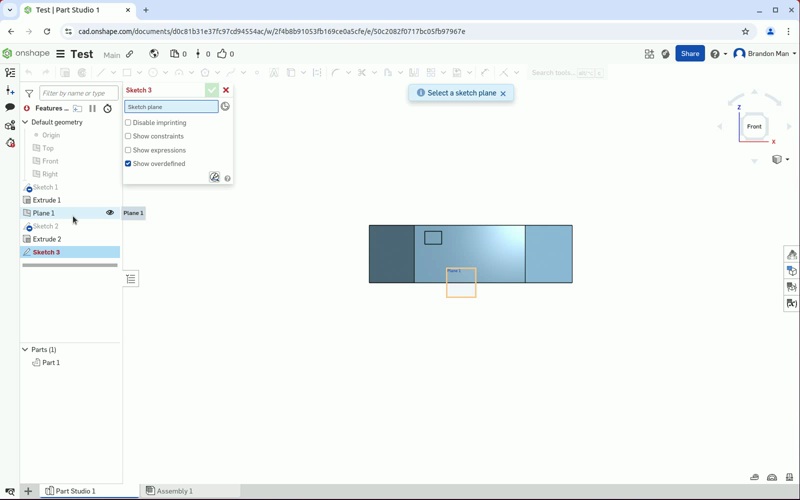
click(73, 215)
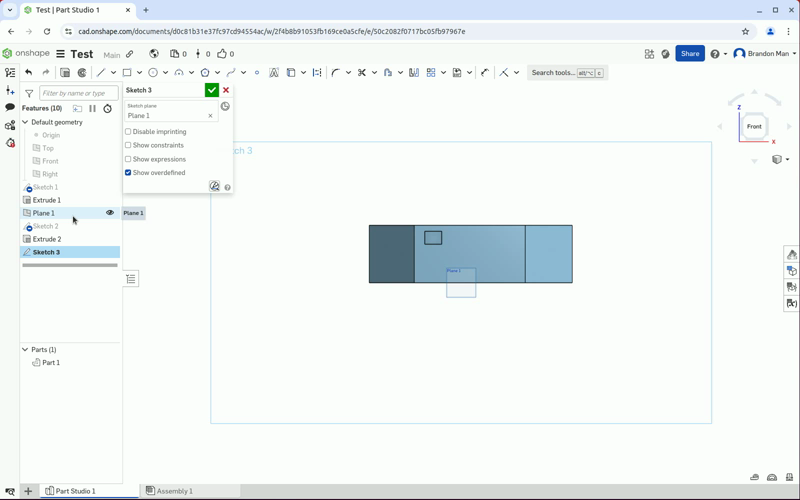
mouse_move(73, 352)
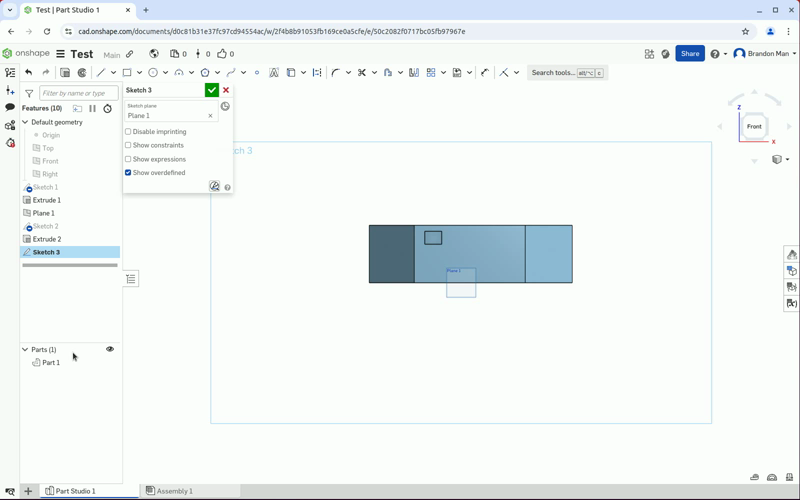
key(y)
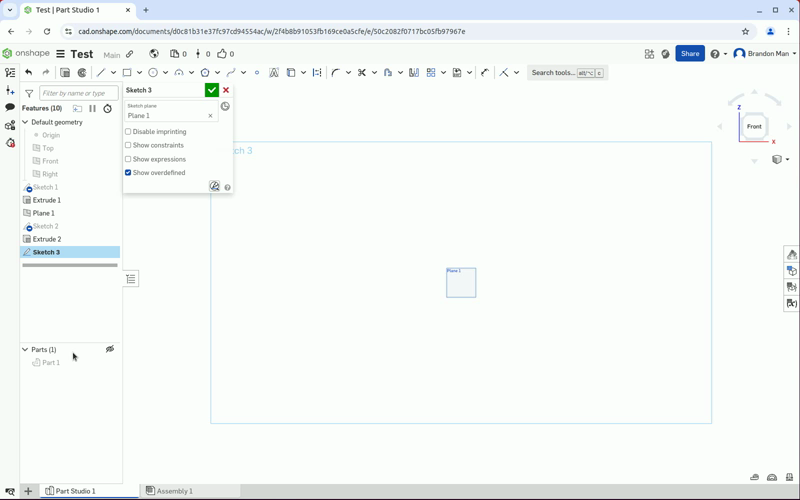
key(l)
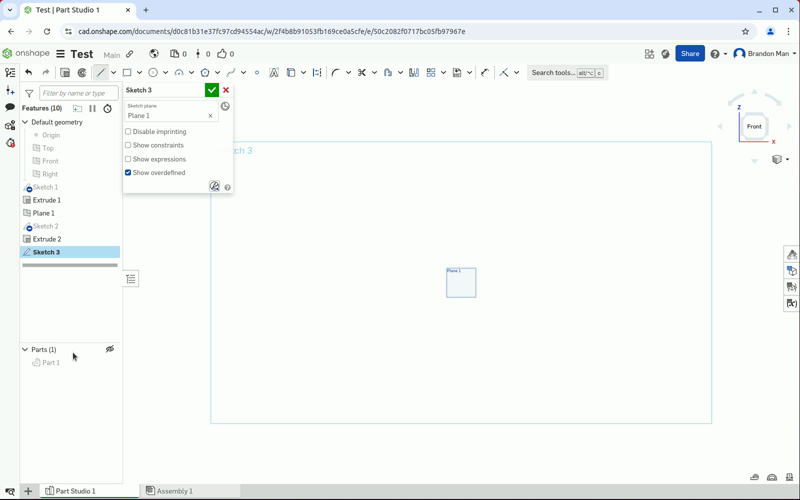
key_down(shift)
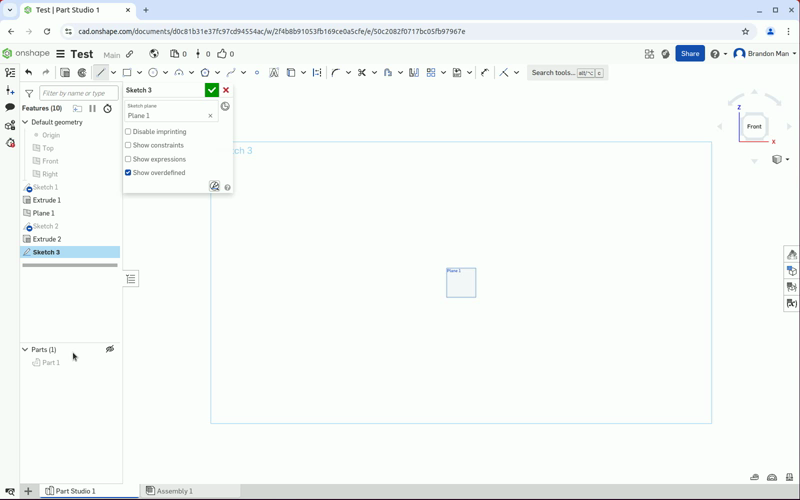
mouse_move(452, 244)
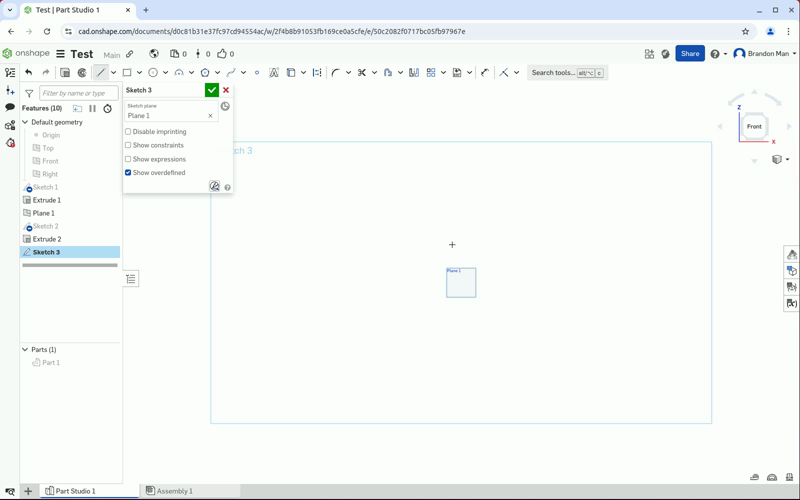
click(452, 244)
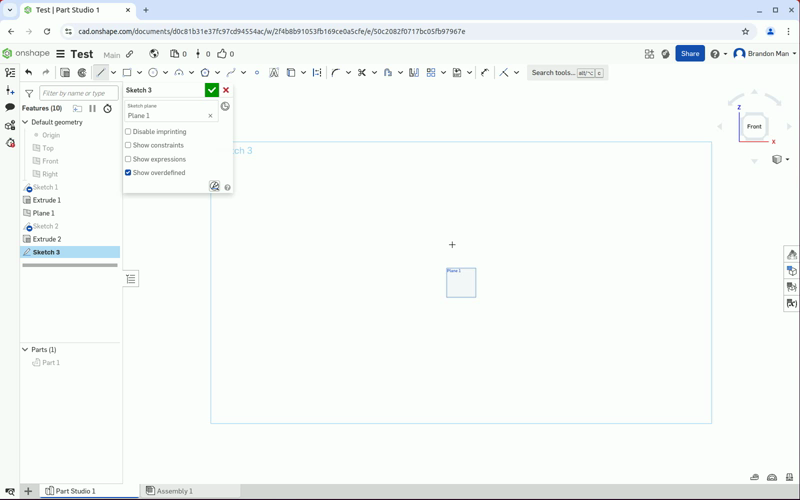
key_up(shift)
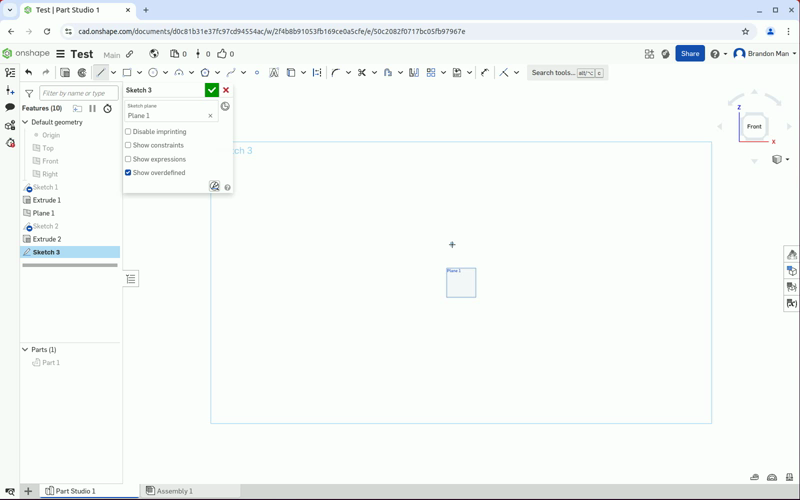
key_down(shift)
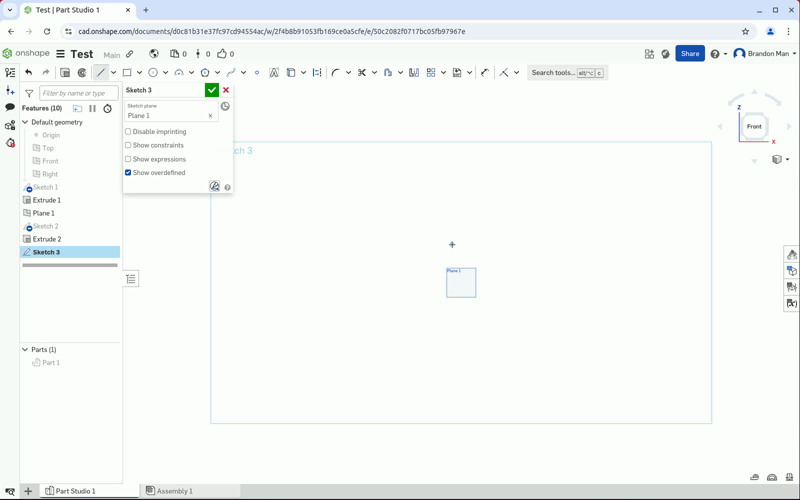
mouse_move(482, 244)
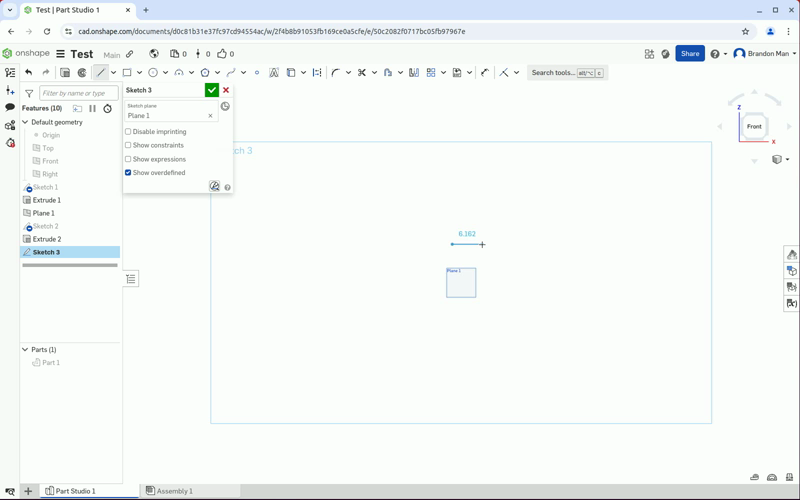
mouse_move(469, 244)
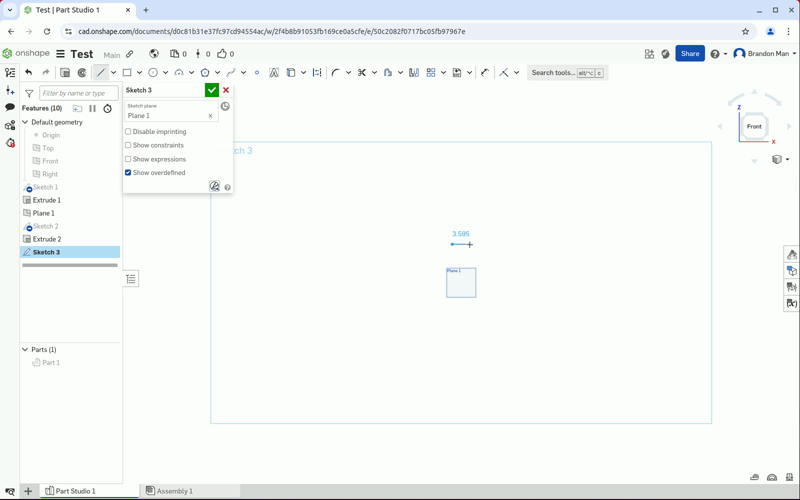
click(469, 244)
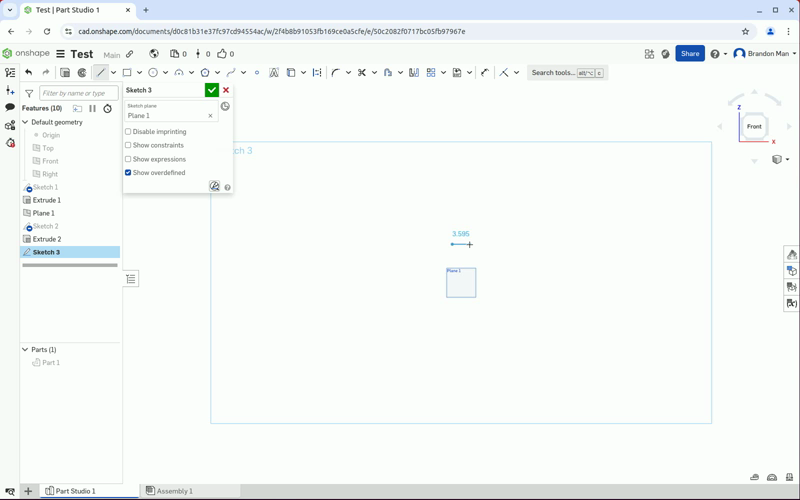
key_up(shift)
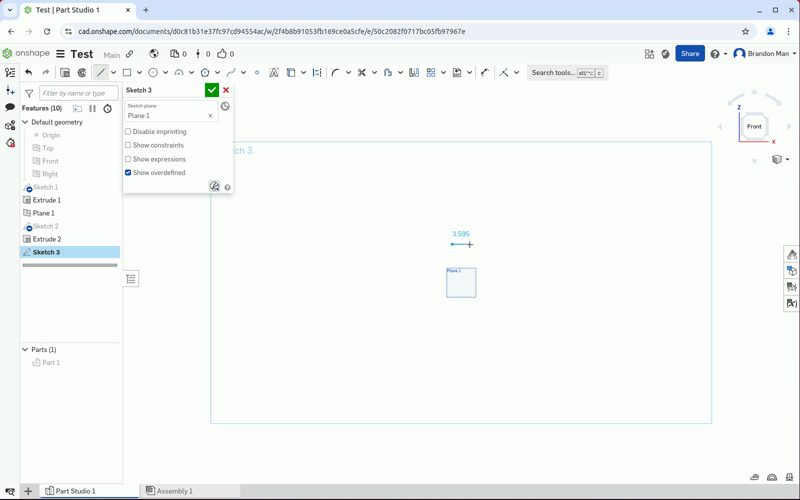
key_down(shift)
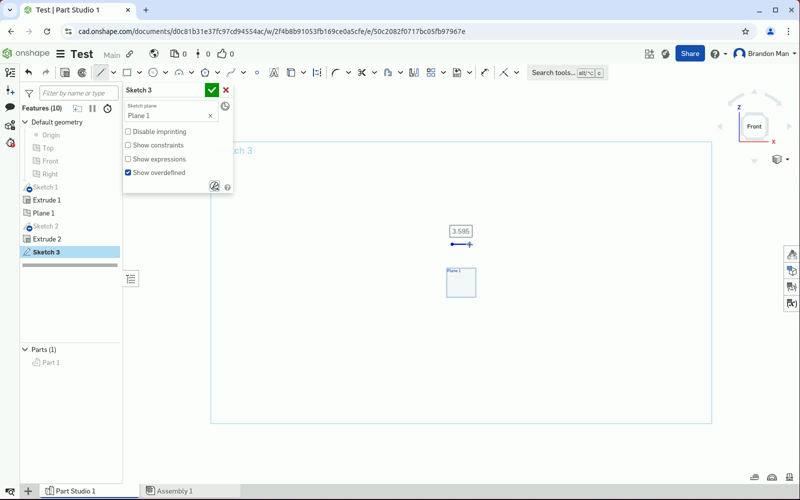
mouse_move(499, 244)
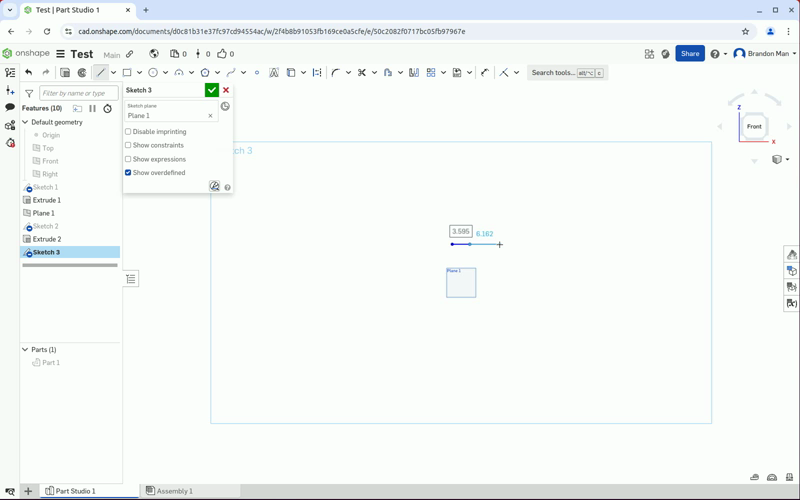
mouse_move(469, 231)
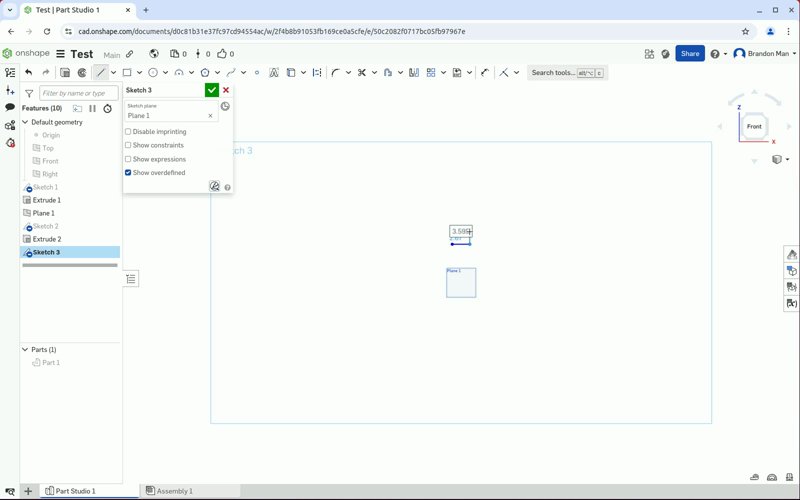
click(469, 231)
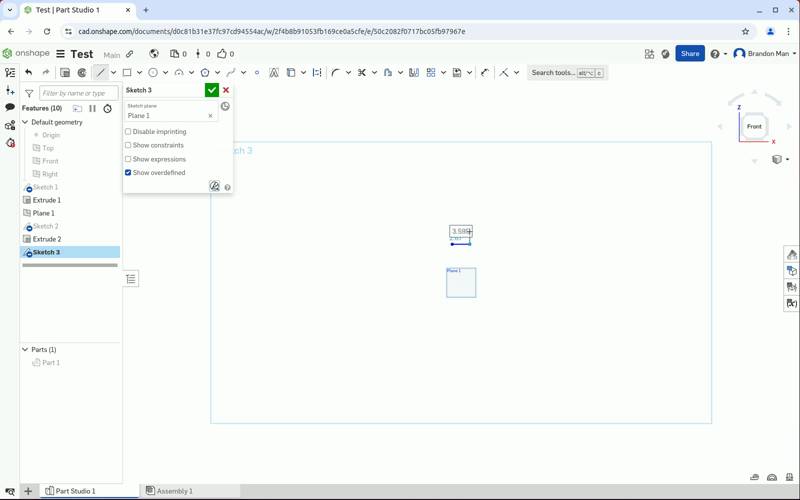
key_up(shift)
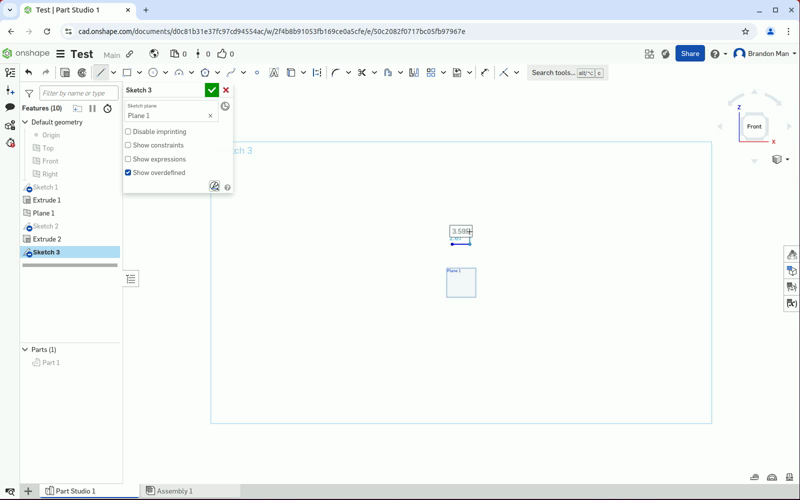
key_down(shift)
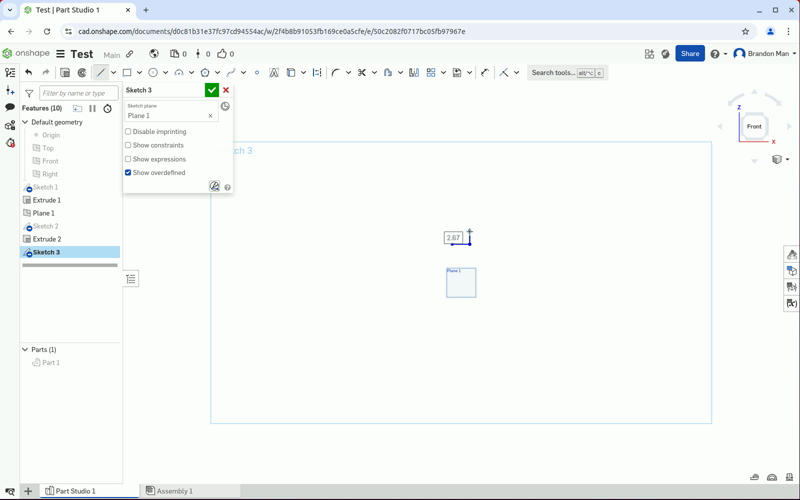
mouse_move(499, 231)
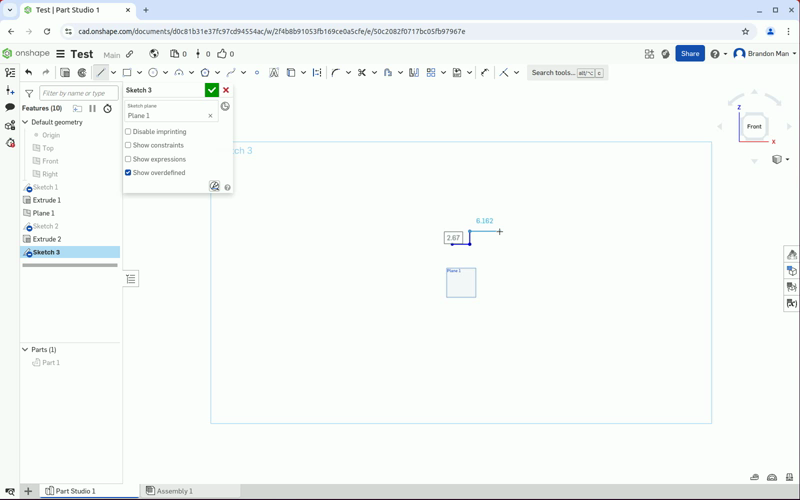
mouse_move(452, 231)
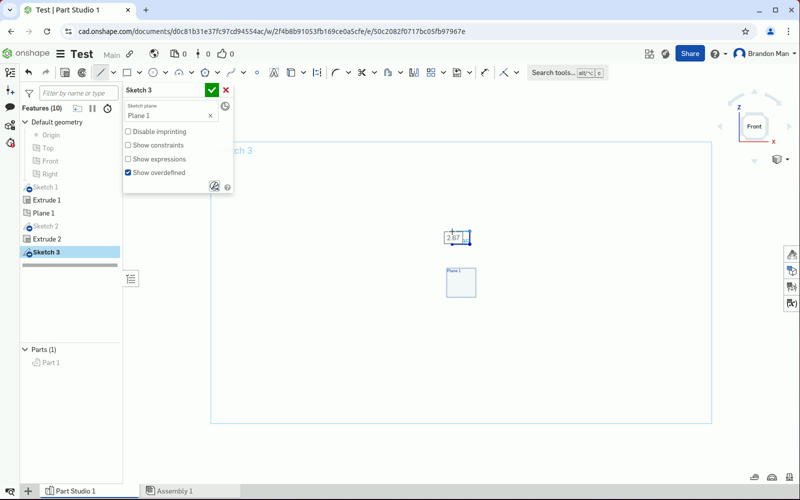
click(452, 231)
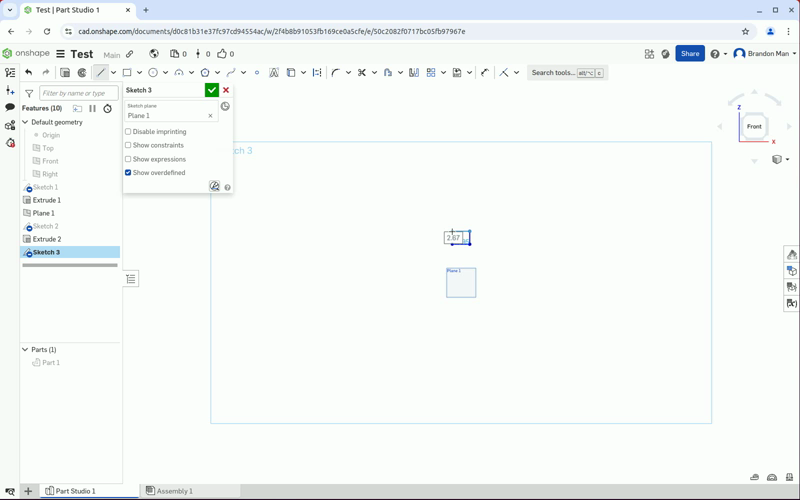
key_up(shift)
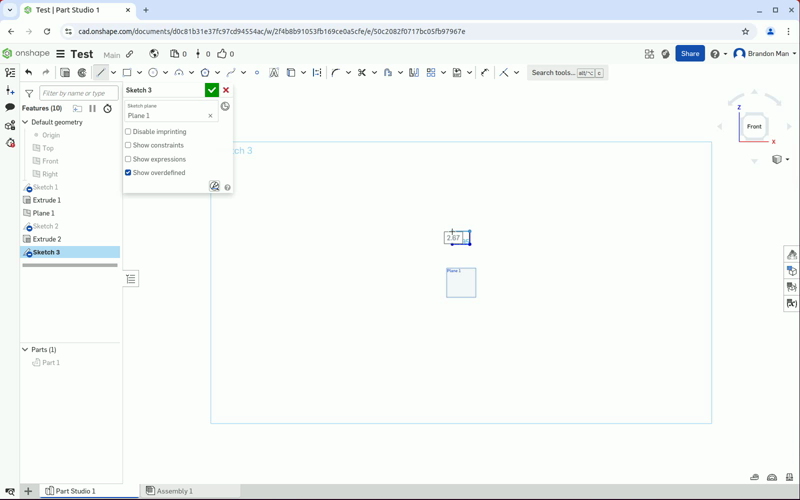
mouse_move(482, 231)
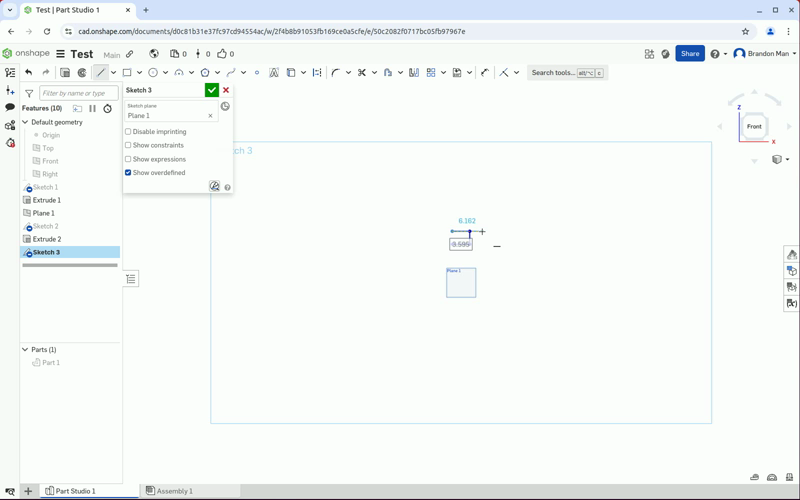
key_down(shift)
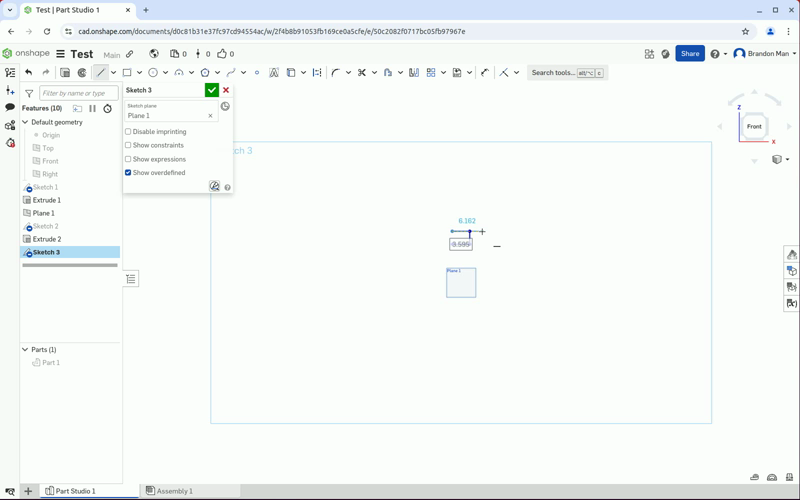
mouse_move(452, 244)
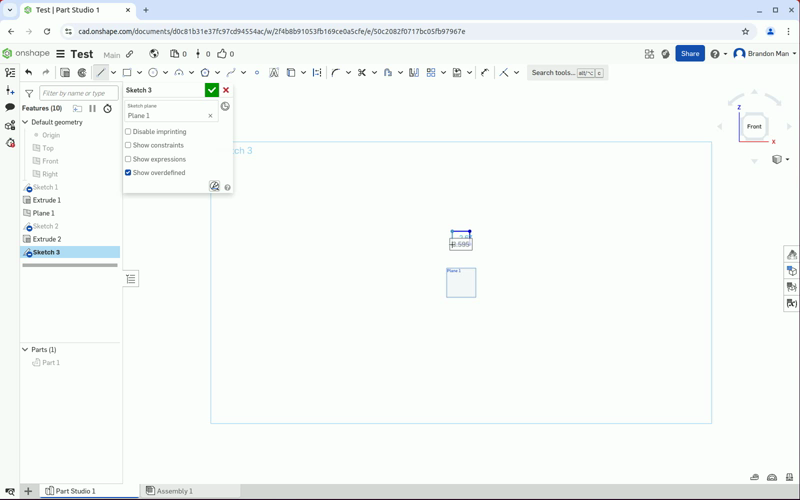
key_up(shift)
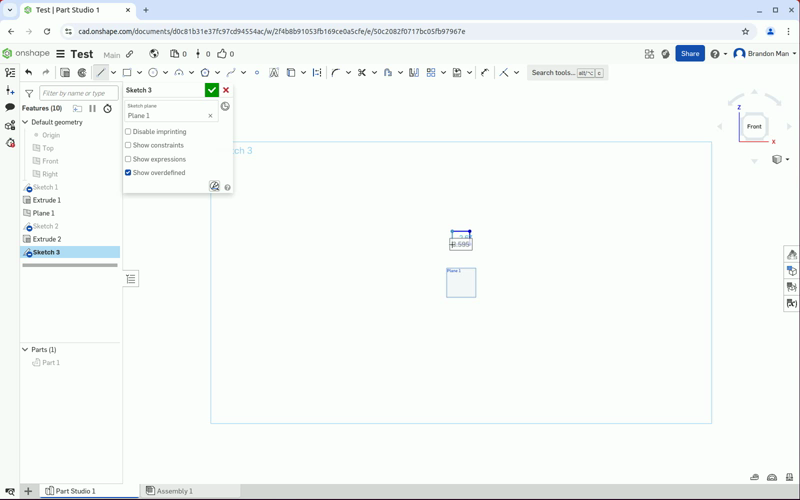
click(452, 244)
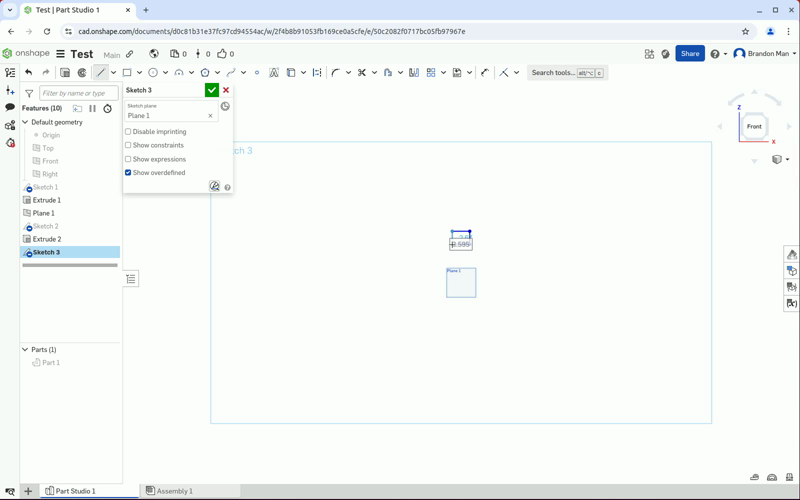
key(esc)
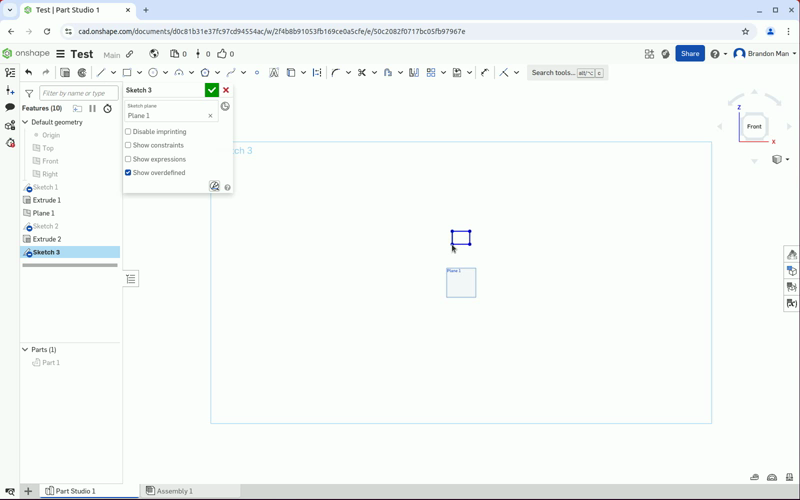
key(c)
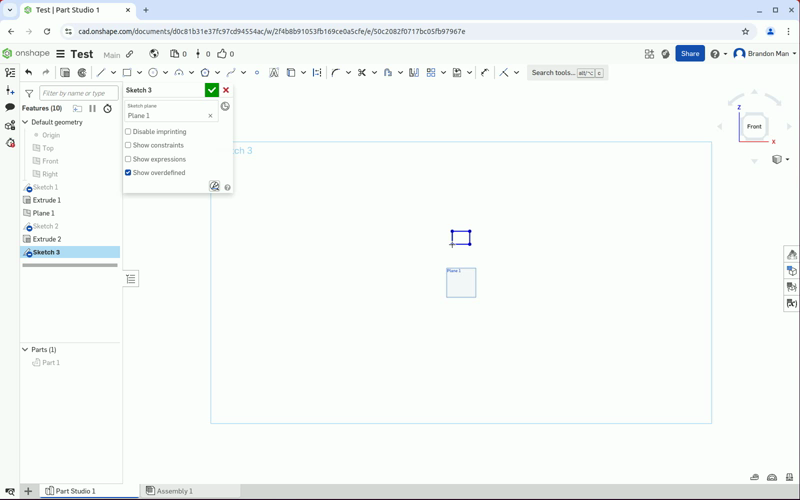
key_down(shift)
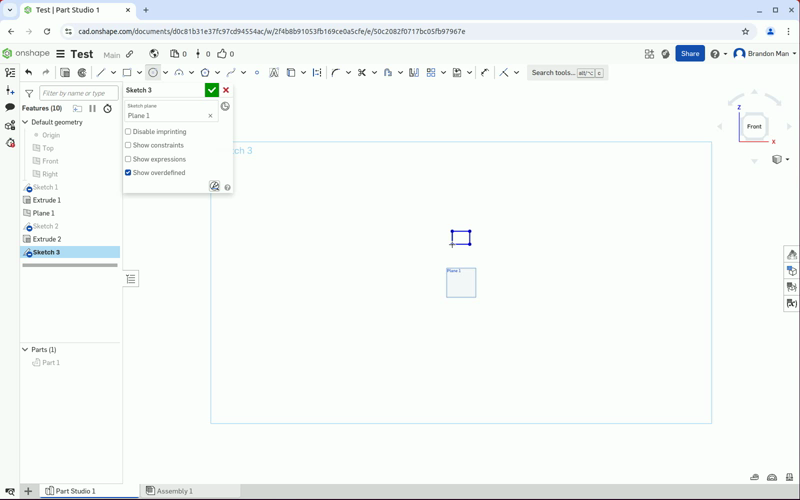
mouse_move(461, 237)
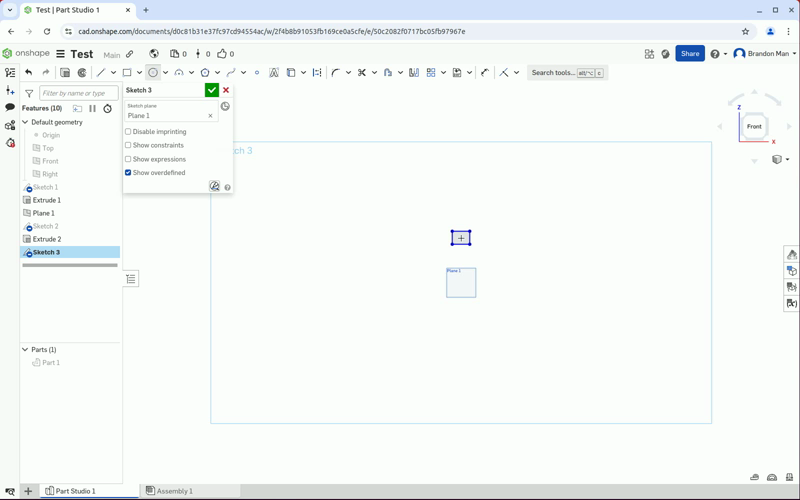
click(461, 237)
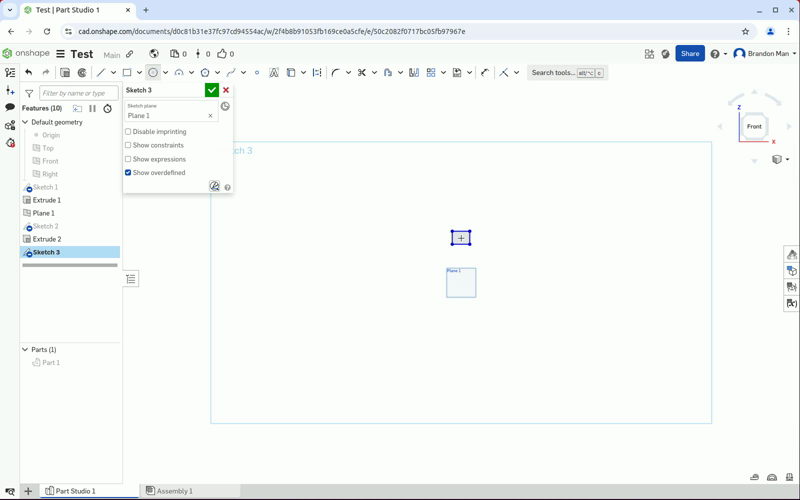
key_up(shift)
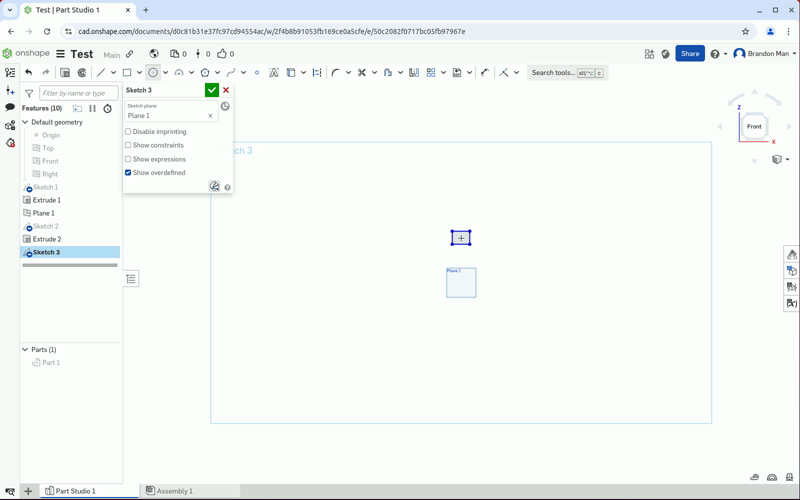
mouse_move(466, 237)
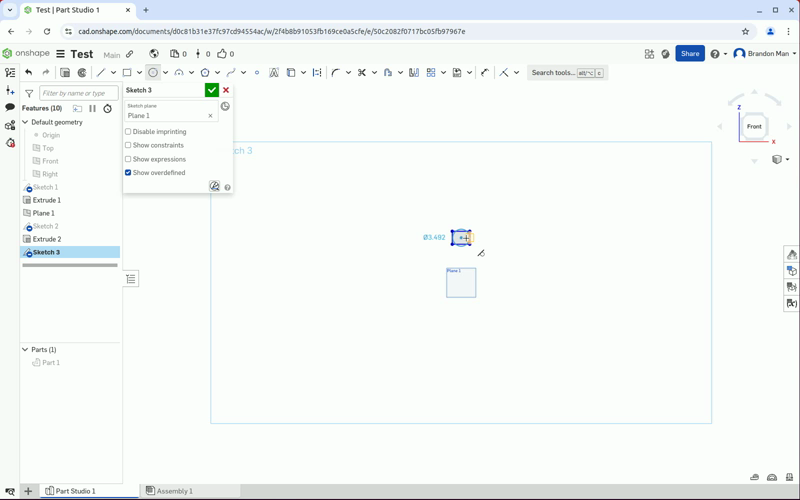
click(466, 237)
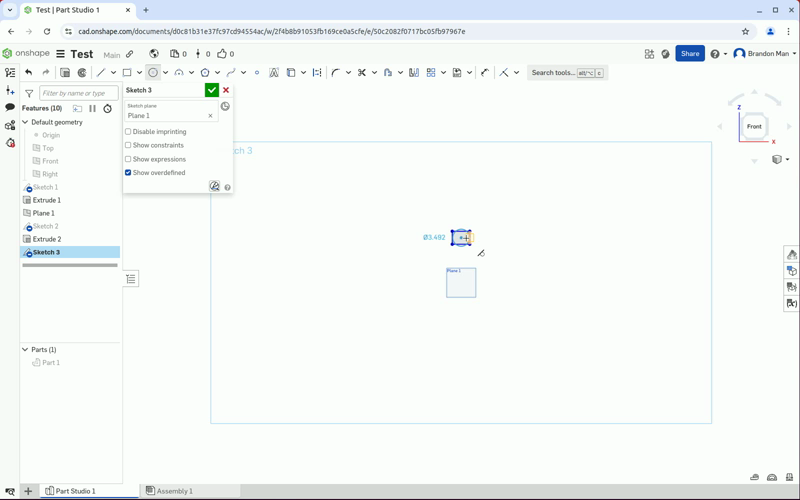
key(esc)
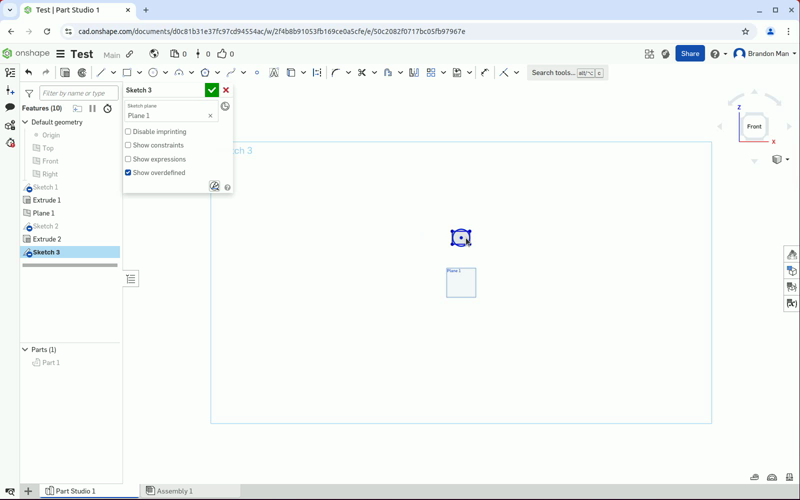
mouse_move(457, 232)
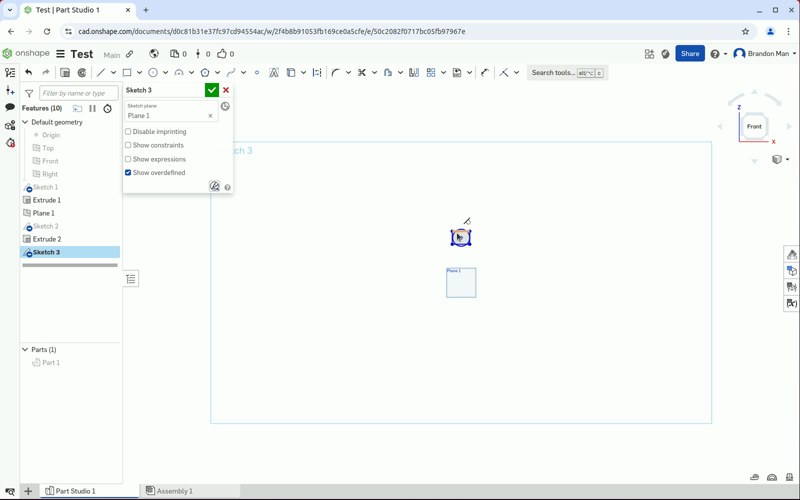
scroll(6)
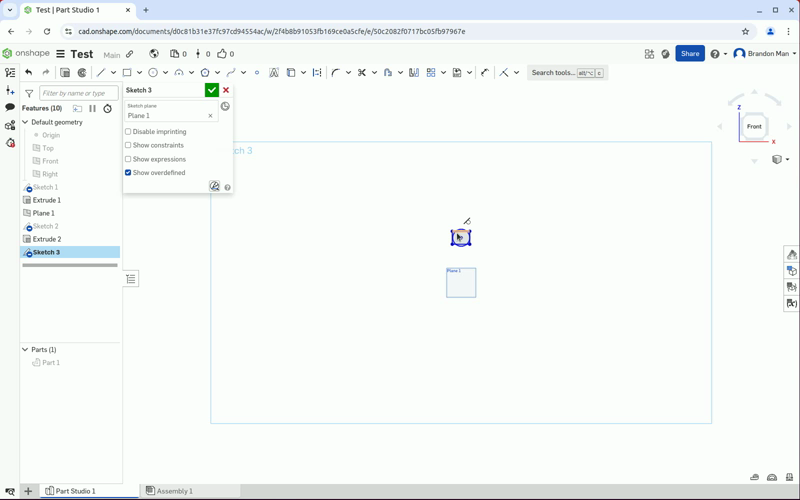
scroll(6)
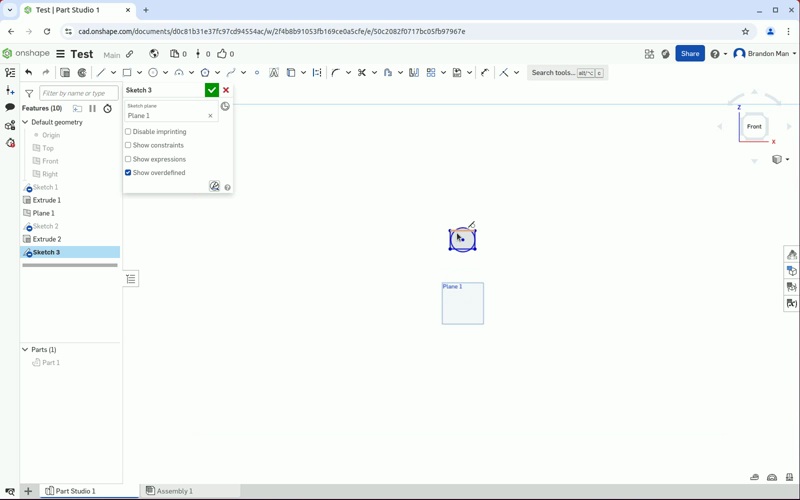
scroll(6)
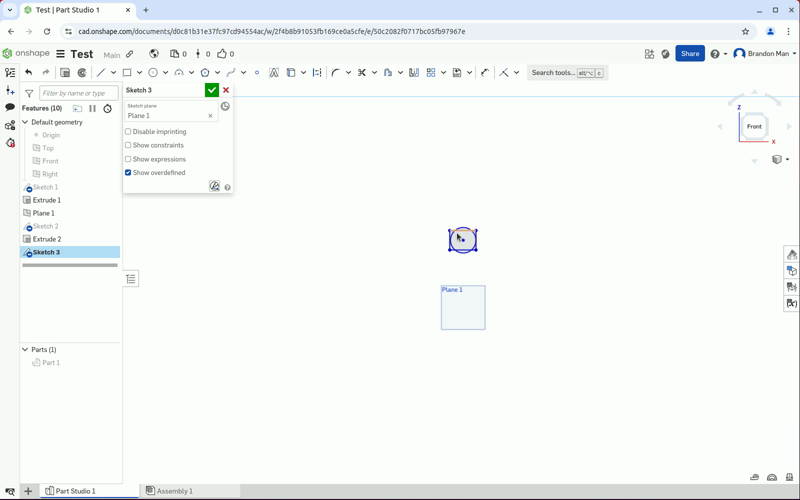
scroll(6)
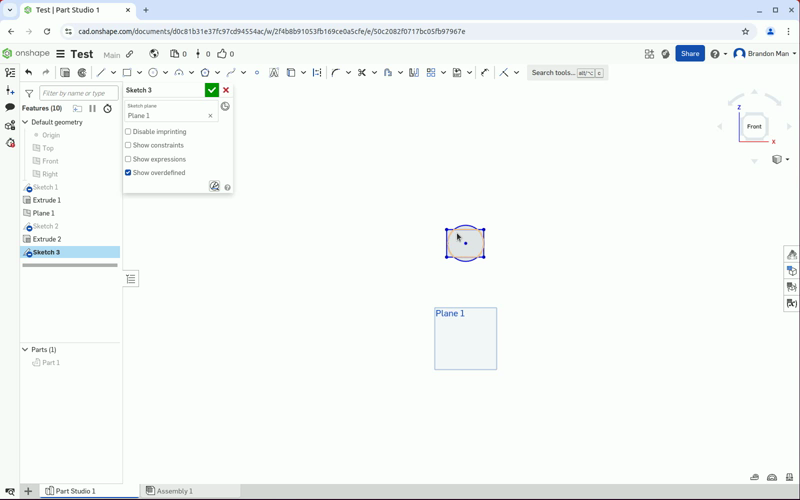
scroll(6)
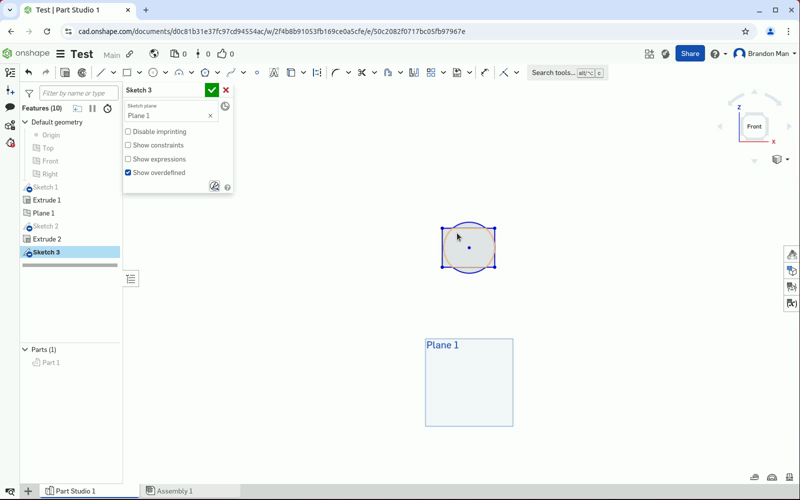
scroll(6)
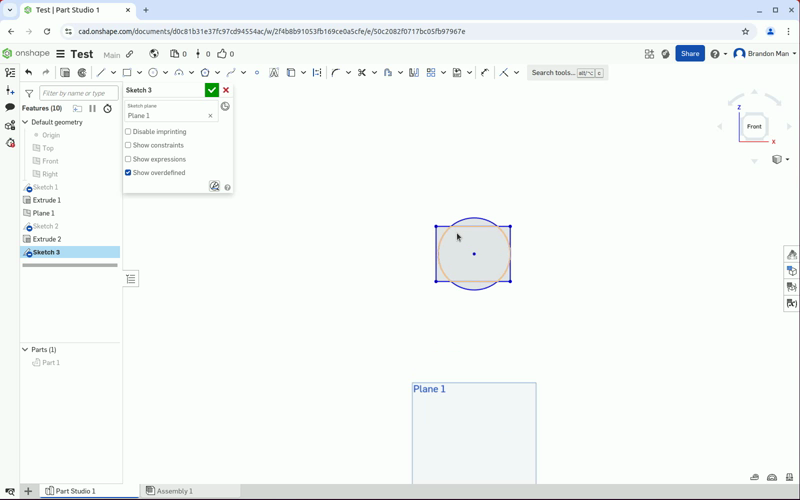
scroll(6)
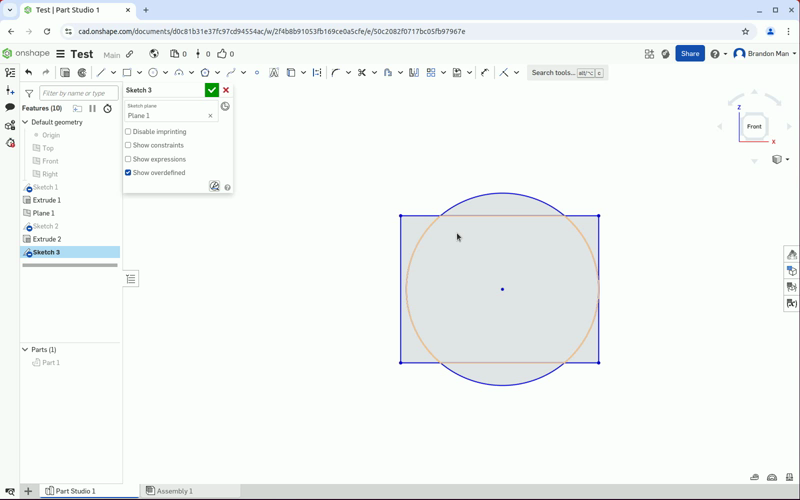
click(457, 232)
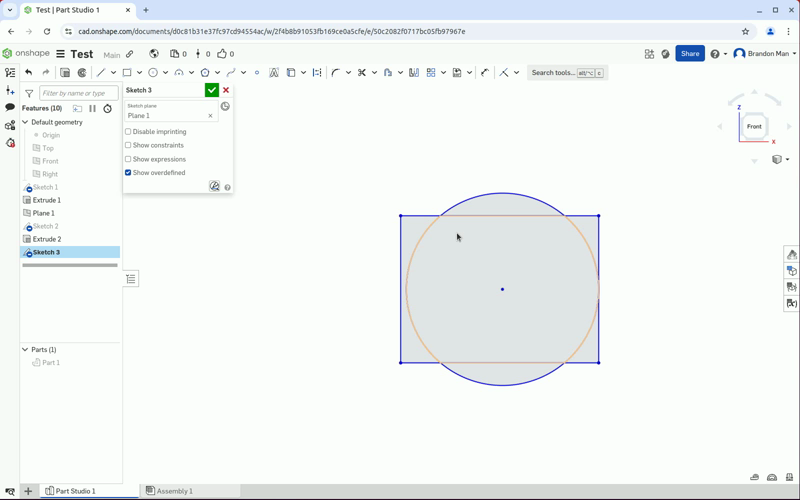
scroll(-6)
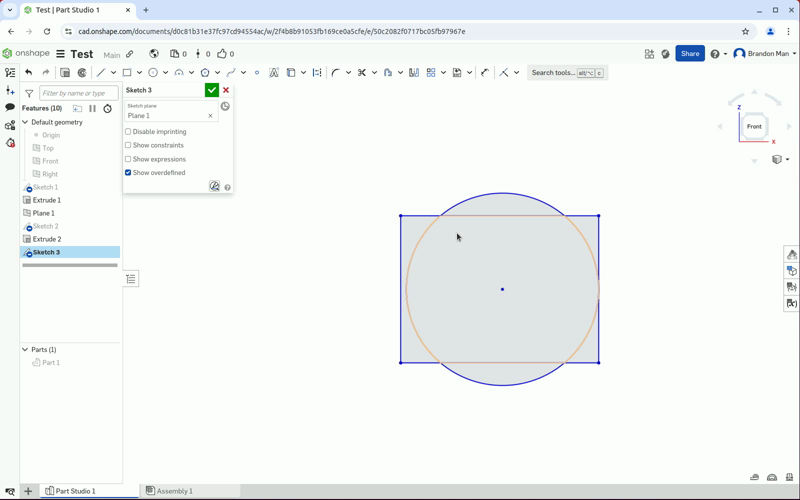
scroll(-6)
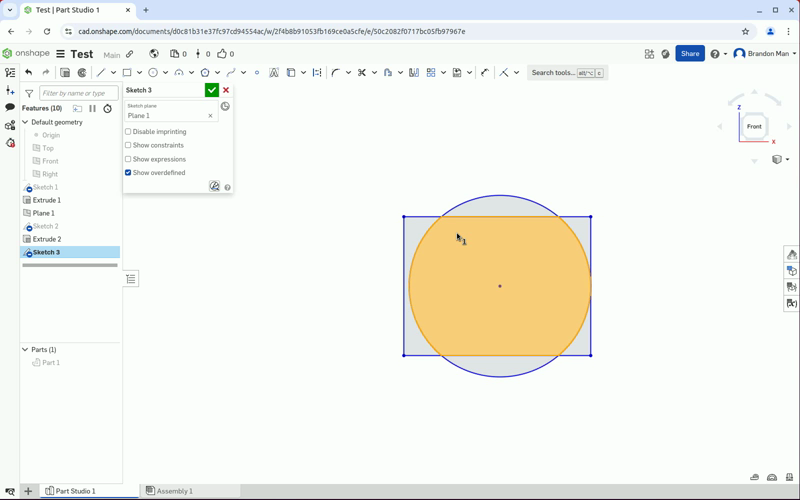
scroll(-6)
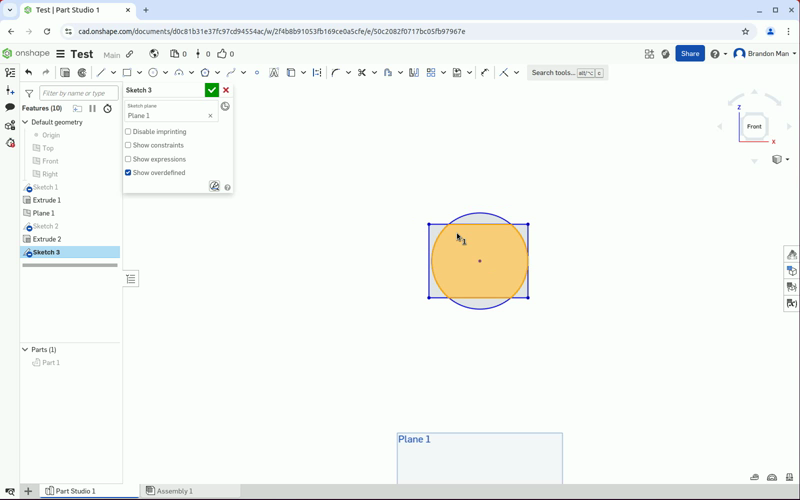
scroll(-6)
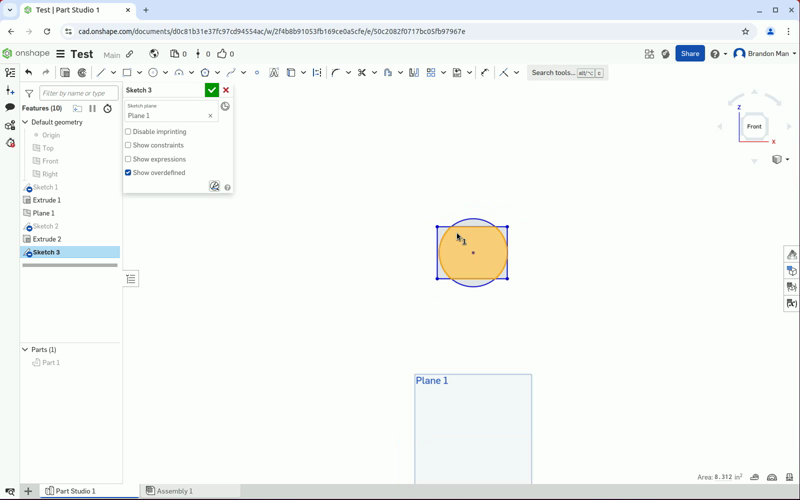
scroll(-6)
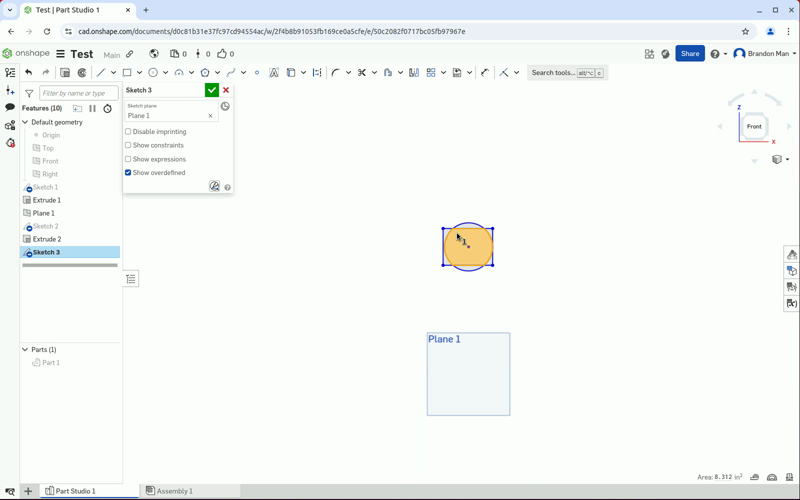
scroll(-6)
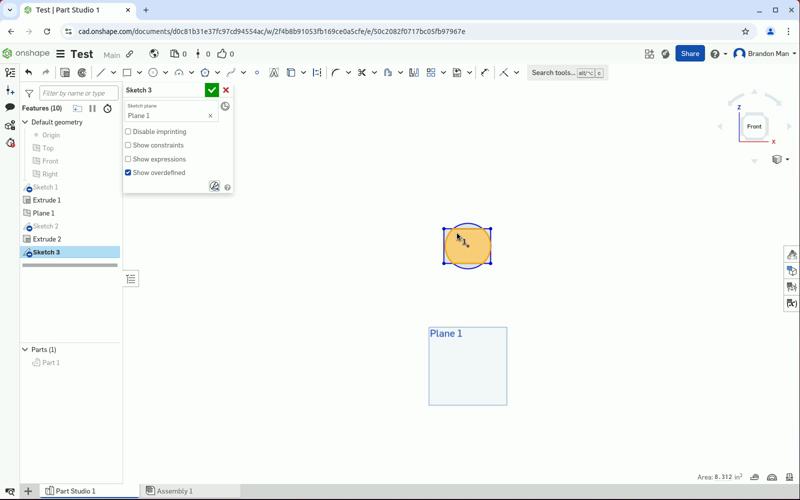
scroll(-6)
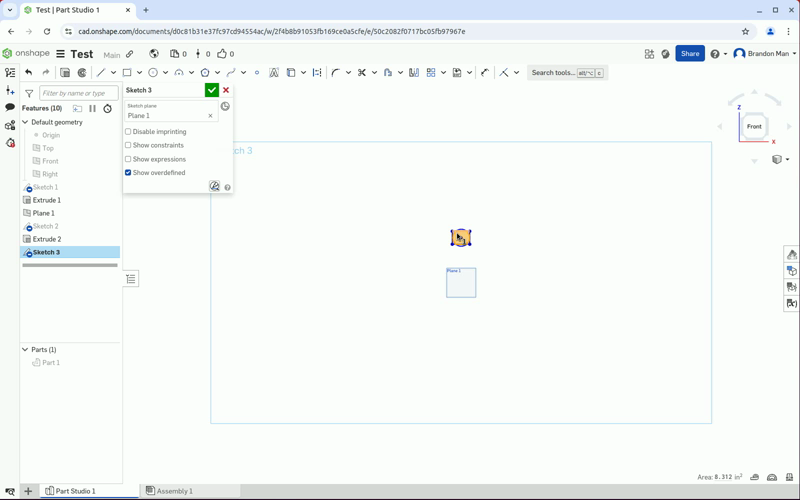
mouse_move(73, 352)
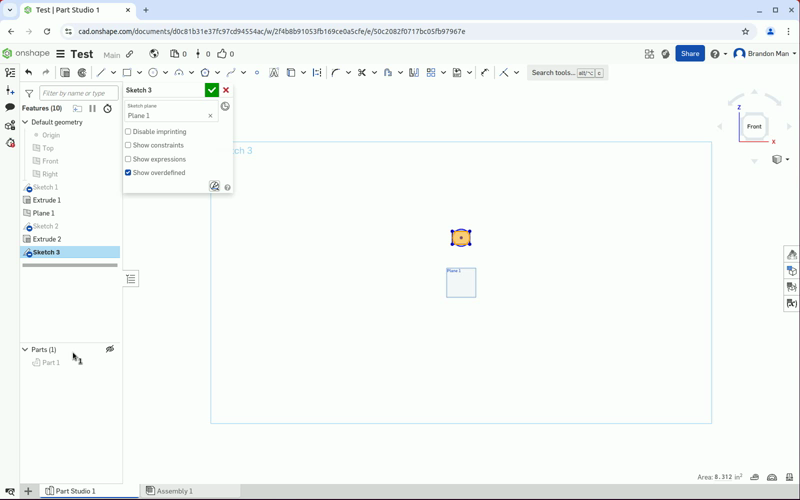
key(shift+y)
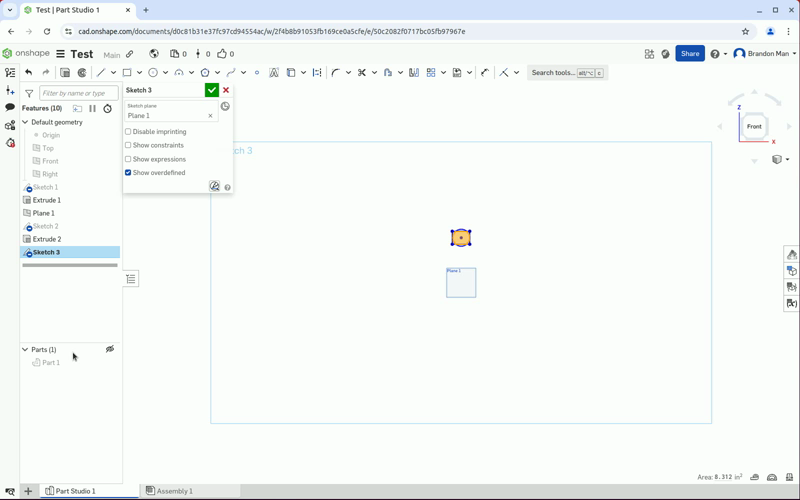
key(shift+e)
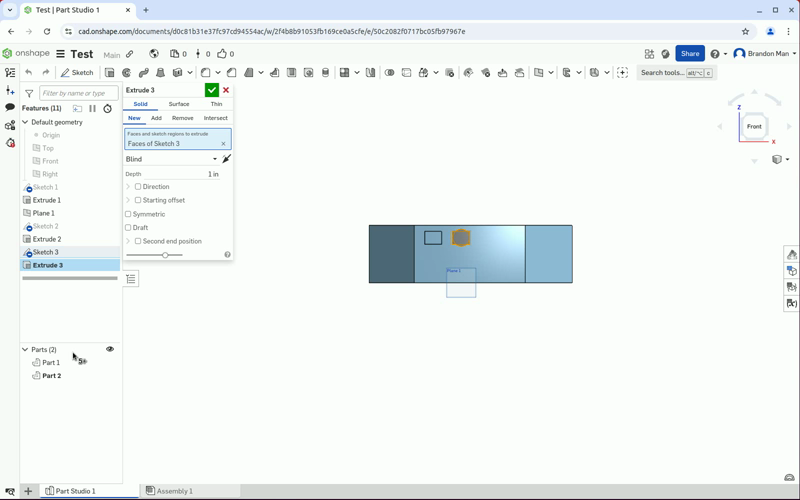
mouse_move(143, 106)
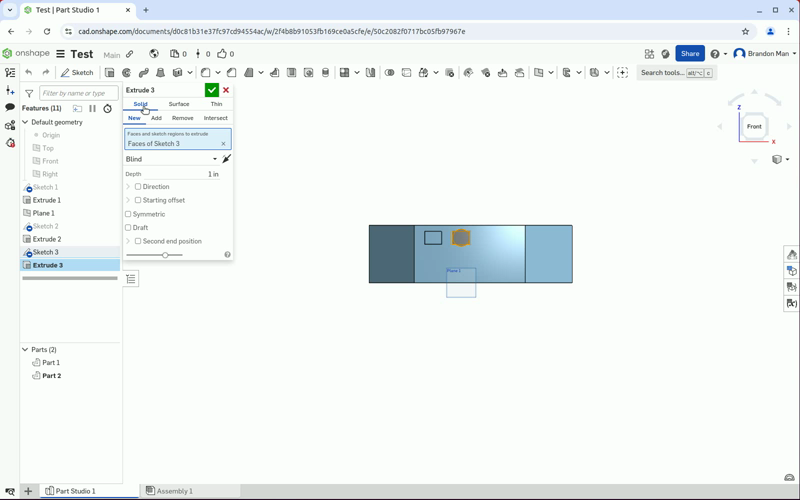
click(143, 106)
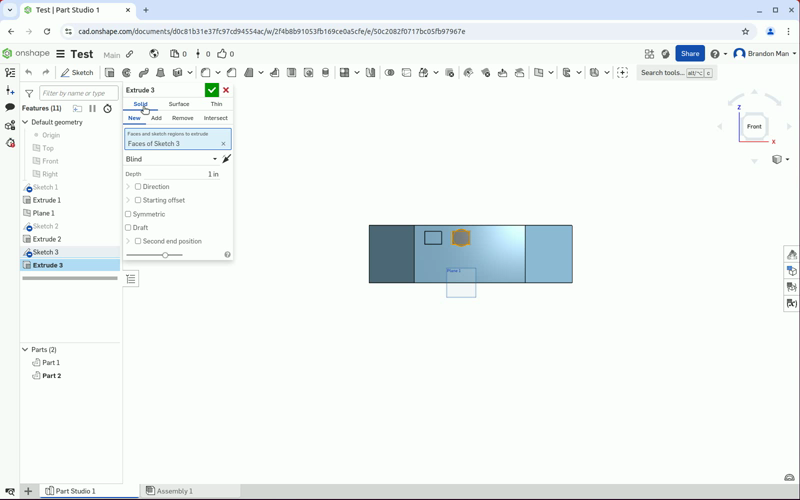
mouse_move(186, 120)
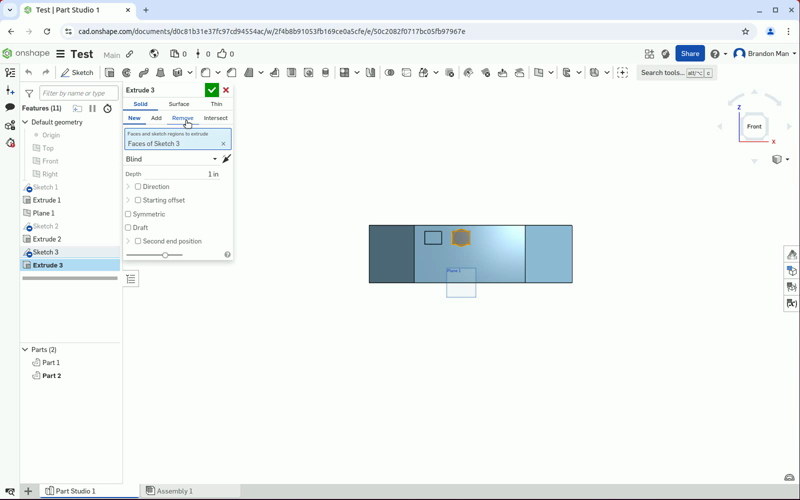
click(186, 120)
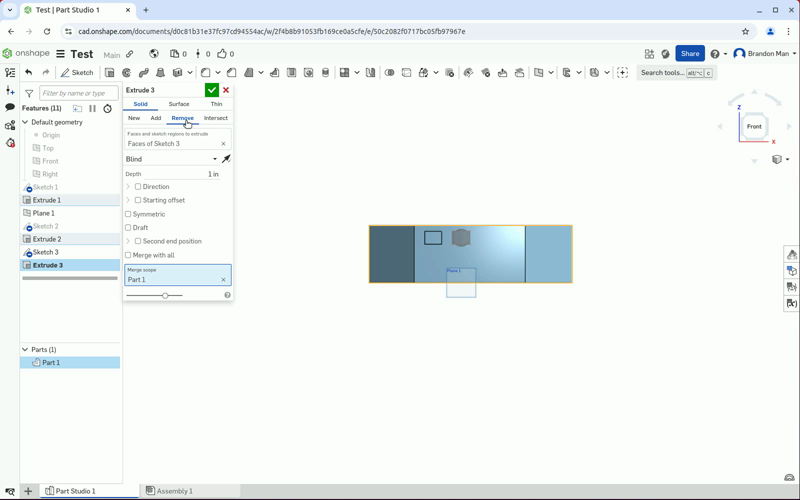
key(tab, 4)
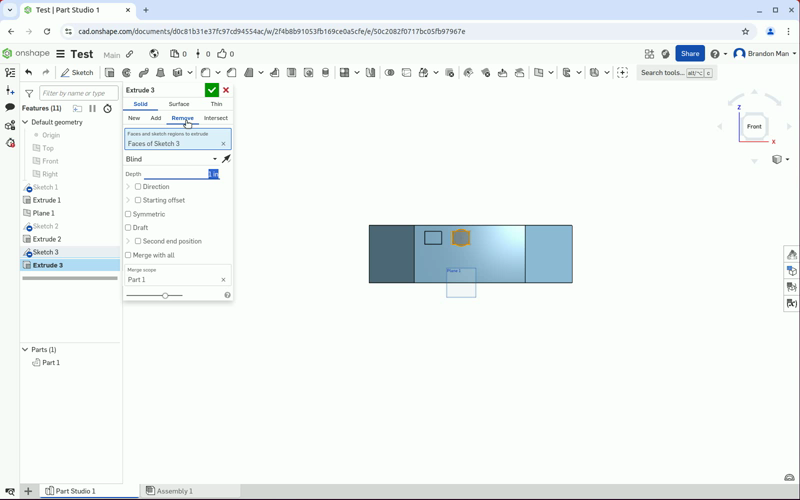
text(7.221)
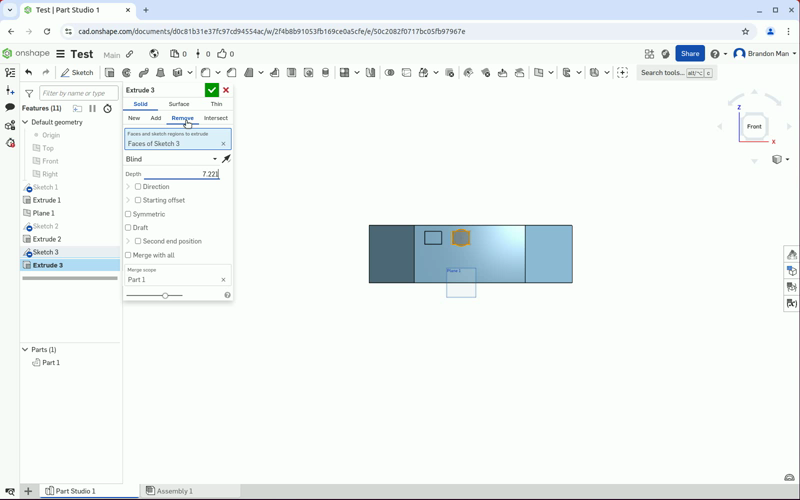
key(tab, 6)
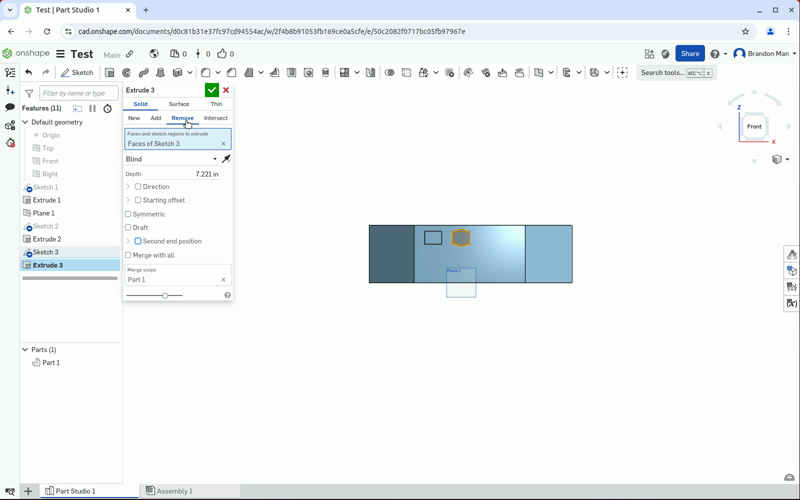
key(space)
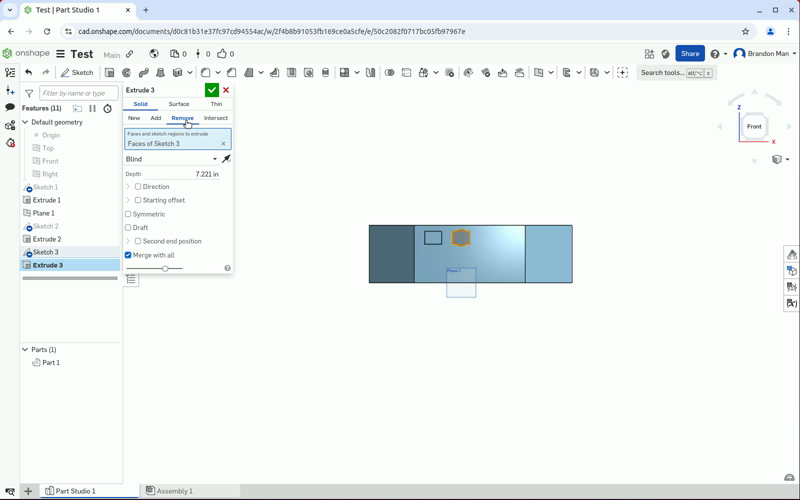
key(enter)
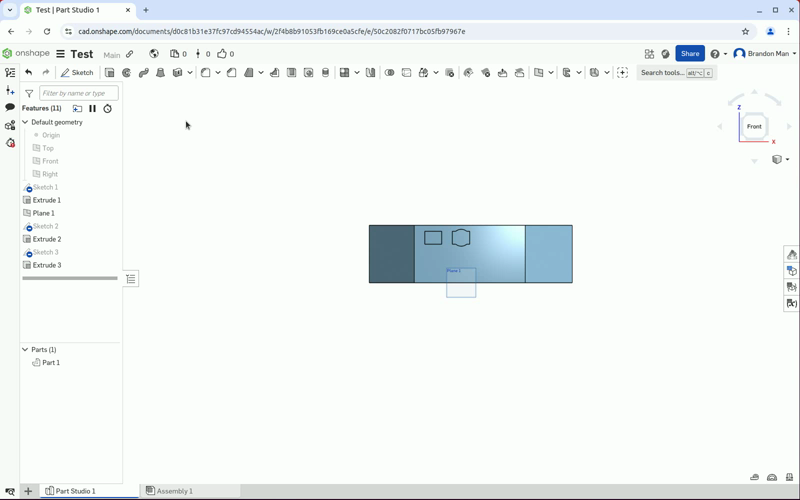
key(shift+h)
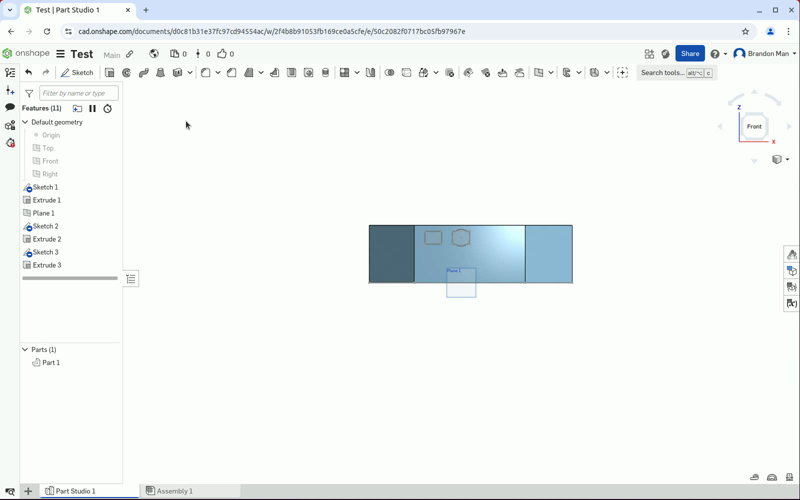
key(shift+h)
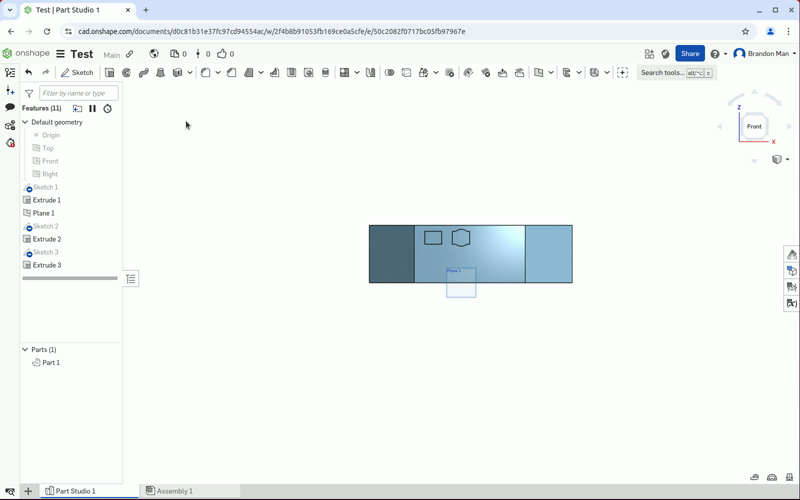
mouse_move(73, 189)
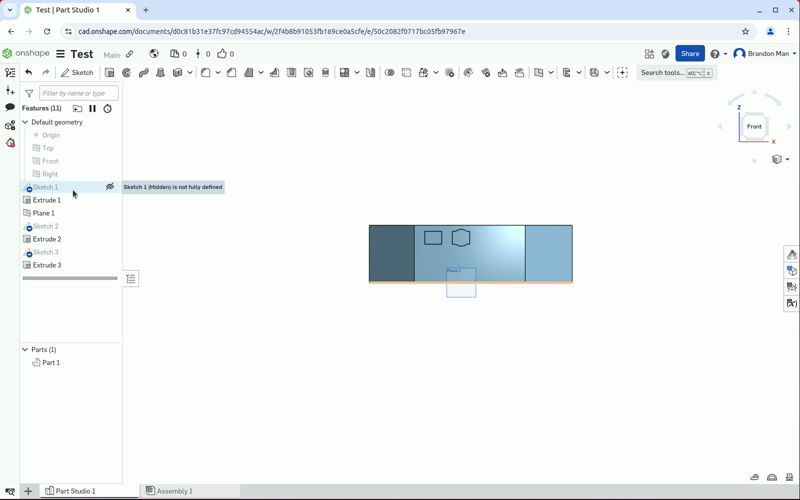
click(73, 189)
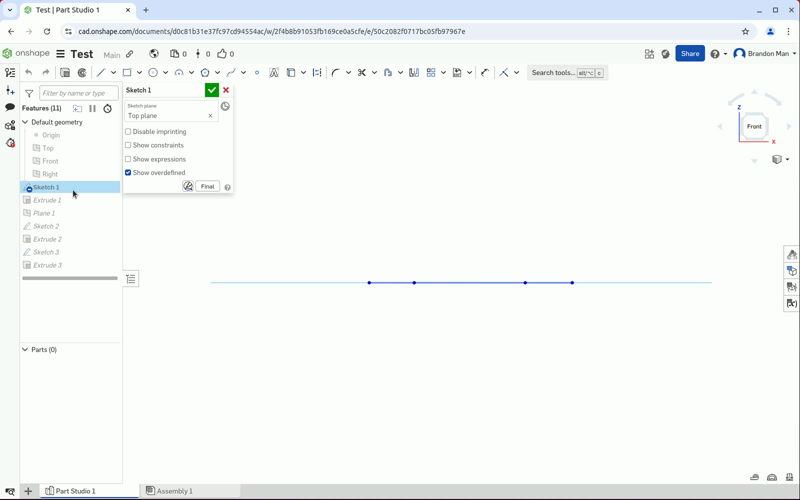
mouse_move(229, 92)
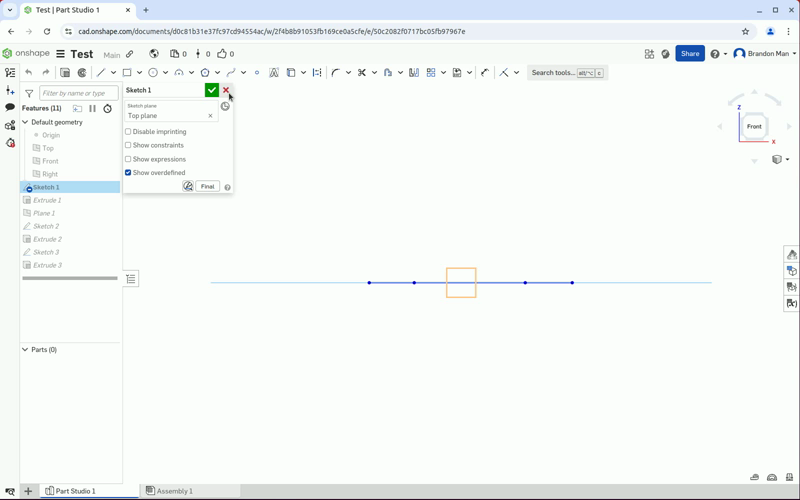
click(229, 92)
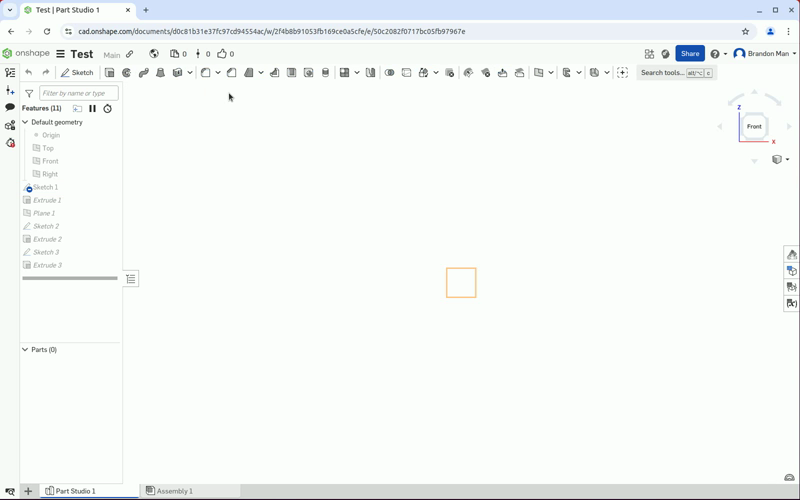
key(shift+s)
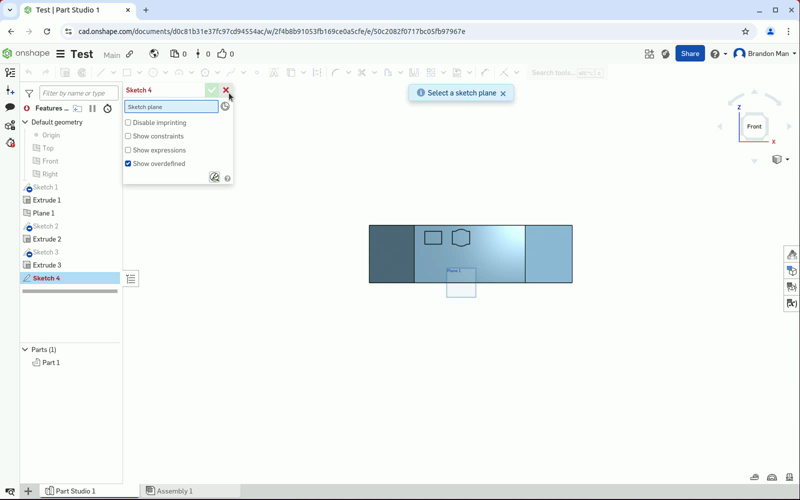
mouse_move(73, 215)
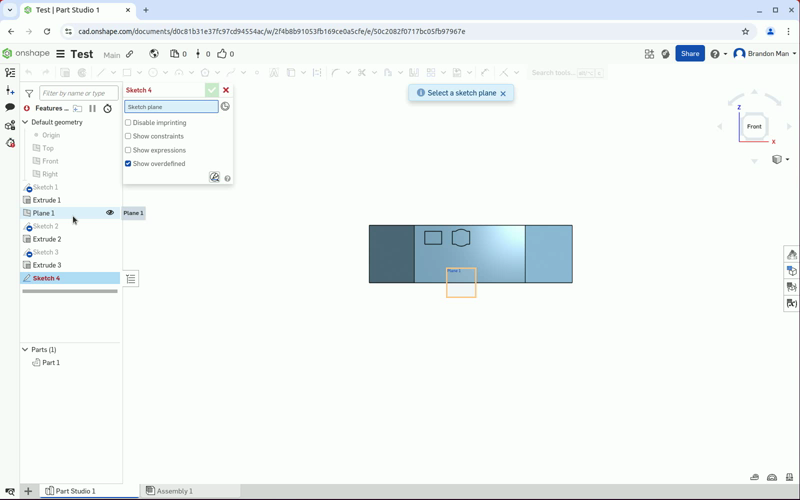
click(73, 215)
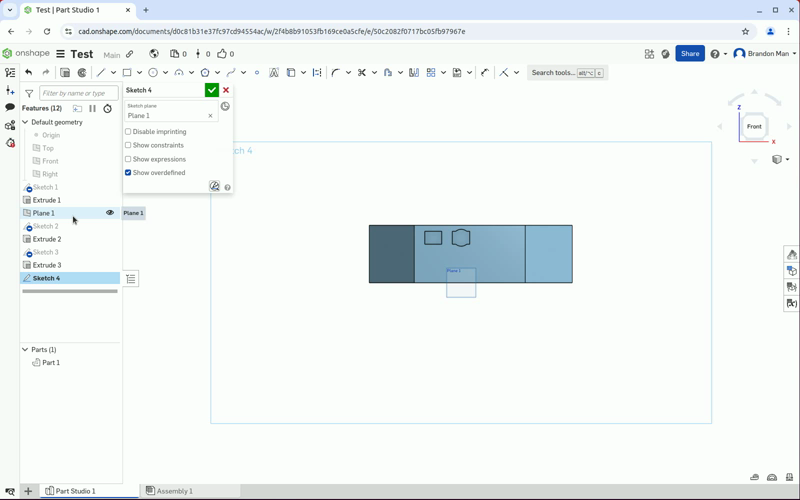
mouse_move(73, 352)
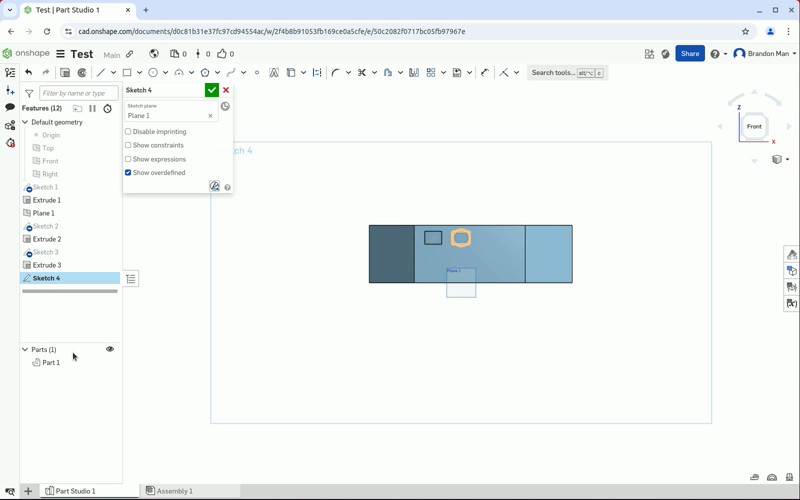
key(y)
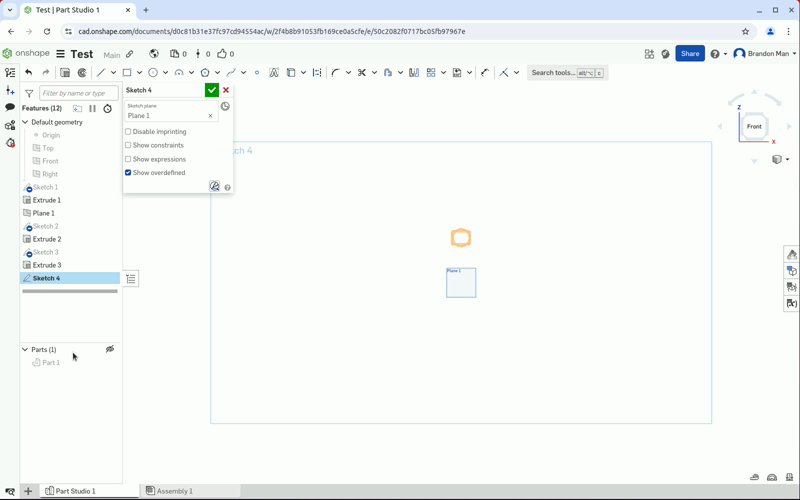
key(l)
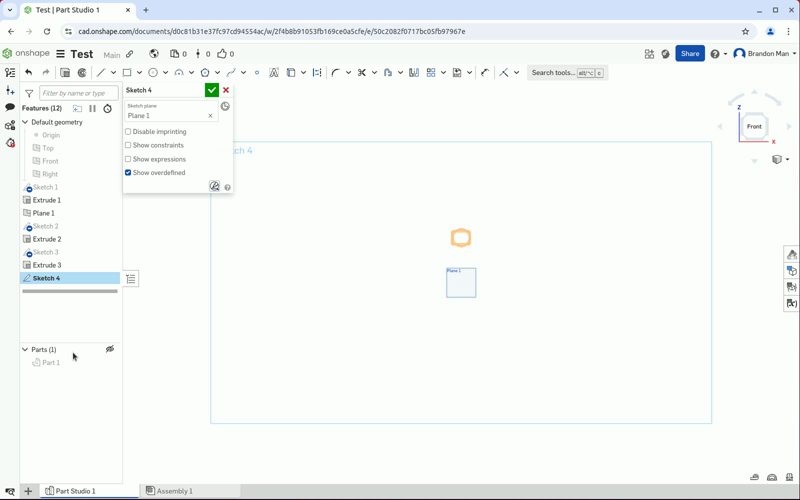
key_down(shift)
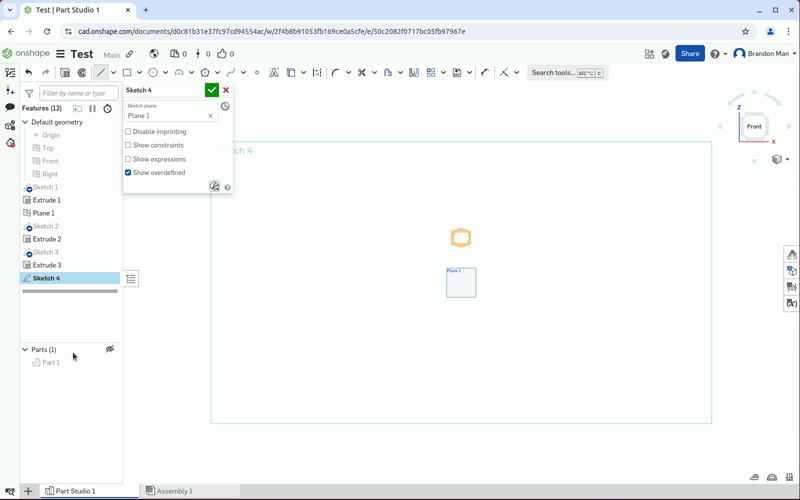
mouse_move(479, 244)
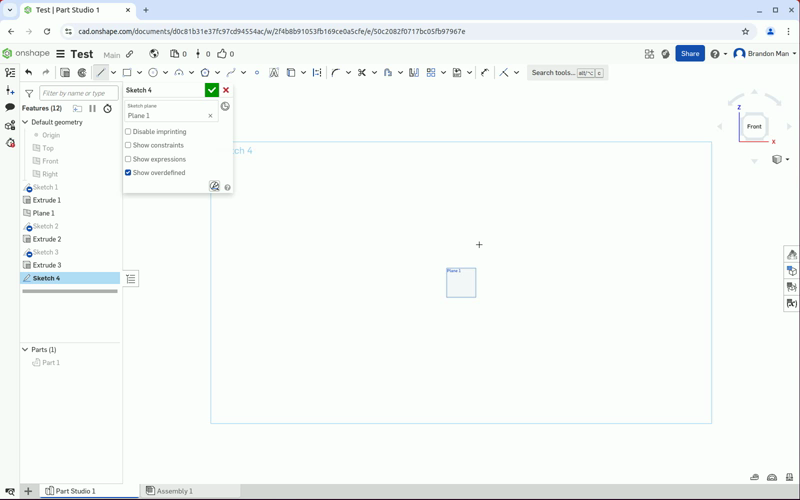
click(479, 244)
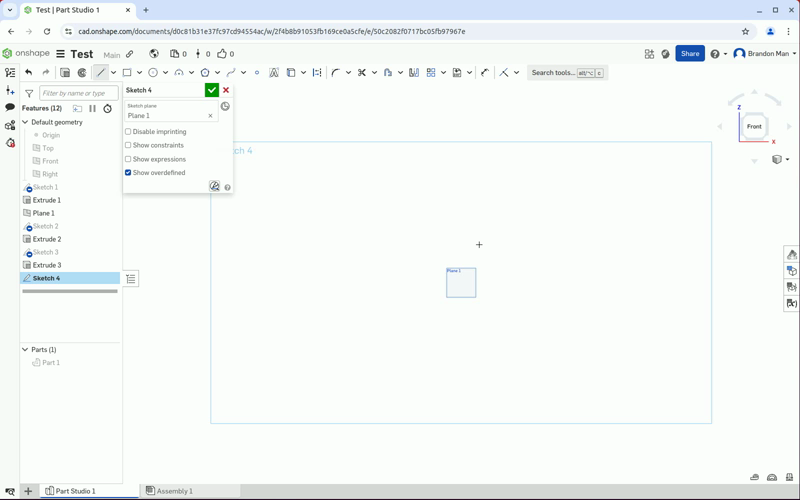
key_up(shift)
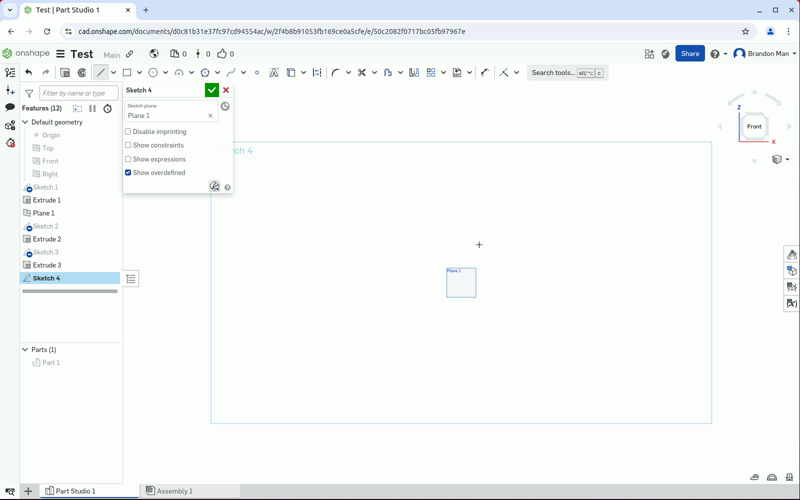
key_down(shift)
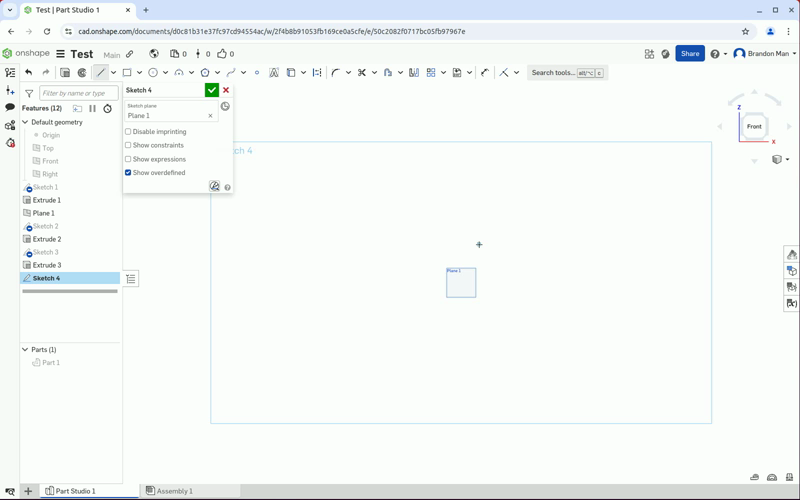
mouse_move(509, 244)
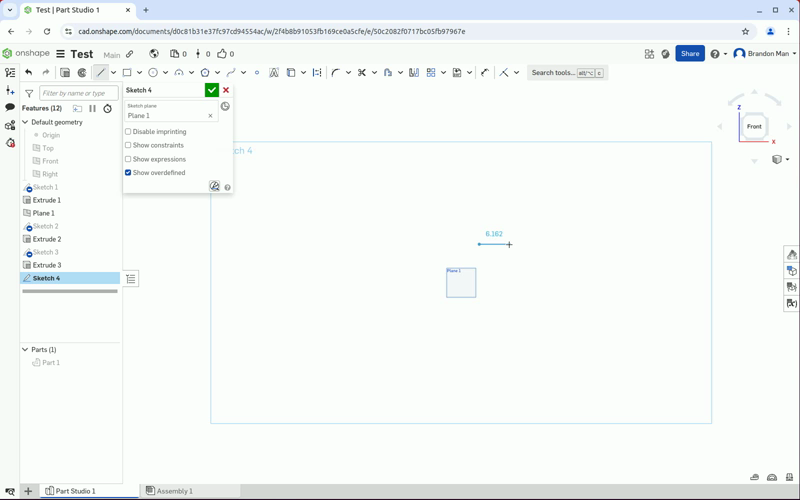
mouse_move(496, 244)
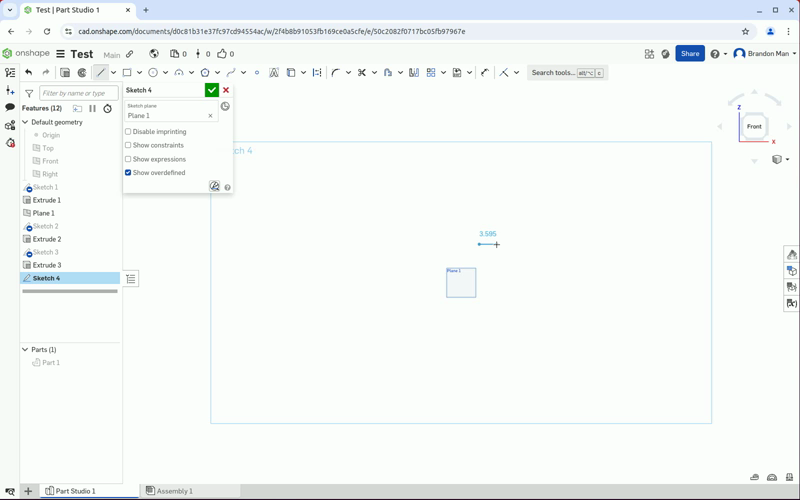
click(496, 244)
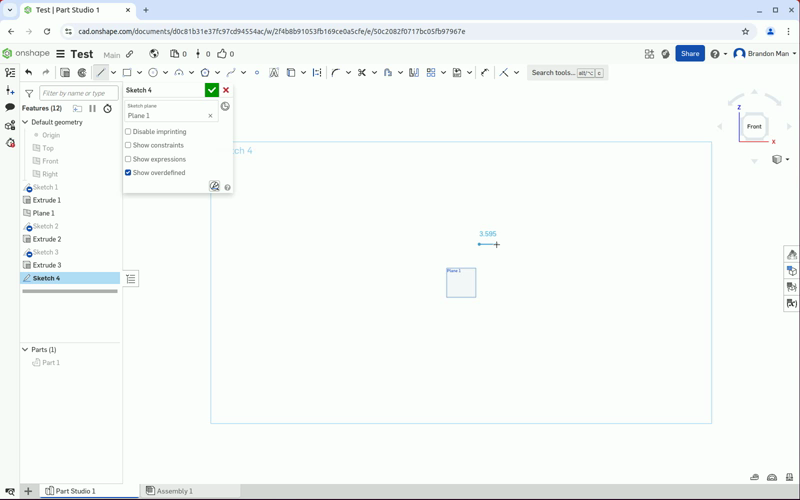
key_up(shift)
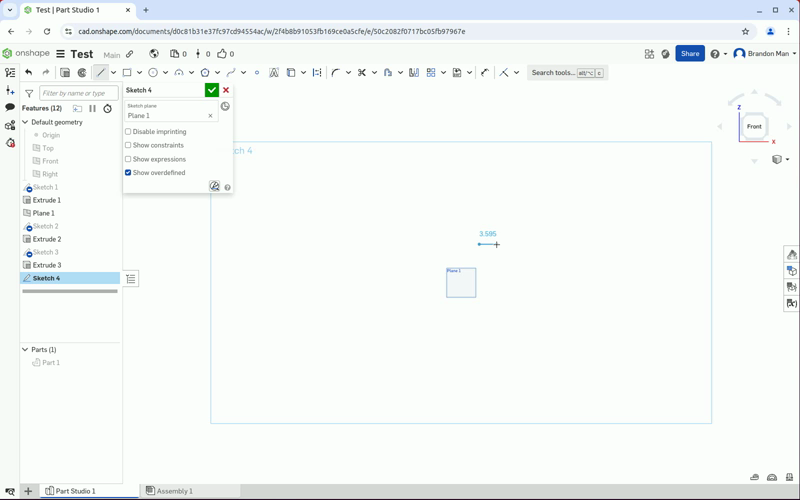
key_down(shift)
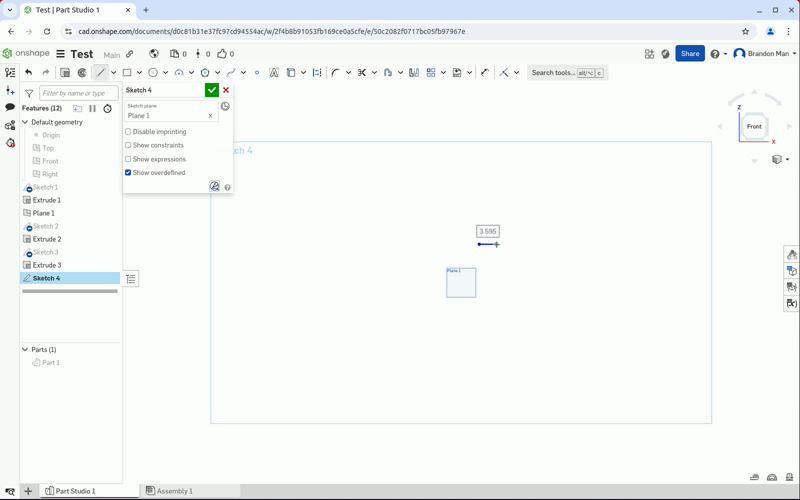
mouse_move(526, 244)
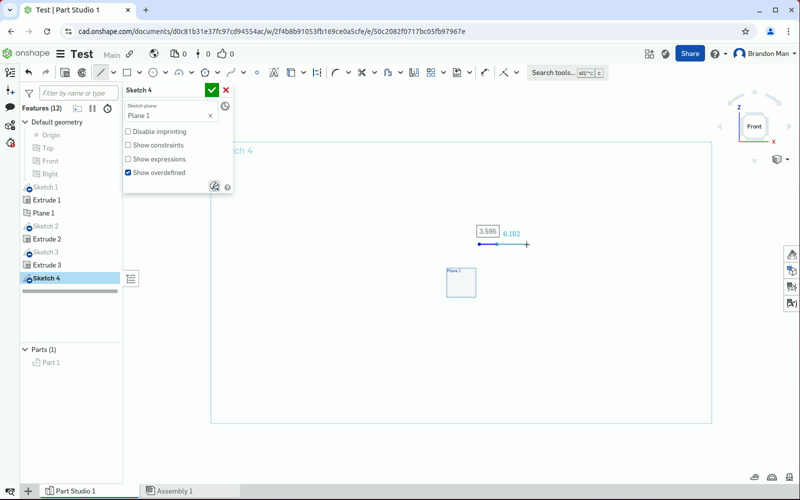
mouse_move(496, 231)
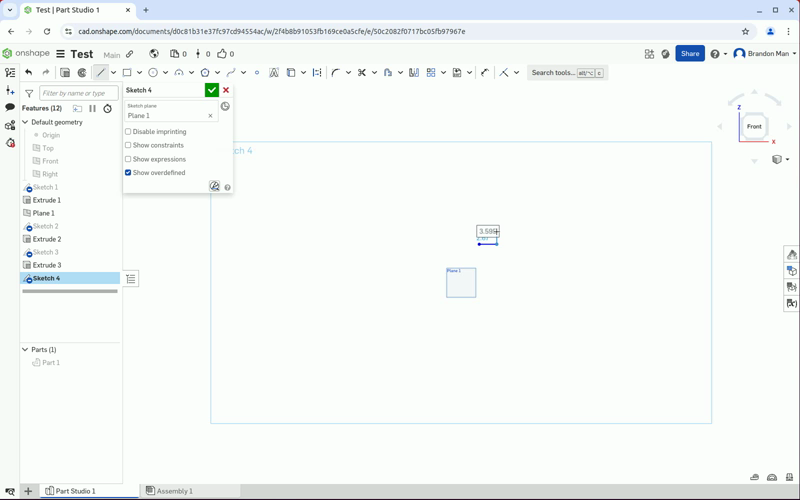
click(496, 231)
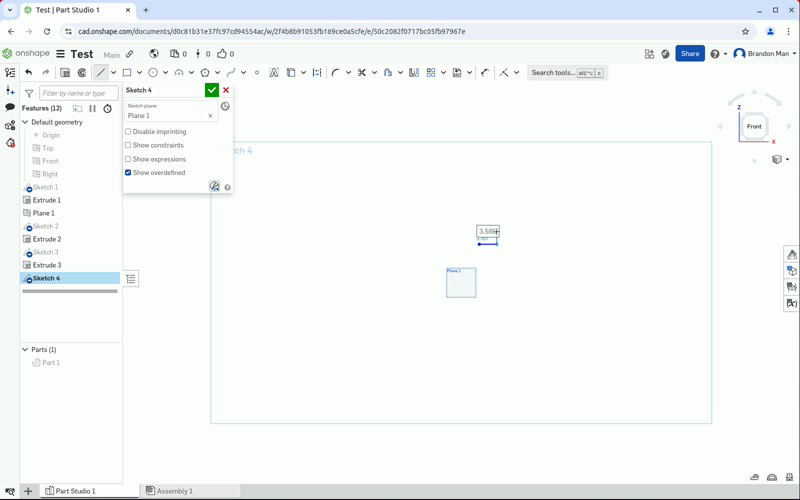
key_up(shift)
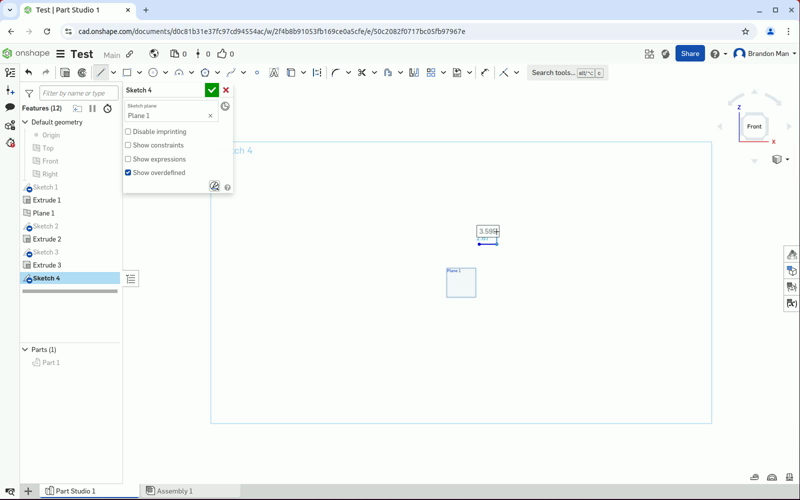
key_down(shift)
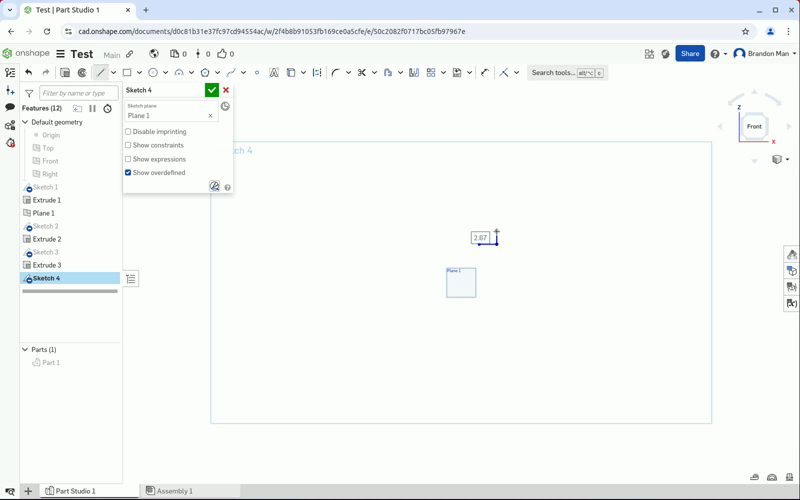
mouse_move(526, 231)
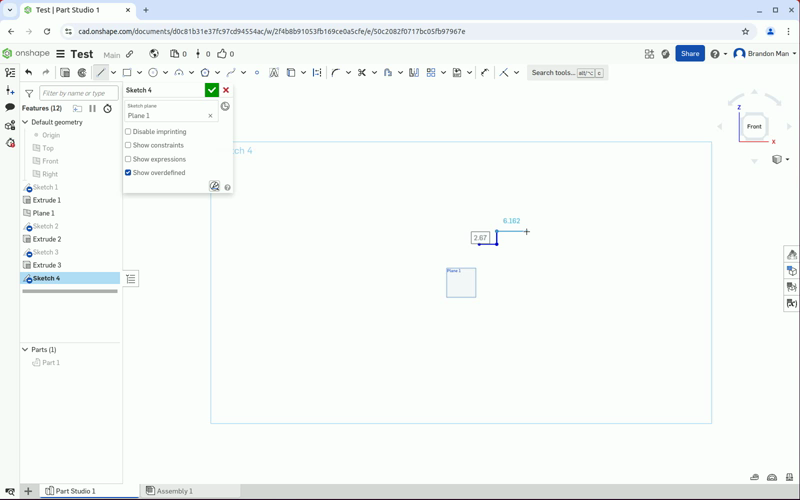
mouse_move(479, 231)
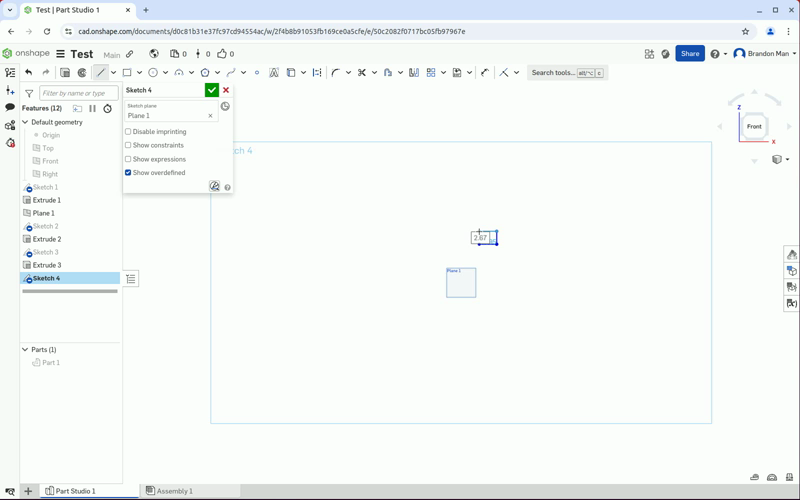
click(479, 231)
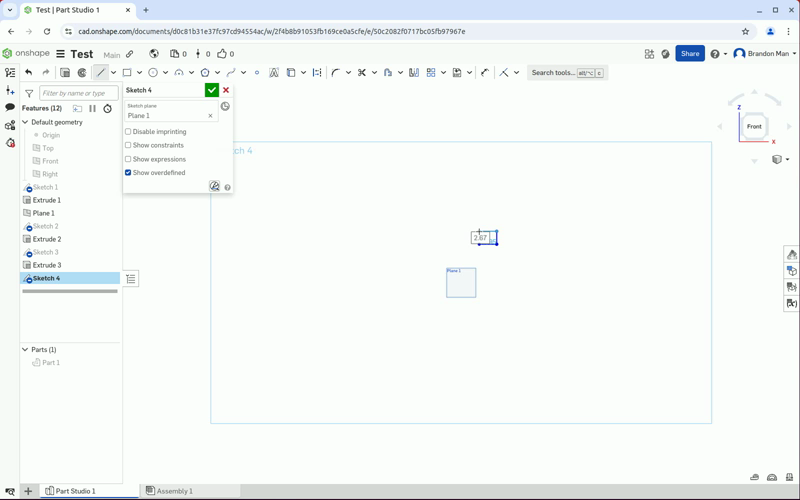
key_up(shift)
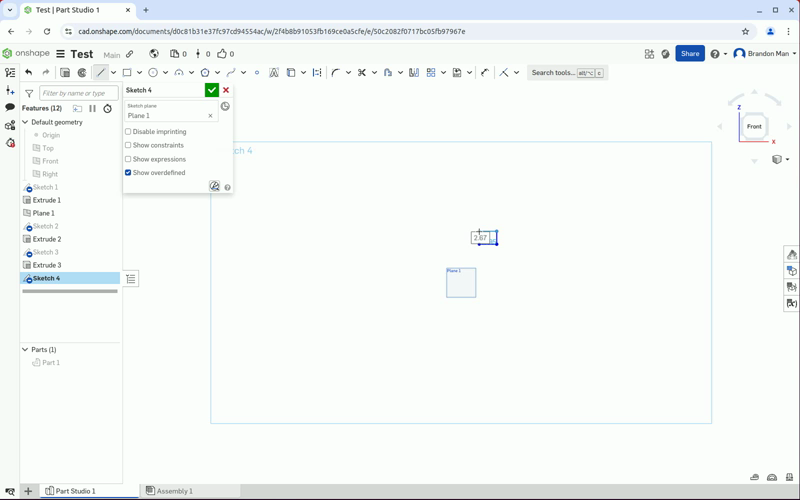
mouse_move(509, 231)
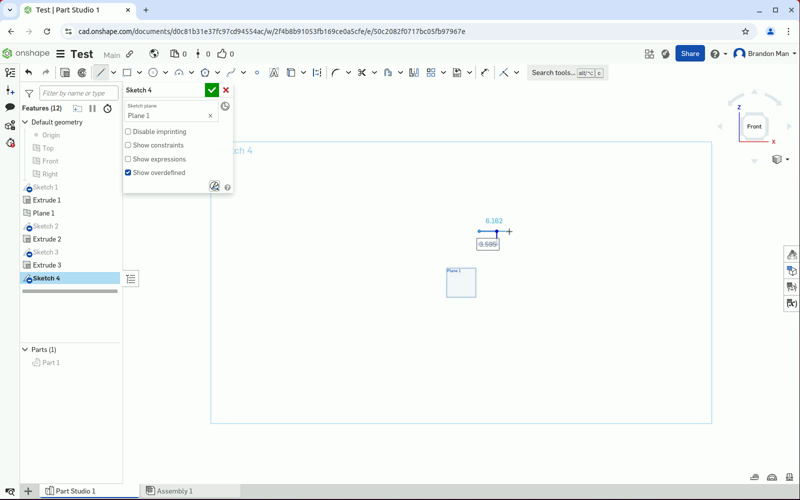
key_down(shift)
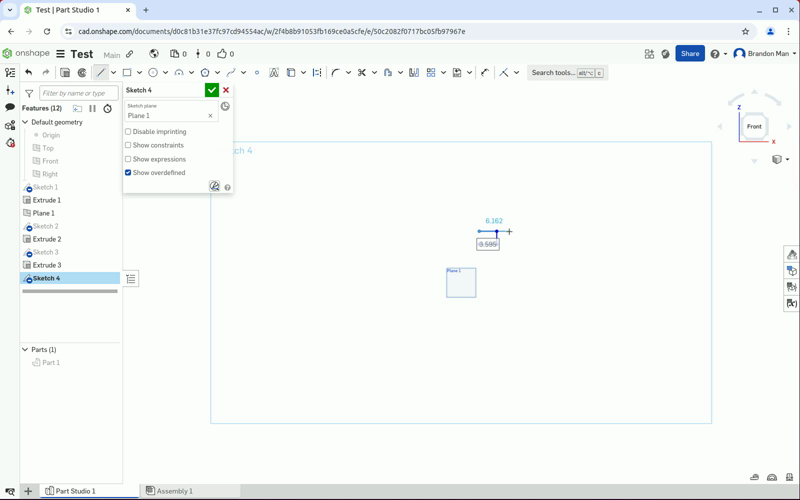
mouse_move(479, 244)
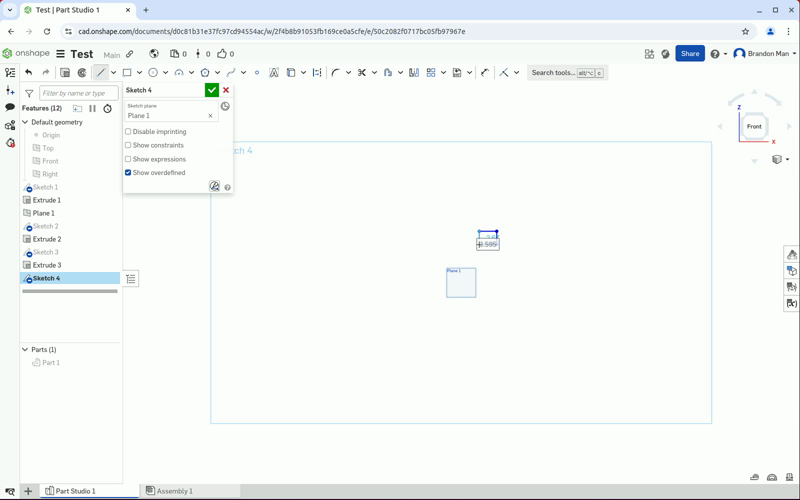
key_up(shift)
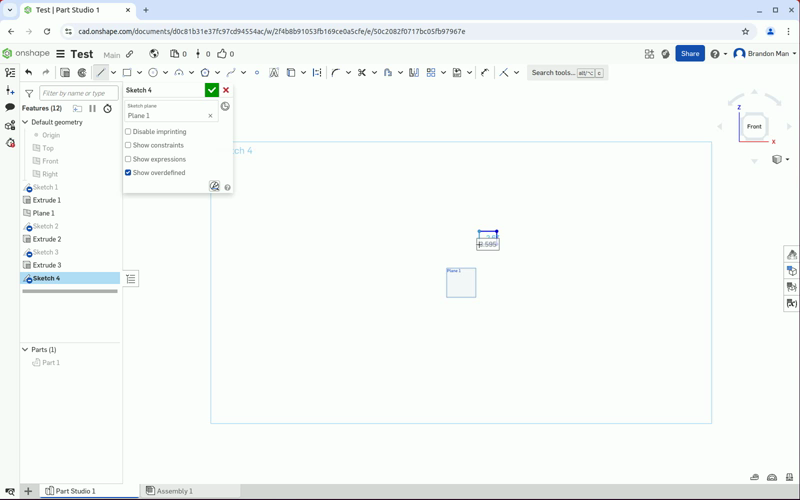
click(479, 244)
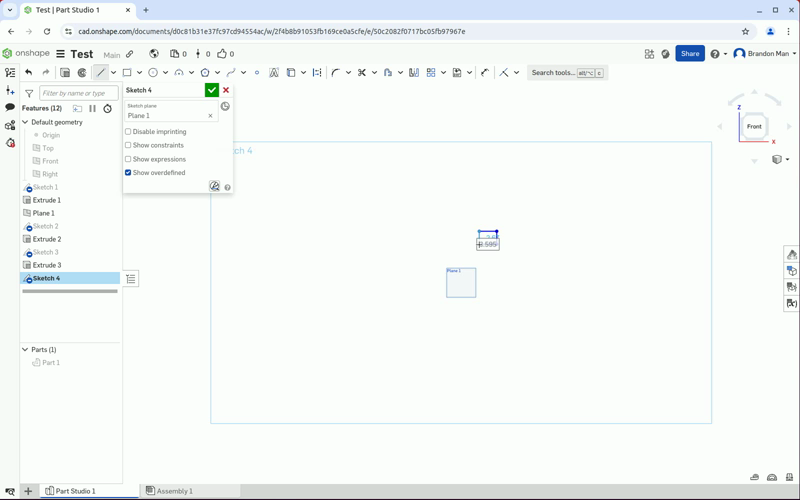
key(esc)
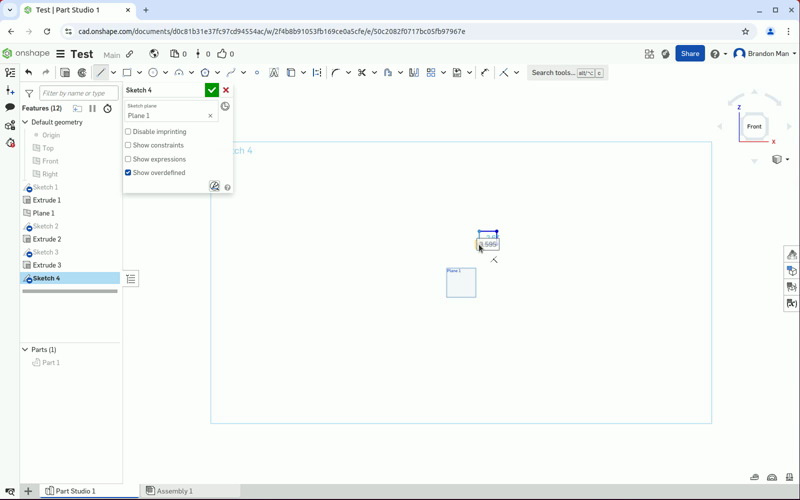
key(c)
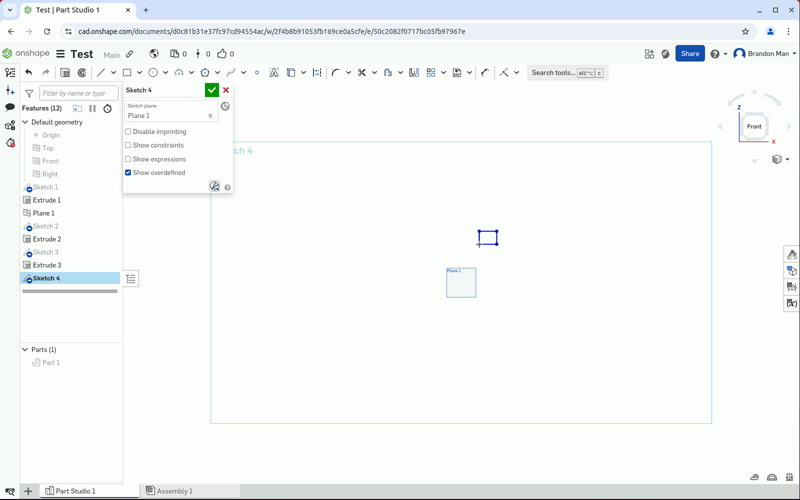
key_down(shift)
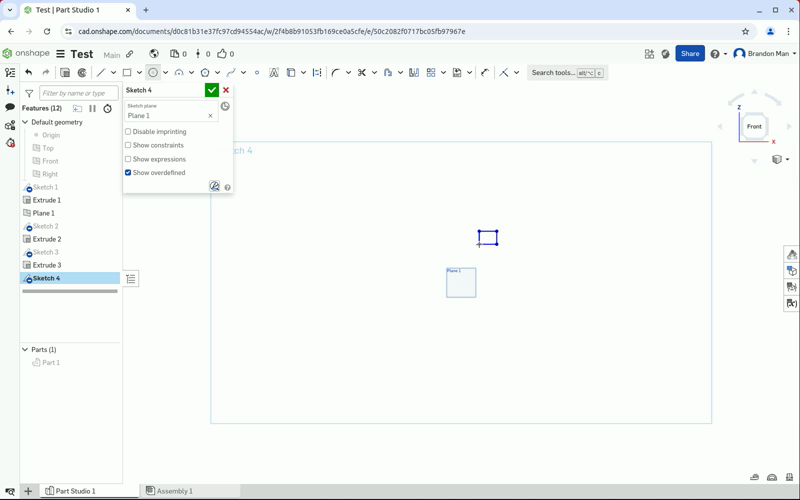
mouse_move(488, 237)
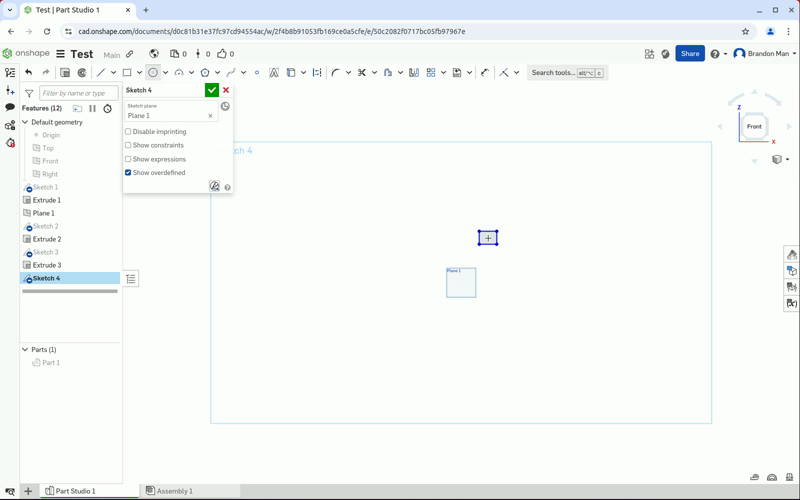
click(488, 237)
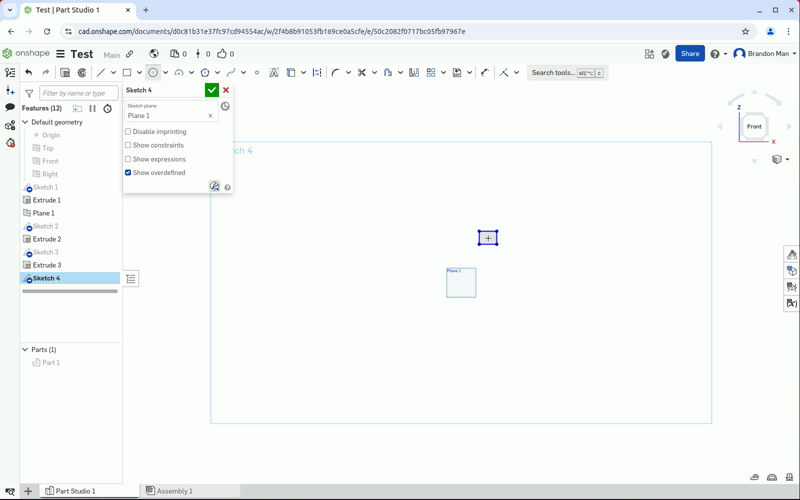
key_up(shift)
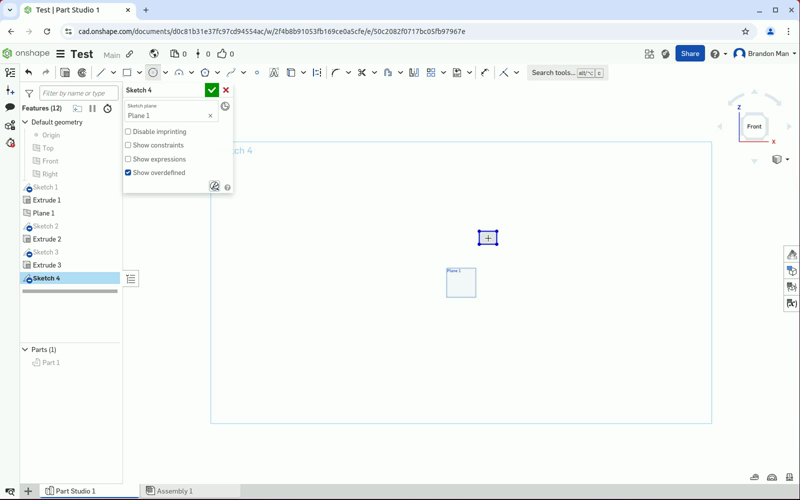
mouse_move(493, 237)
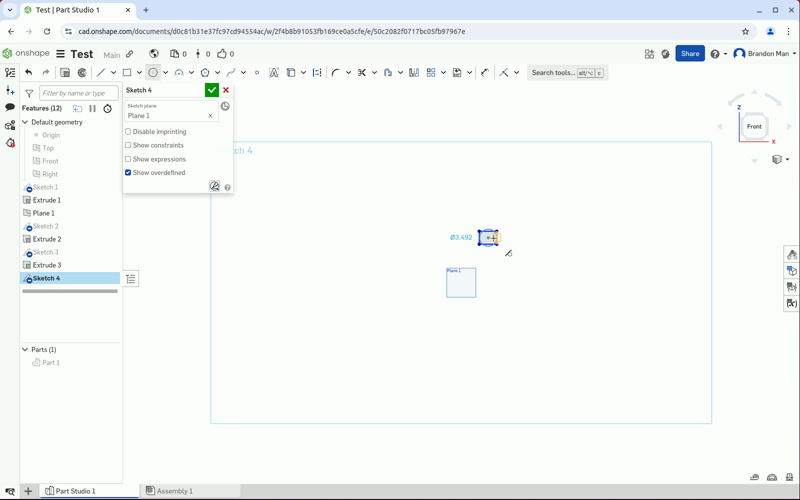
click(493, 237)
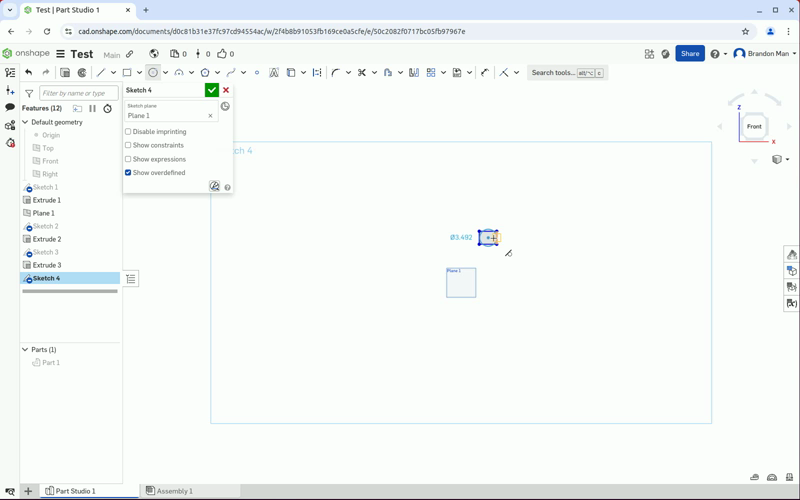
key(esc)
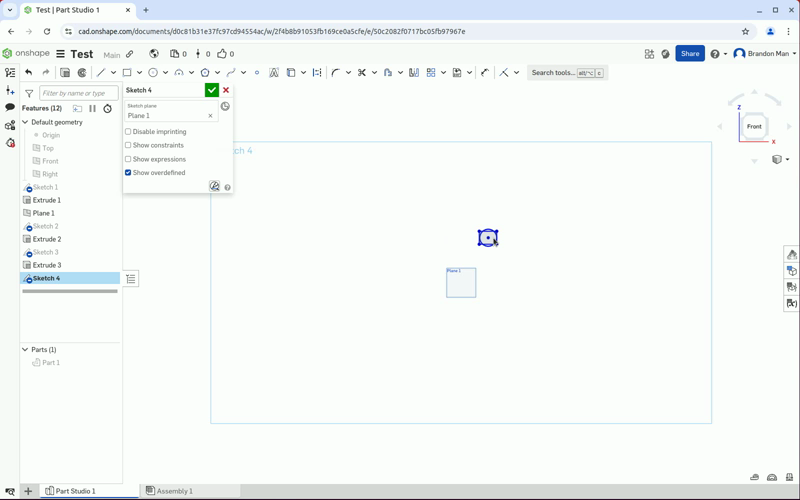
mouse_move(480, 241)
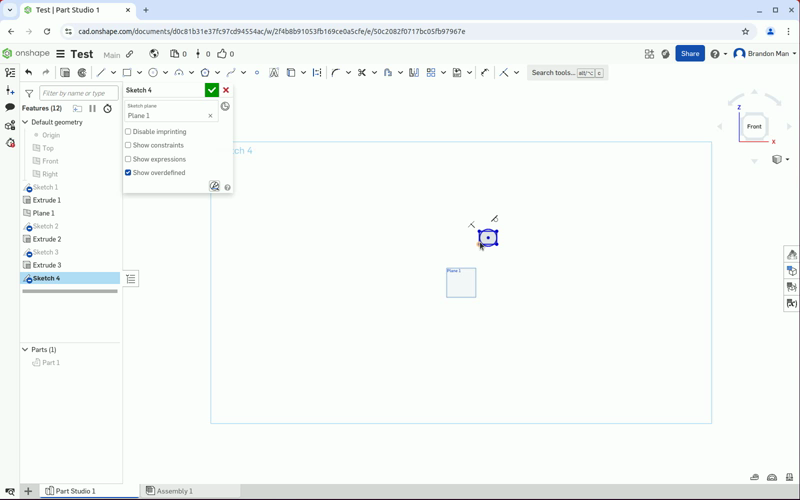
scroll(6)
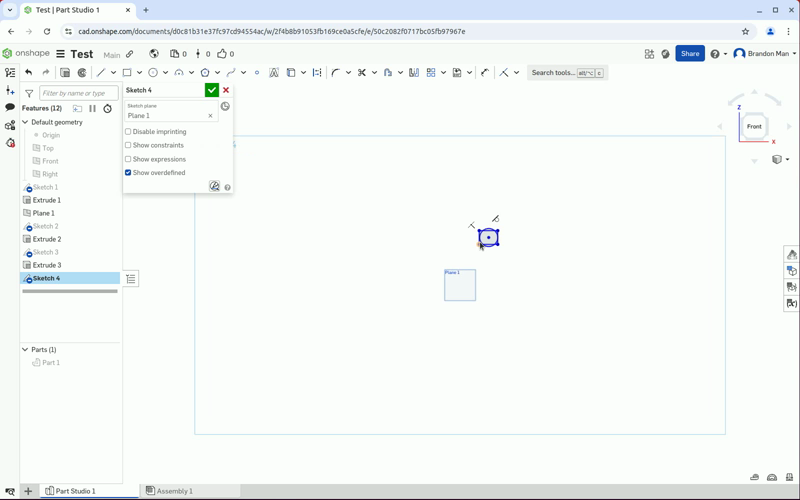
scroll(6)
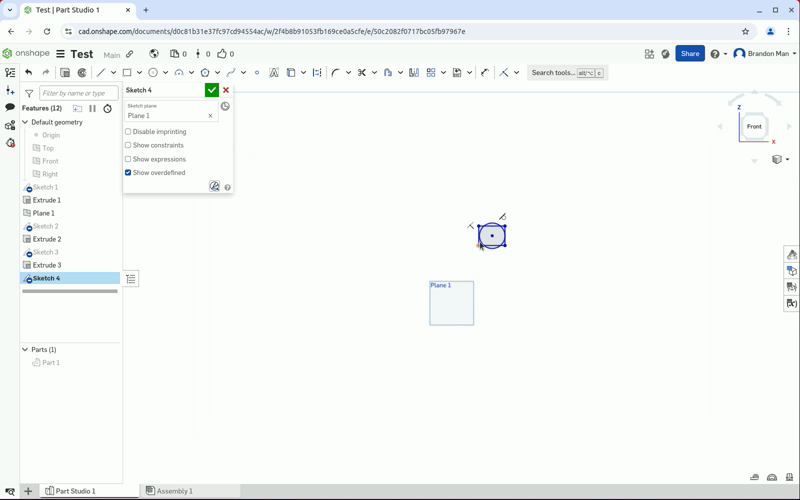
scroll(6)
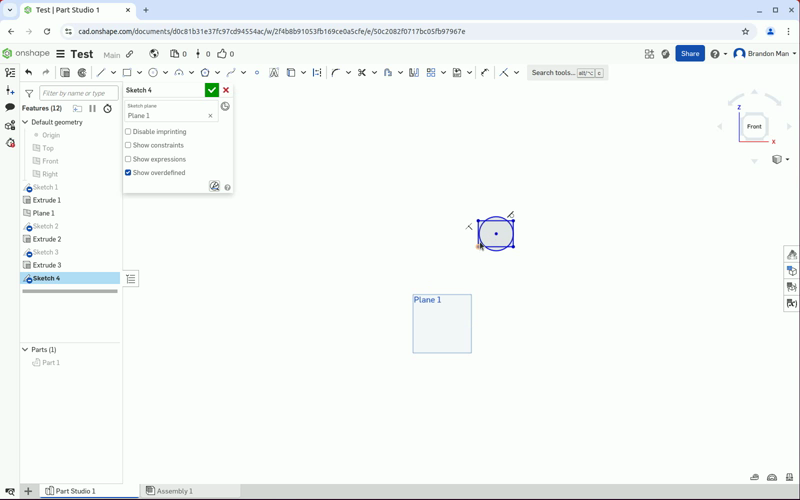
scroll(6)
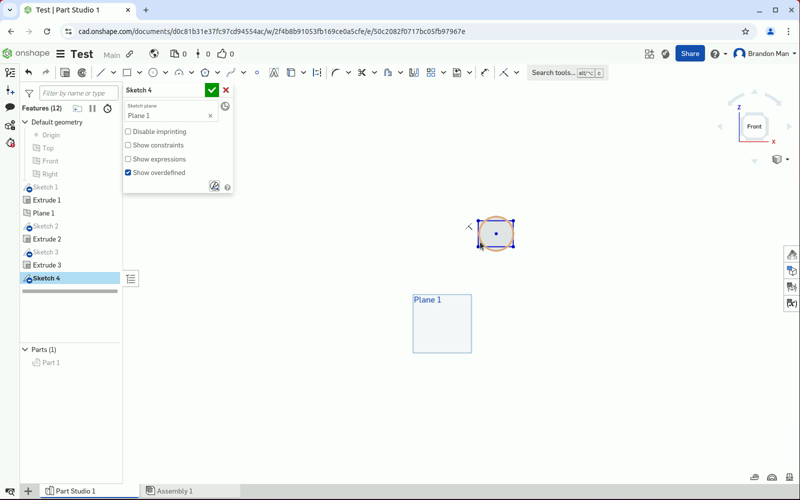
scroll(6)
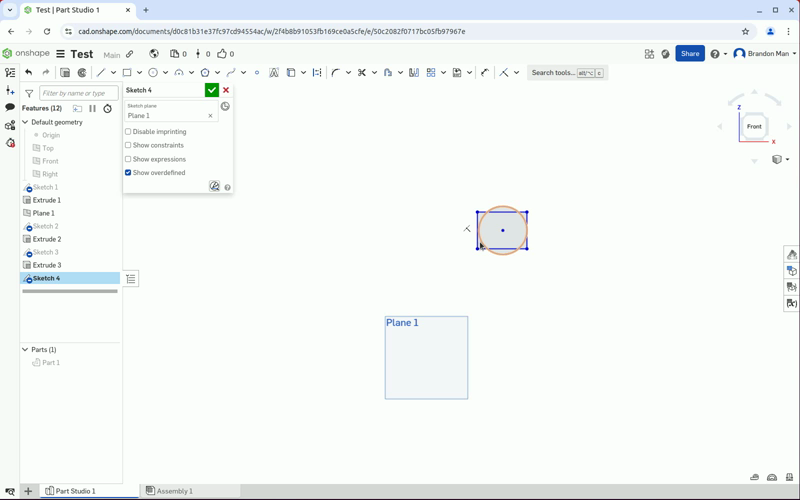
scroll(6)
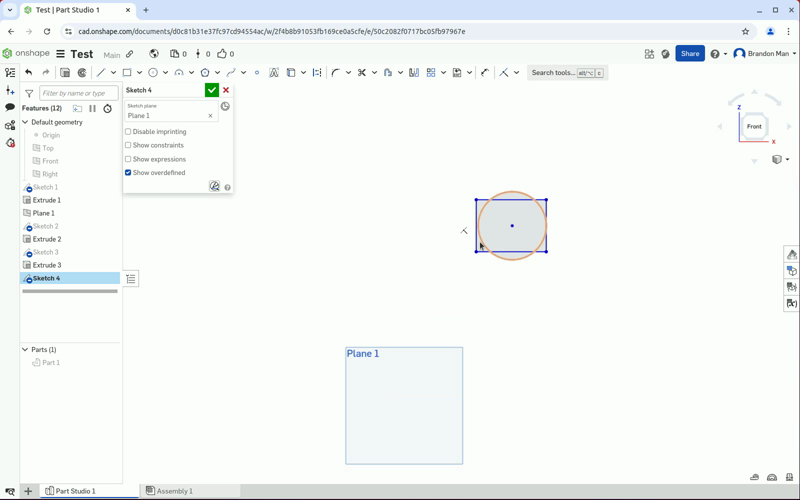
scroll(6)
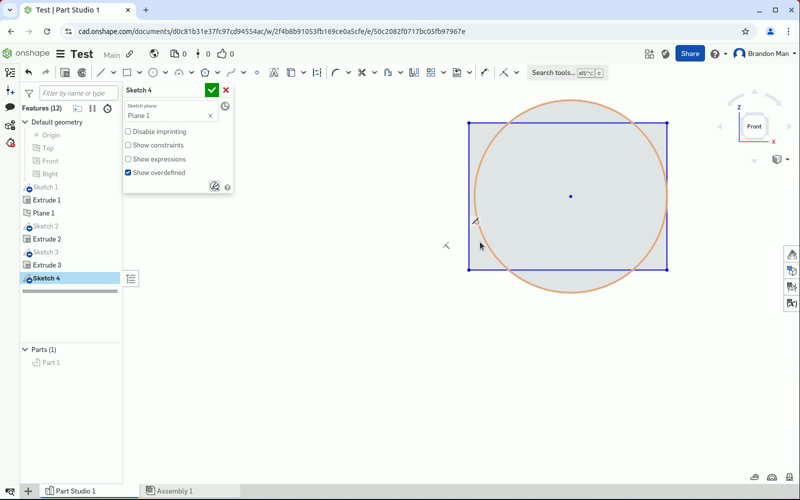
click(480, 241)
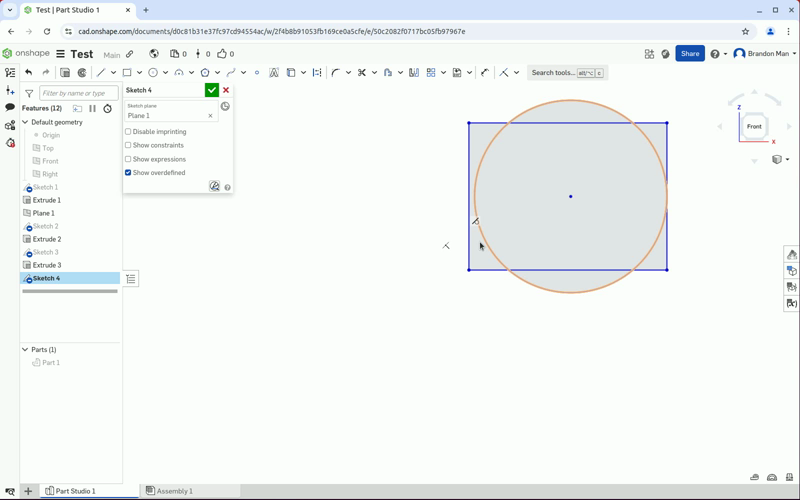
scroll(-6)
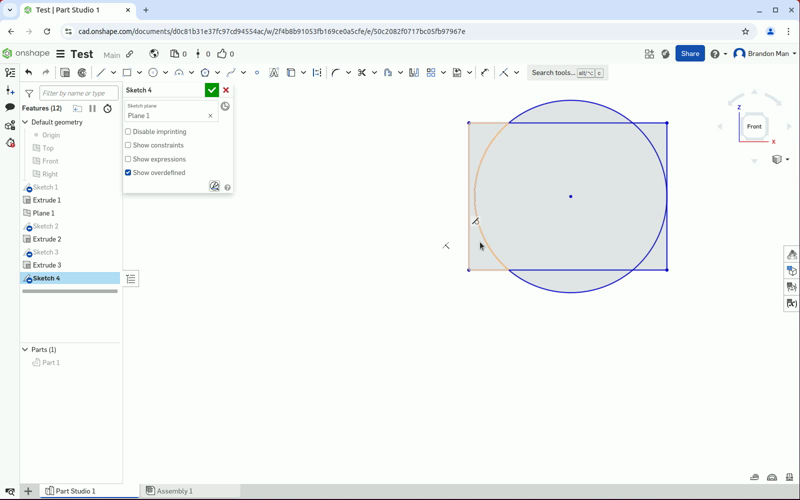
scroll(-6)
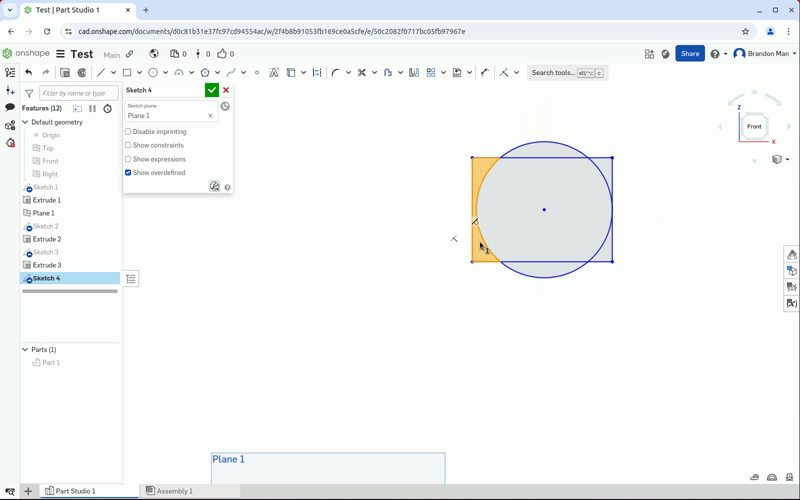
scroll(-6)
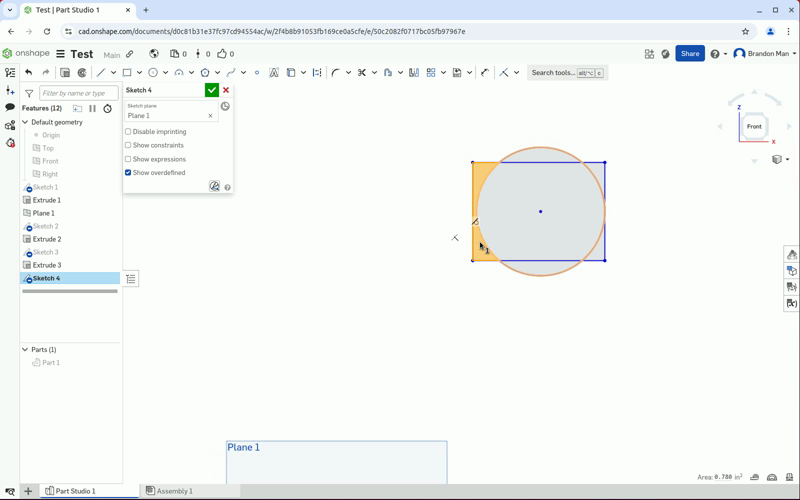
scroll(-6)
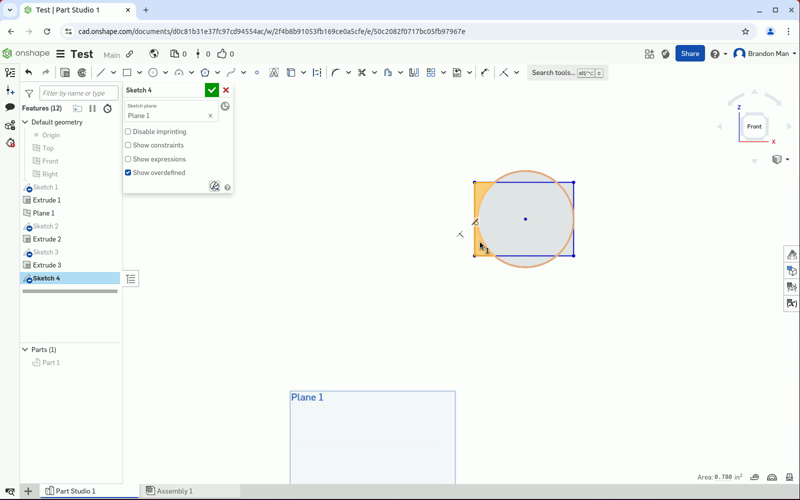
scroll(-6)
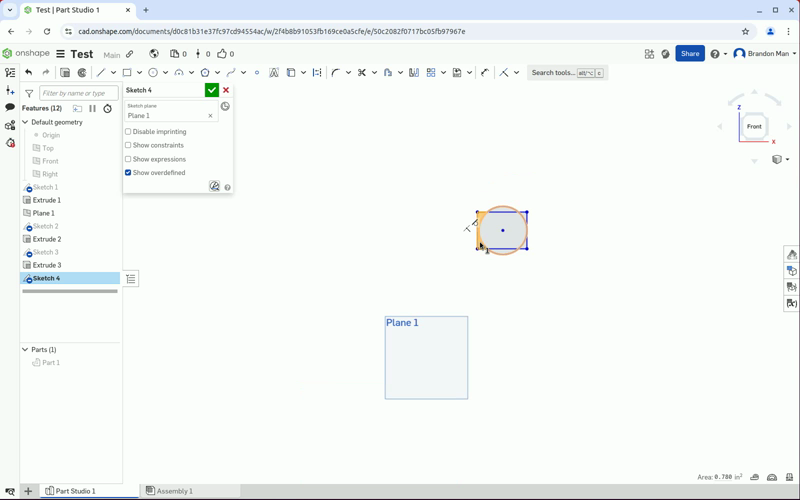
scroll(-6)
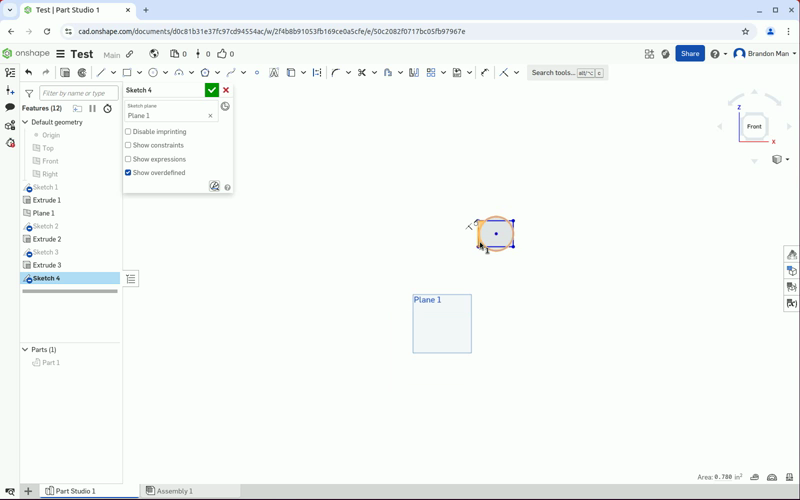
scroll(-6)
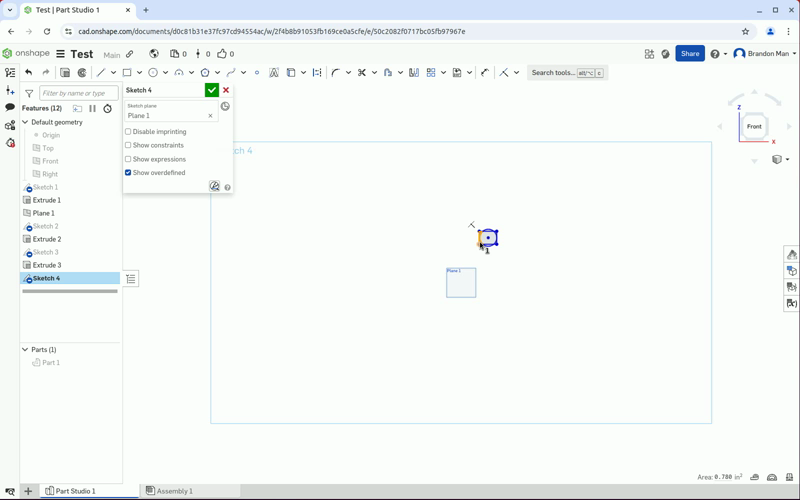
mouse_move(73, 352)
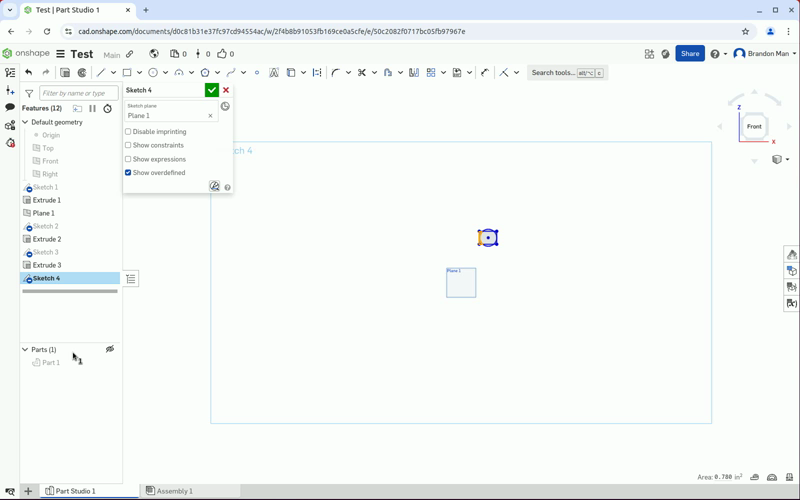
key(shift+y)
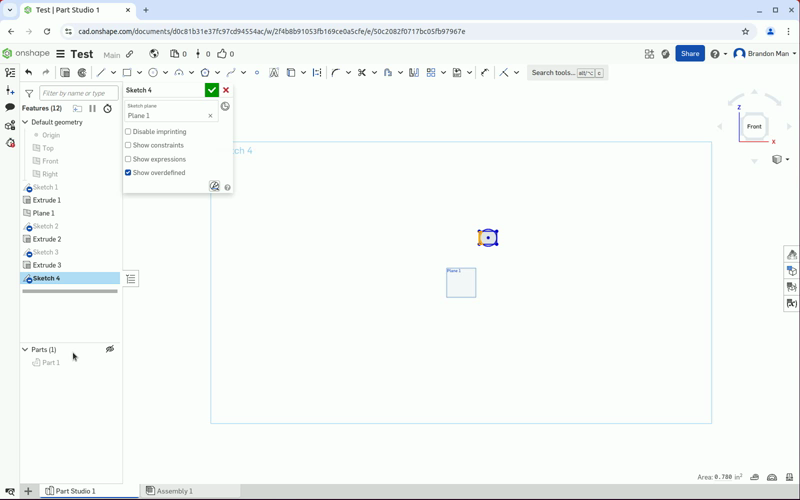
key(shift+e)
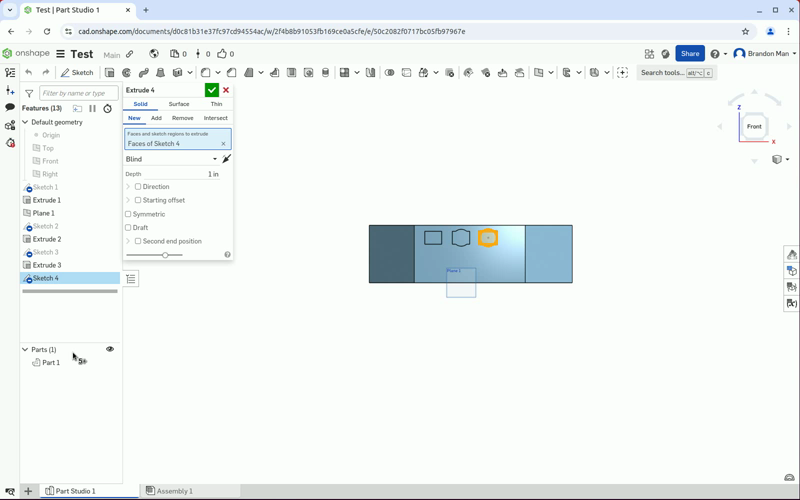
mouse_move(143, 106)
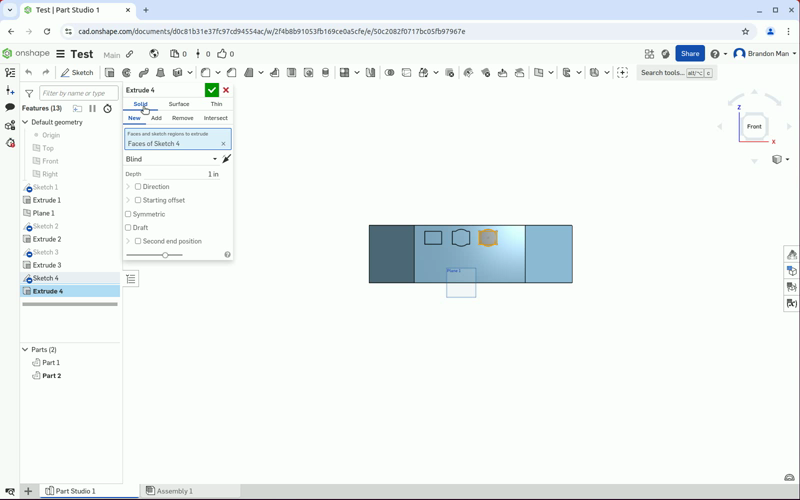
click(143, 106)
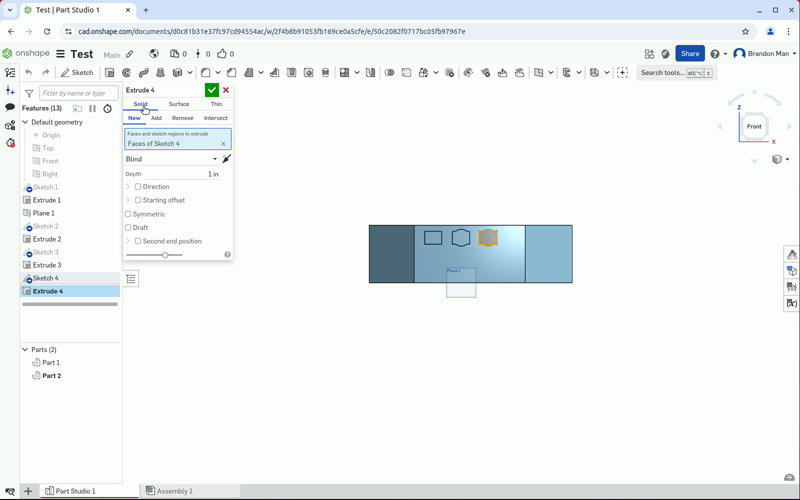
mouse_move(186, 120)
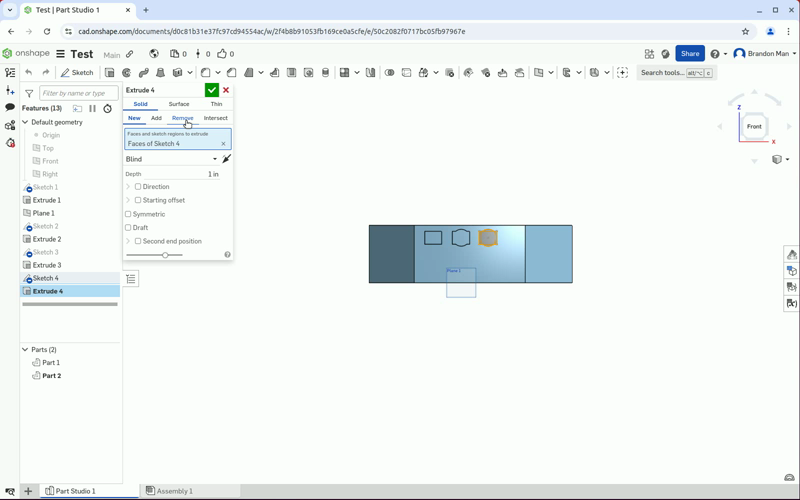
click(186, 120)
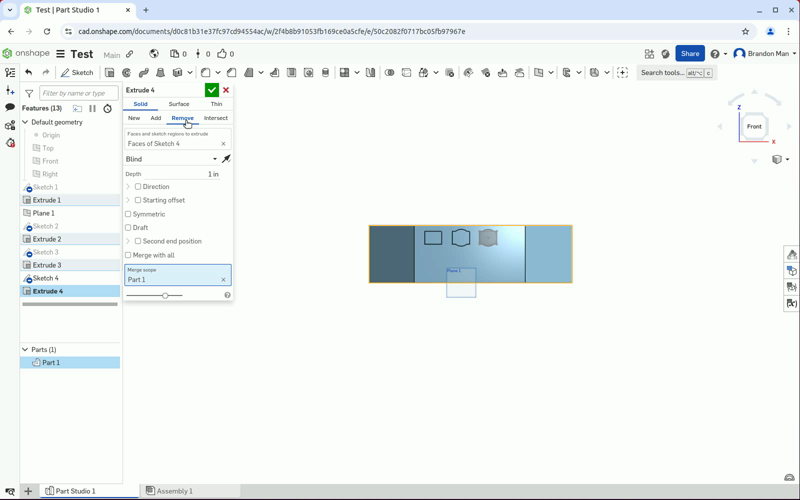
key(tab, 4)
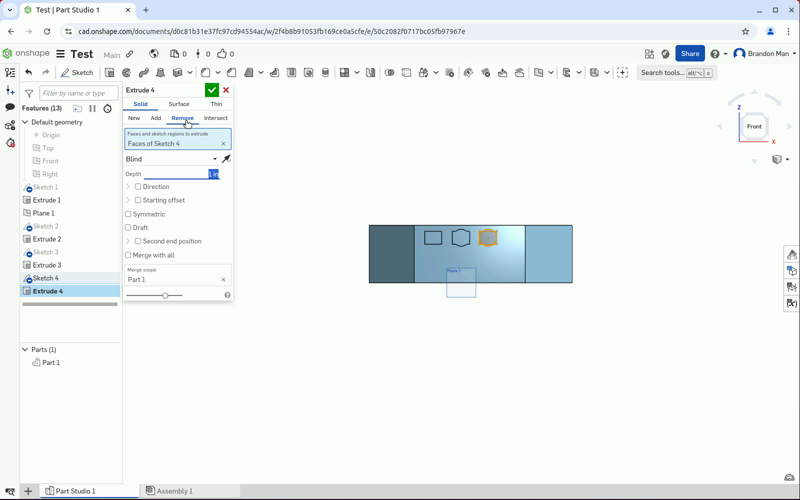
text(7.221)
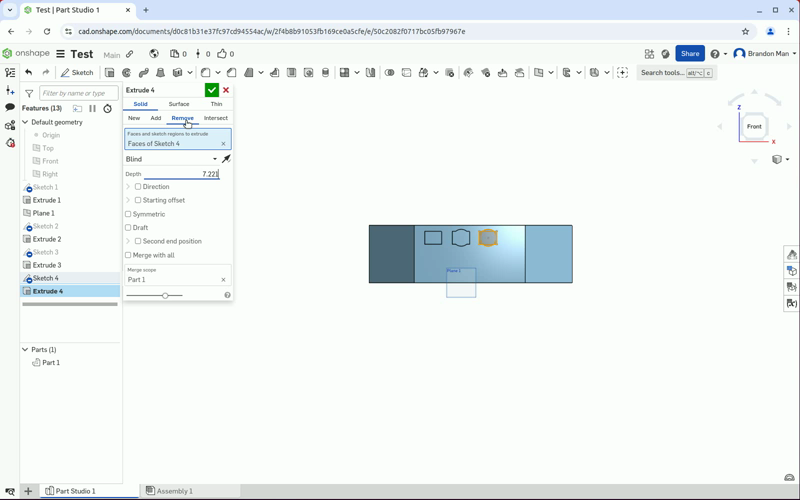
key(tab, 6)
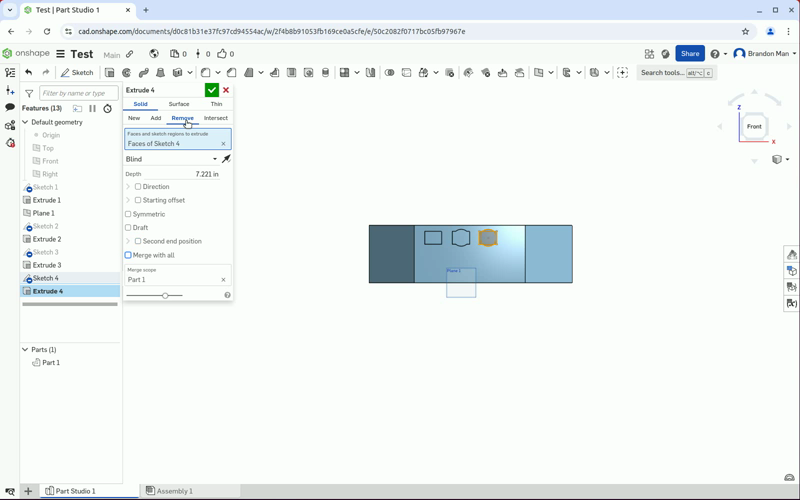
key(space)
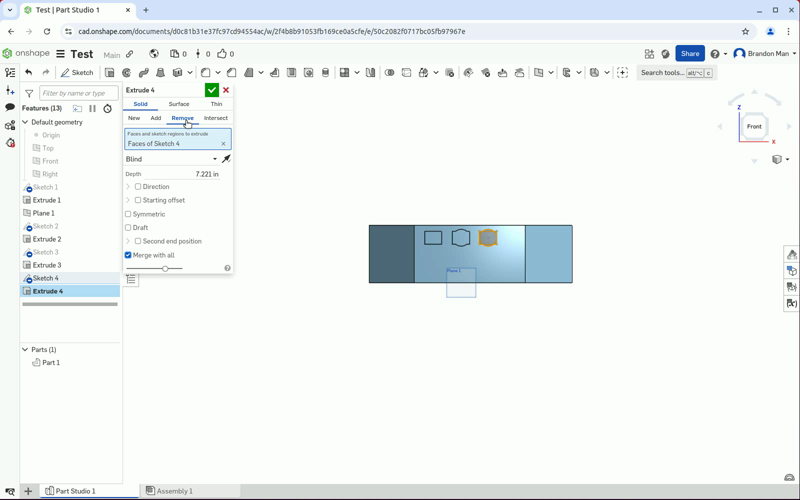
key(enter)
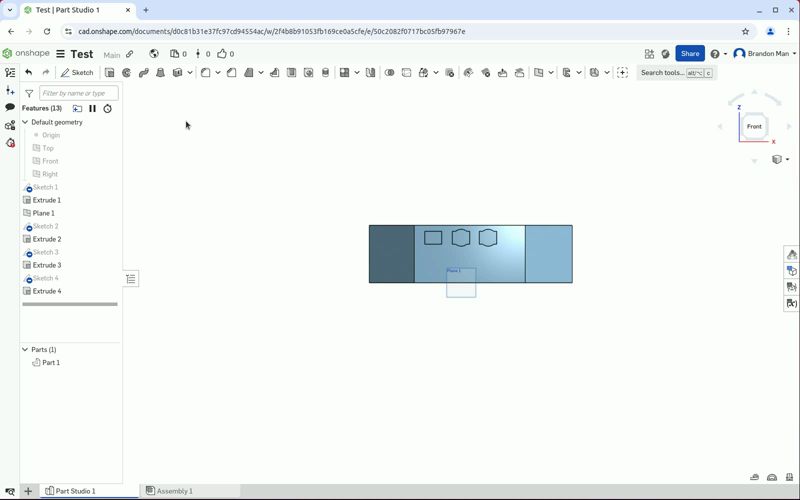
key(shift+h)
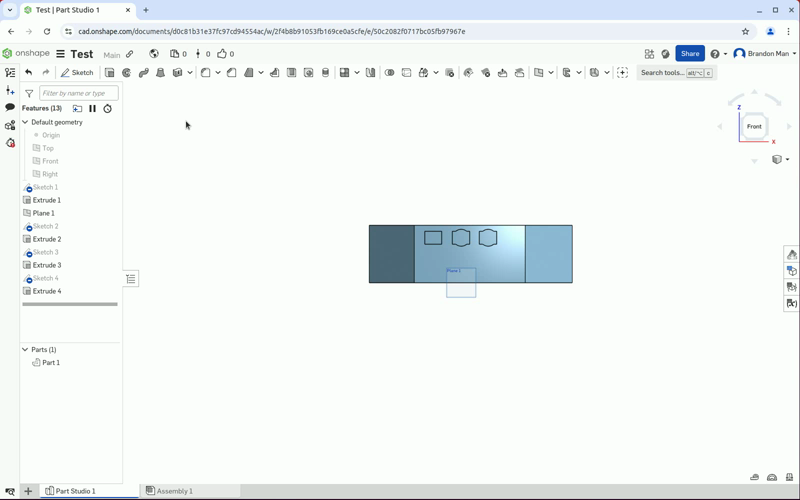
key(shift+h)
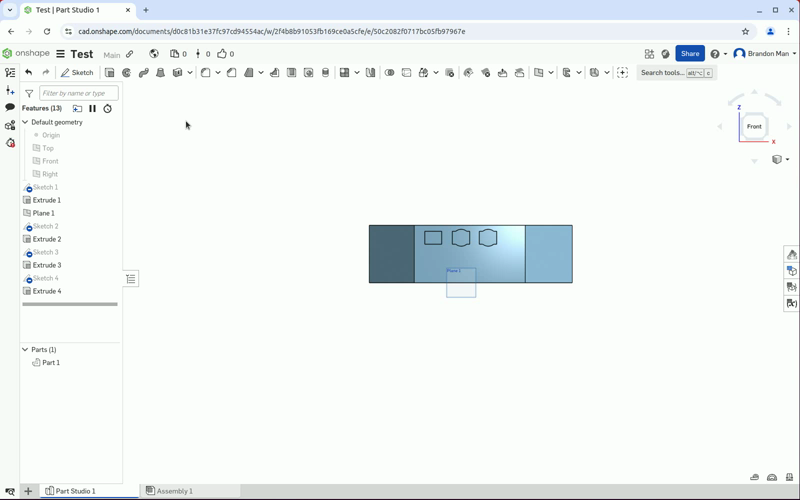
mouse_move(73, 189)
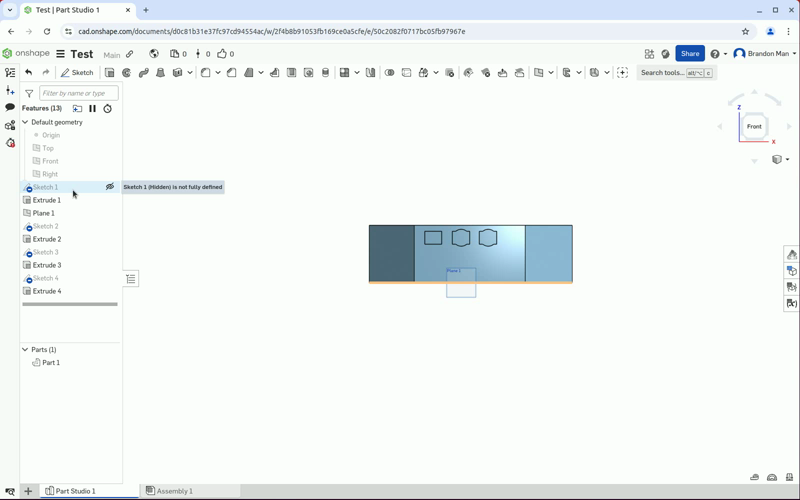
click(73, 189)
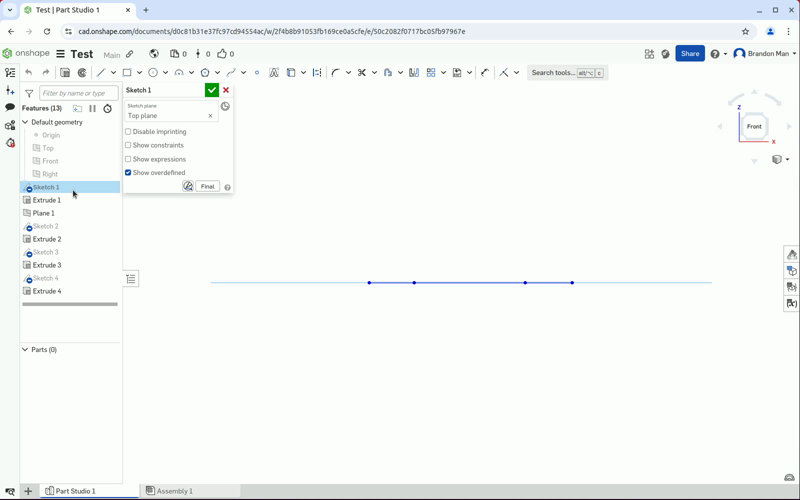
mouse_move(229, 92)
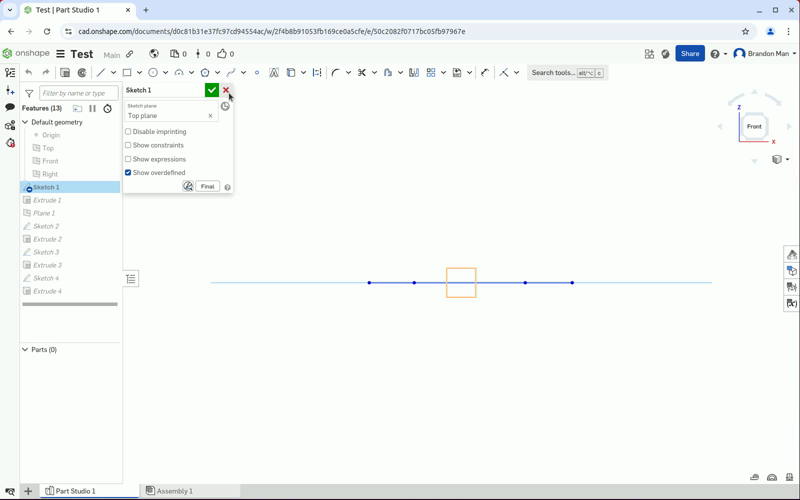
click(229, 92)
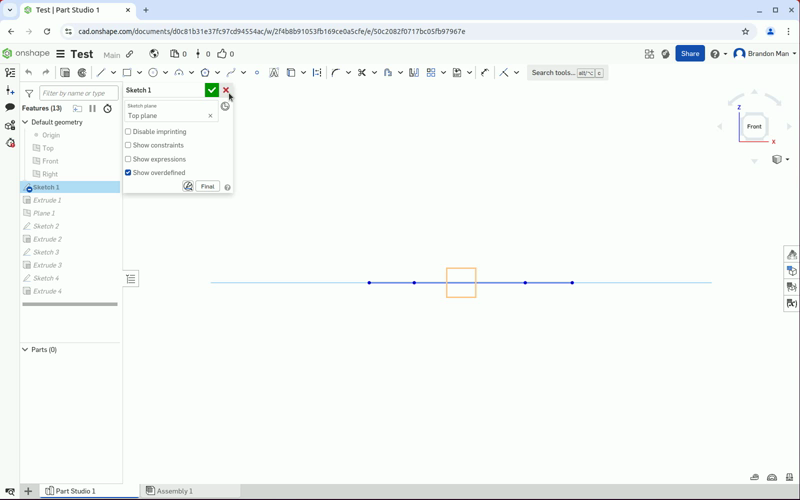
key(shift+s)
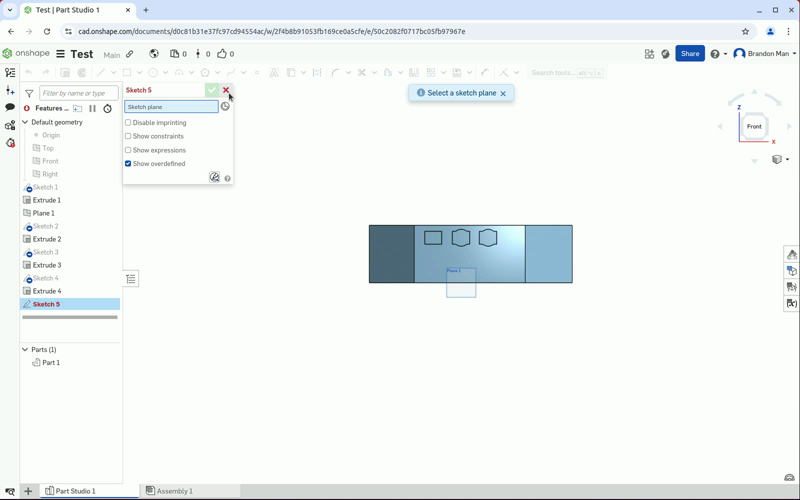
mouse_move(73, 215)
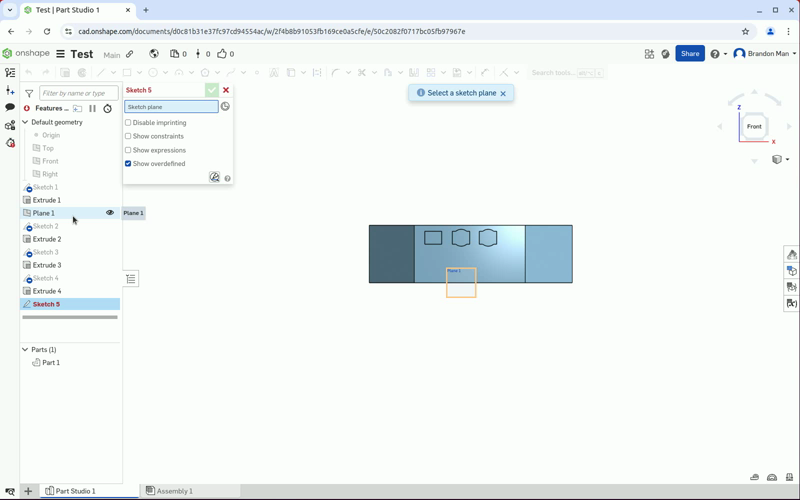
click(73, 215)
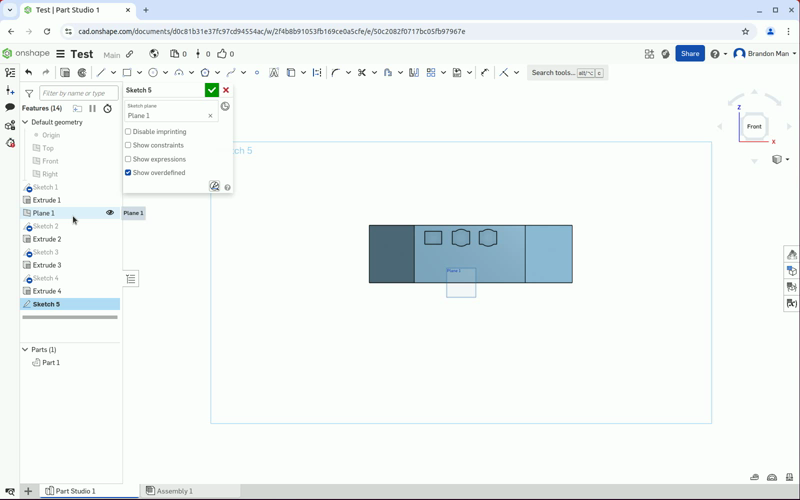
mouse_move(73, 352)
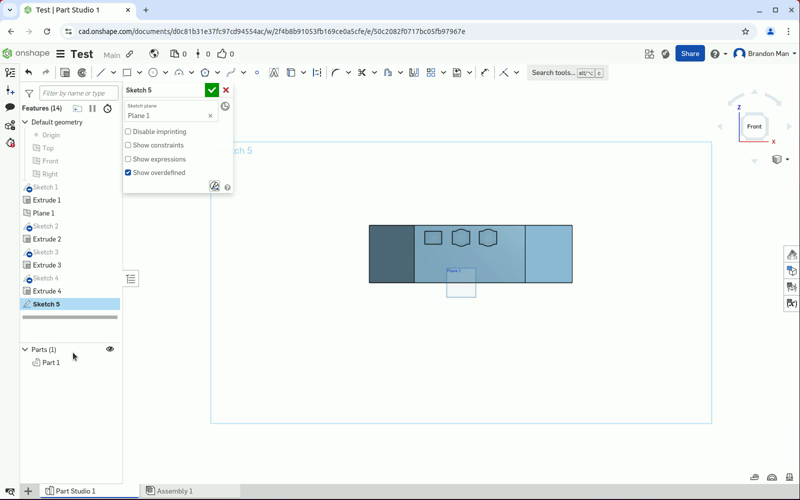
key(y)
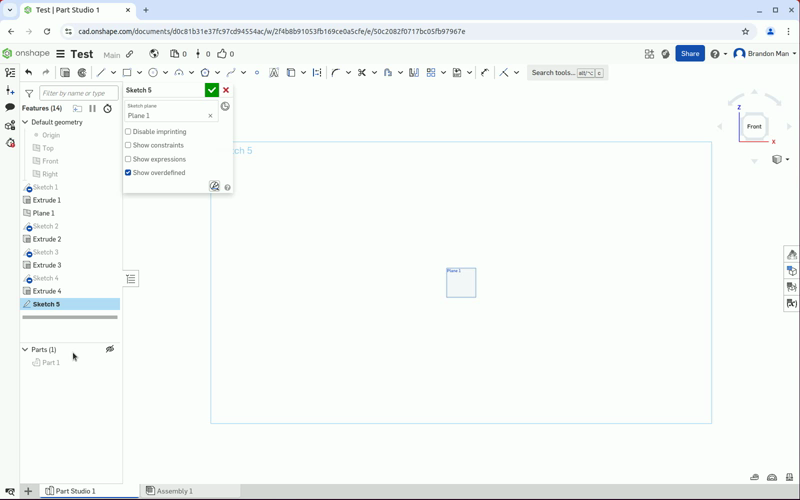
key(l)
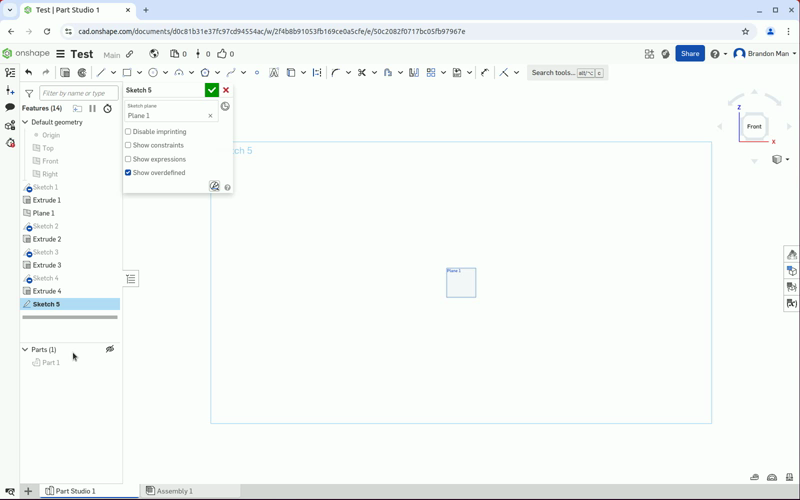
key_down(shift)
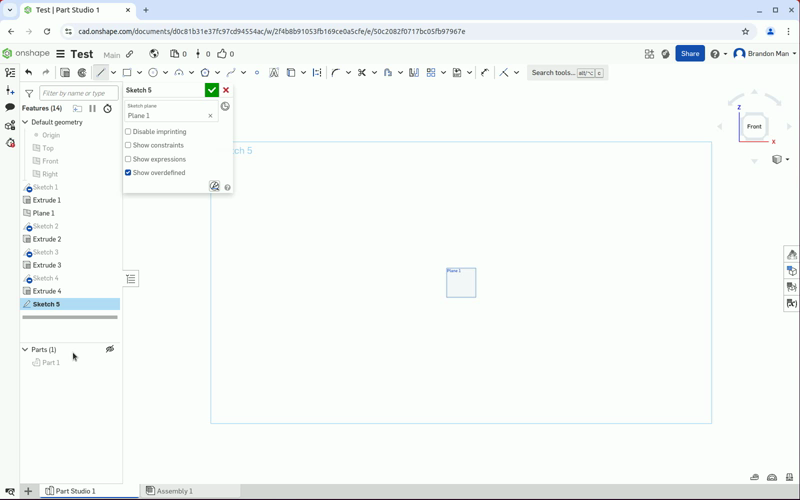
mouse_move(507, 244)
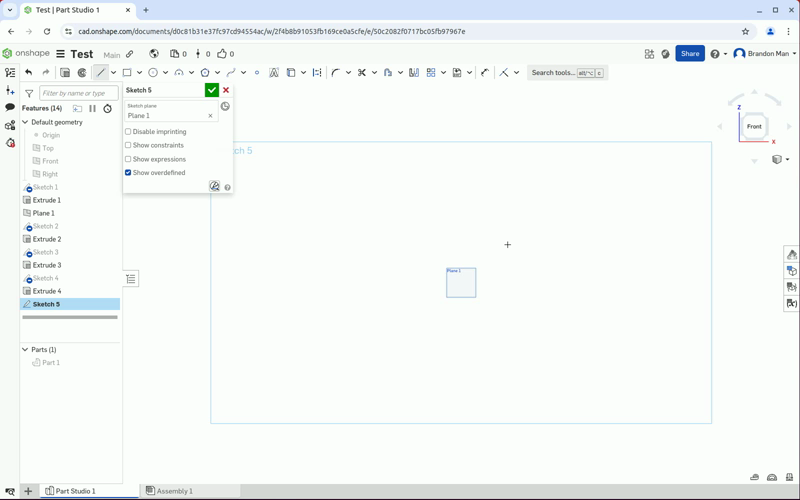
click(507, 244)
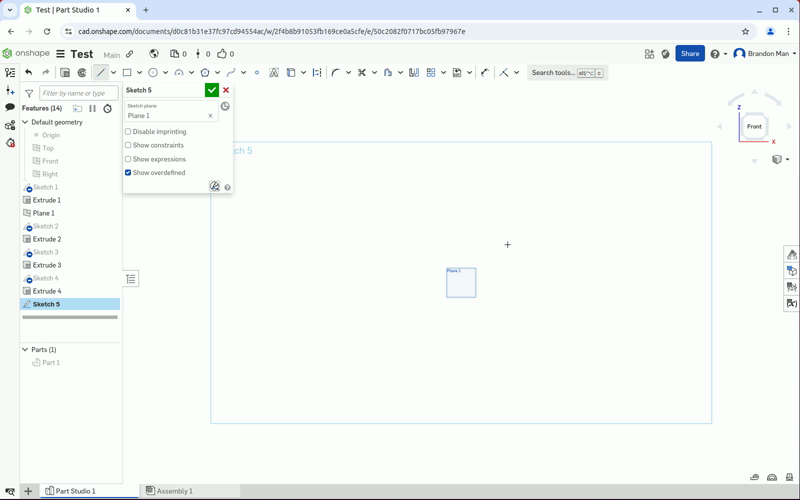
key_up(shift)
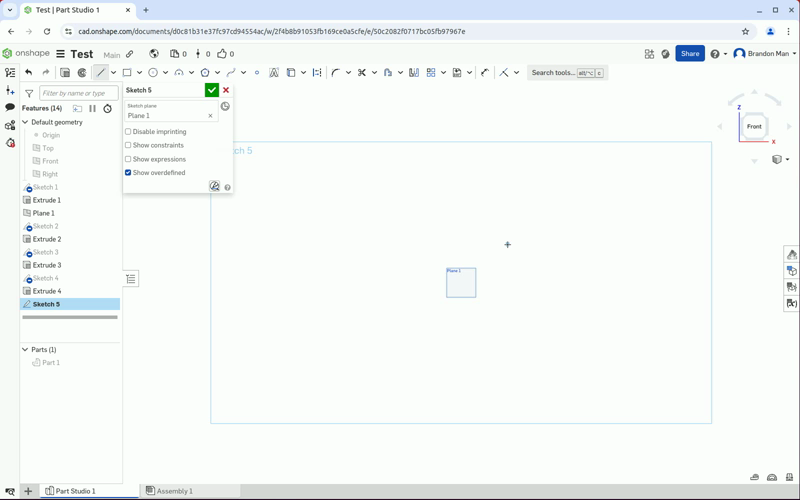
key_down(shift)
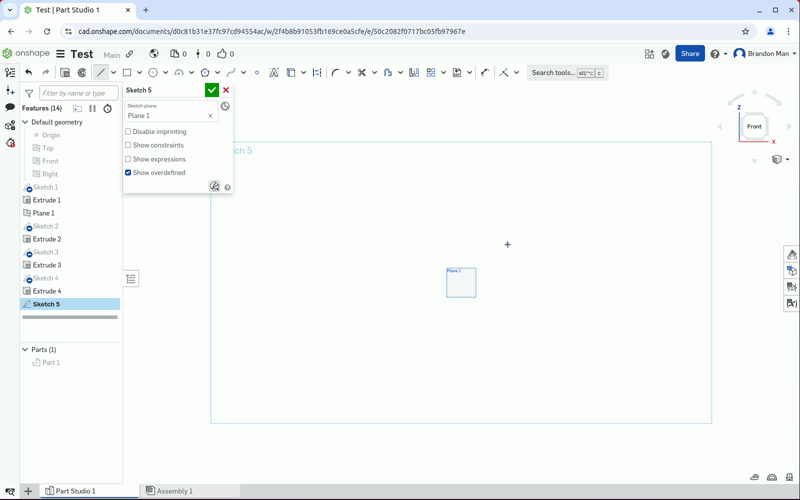
mouse_move(537, 244)
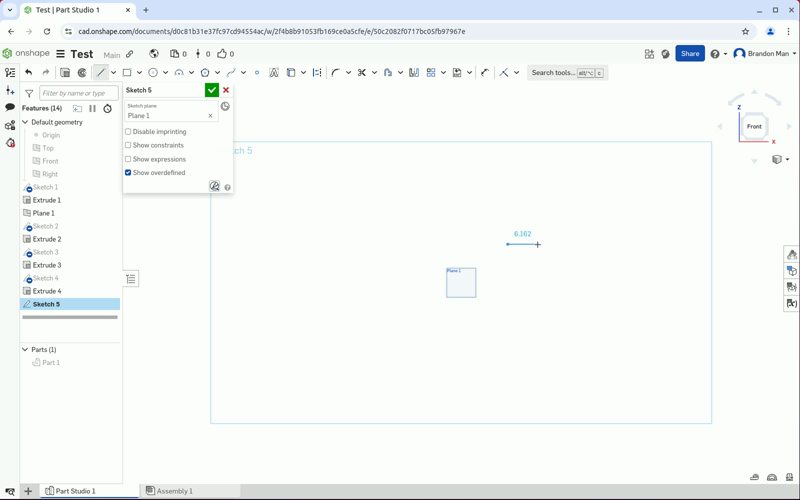
mouse_move(525, 244)
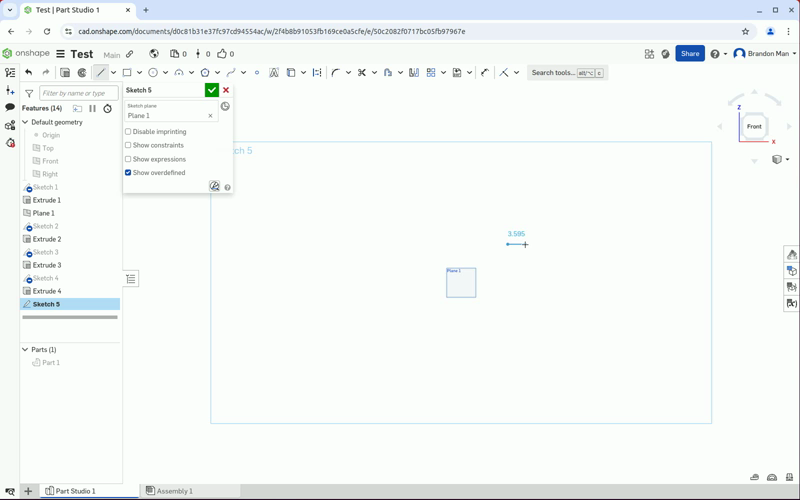
click(525, 244)
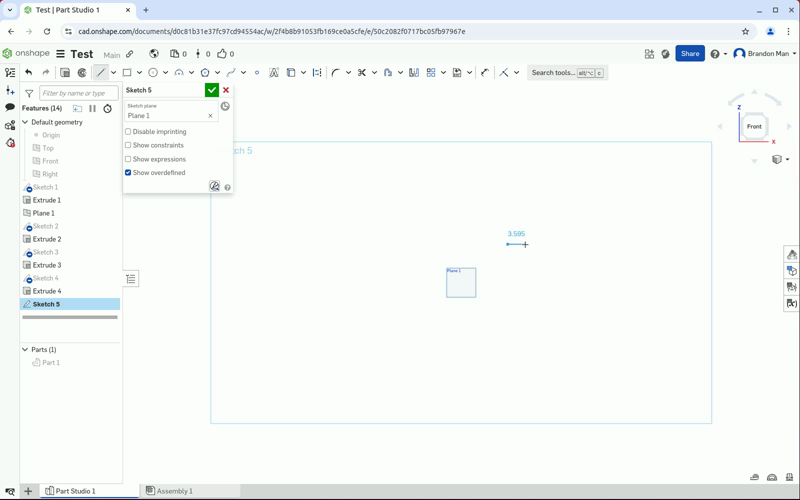
key_up(shift)
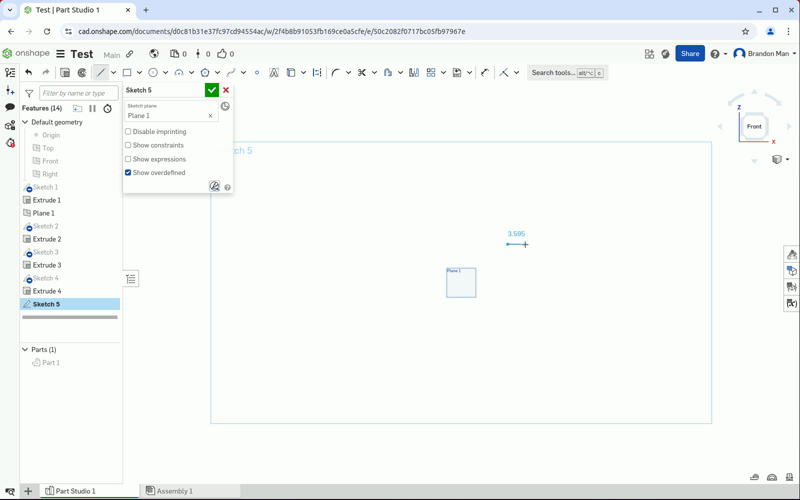
key_down(shift)
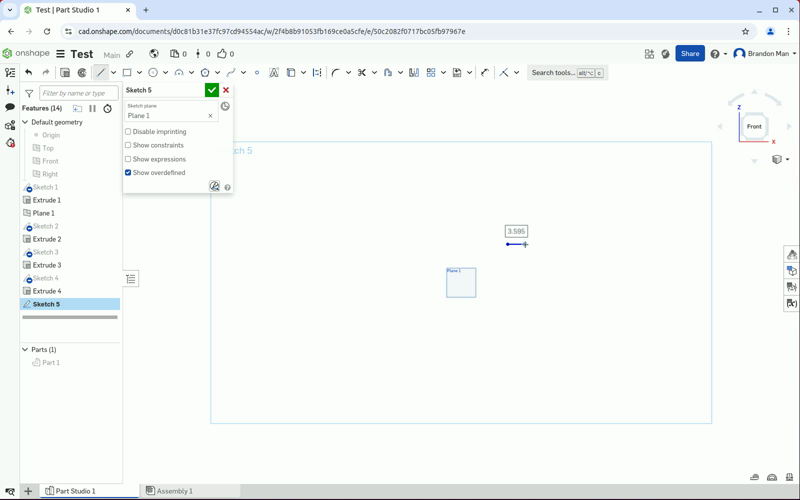
mouse_move(555, 244)
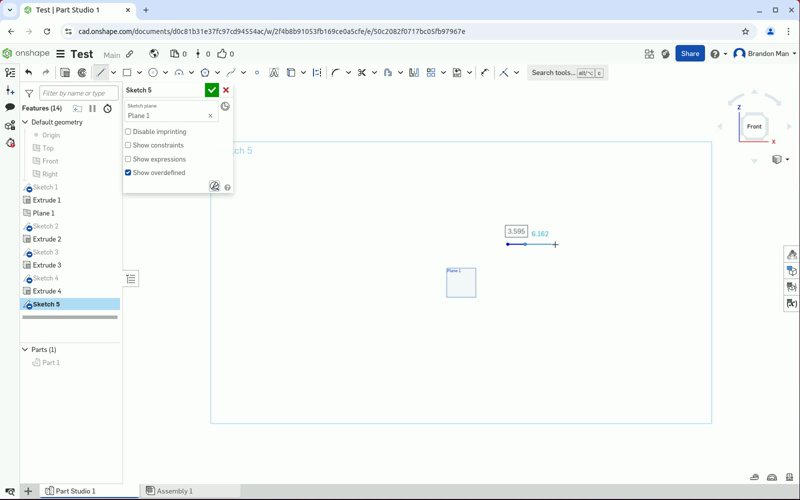
mouse_move(525, 231)
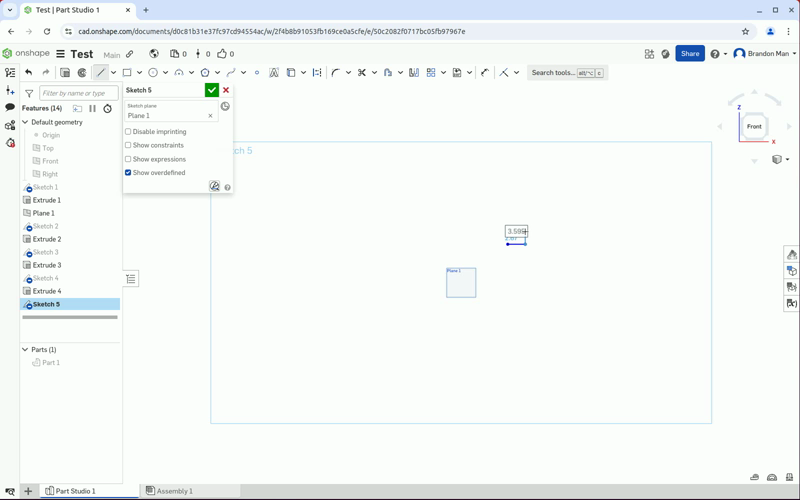
click(525, 231)
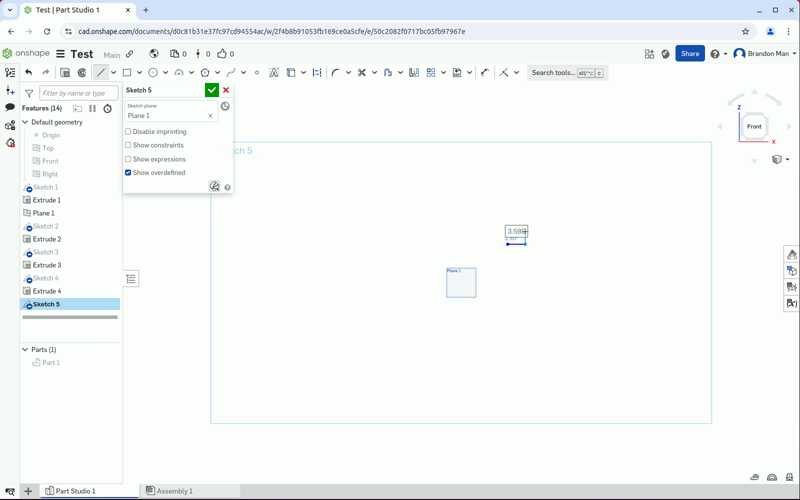
key_up(shift)
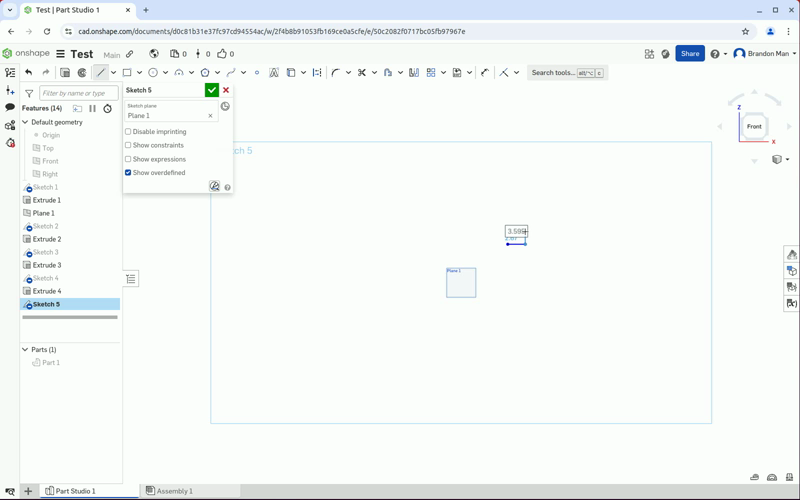
key_down(shift)
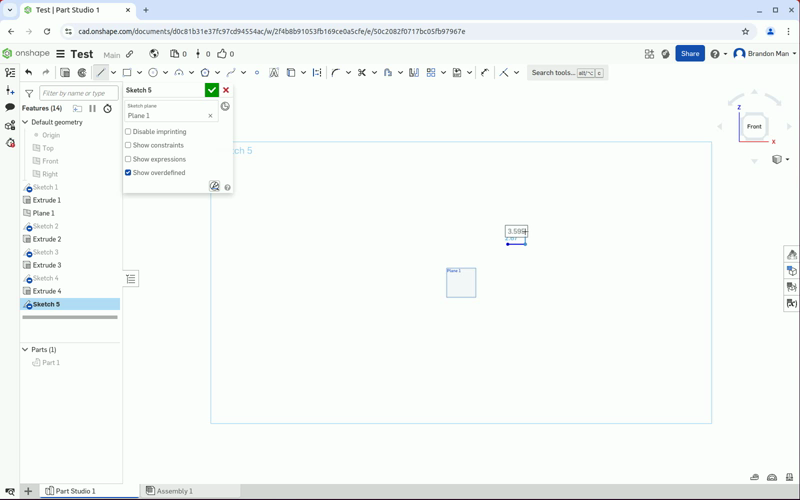
mouse_move(555, 231)
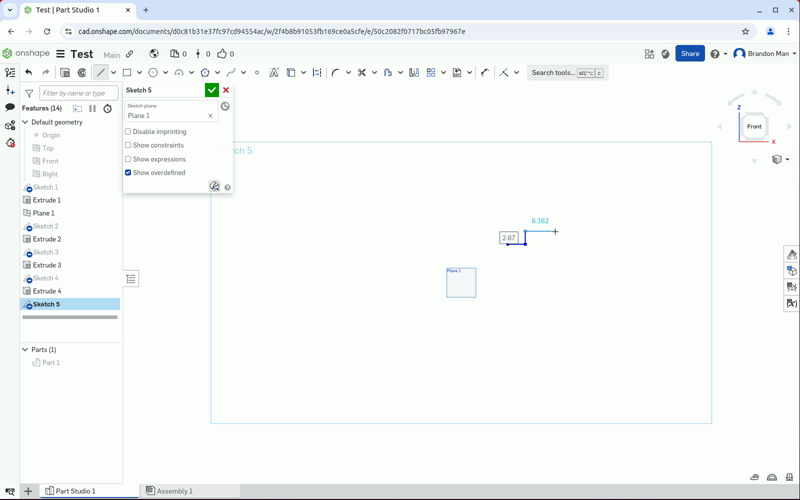
mouse_move(507, 231)
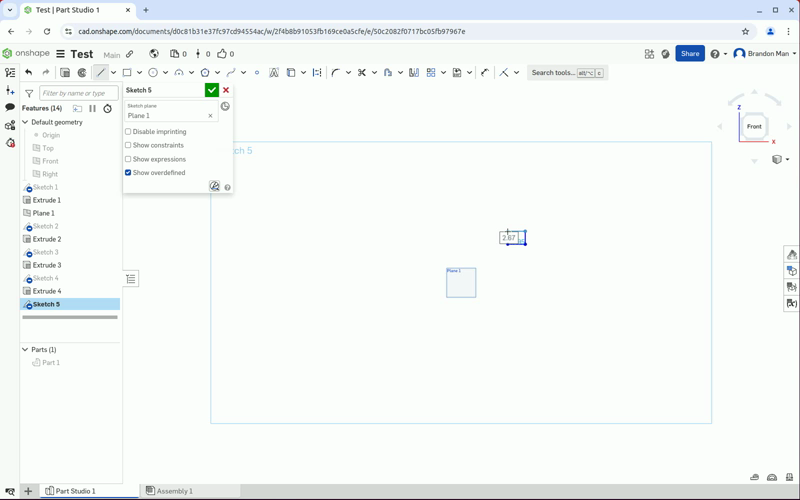
click(507, 231)
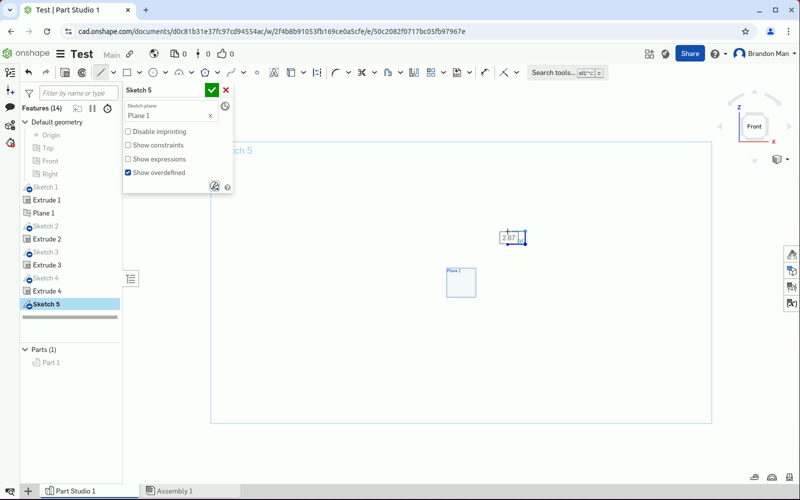
key_up(shift)
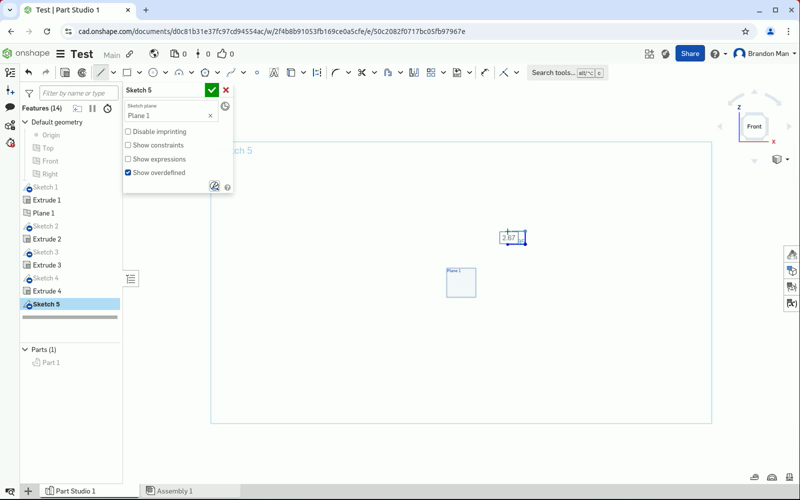
mouse_move(537, 231)
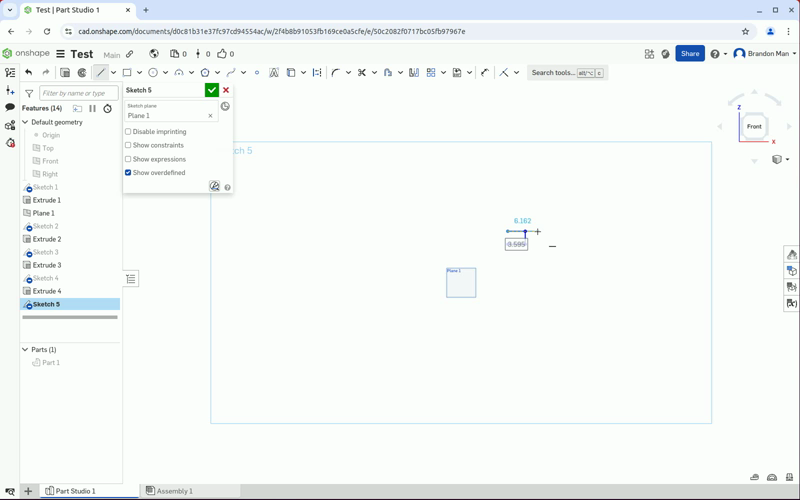
key_down(shift)
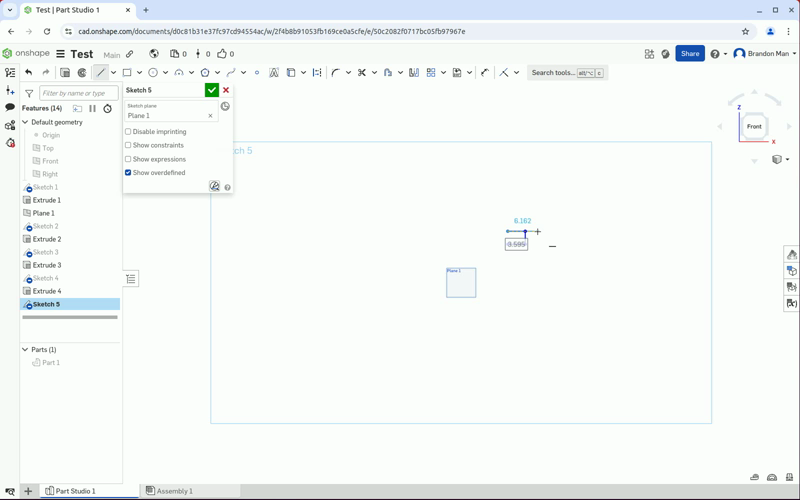
mouse_move(507, 244)
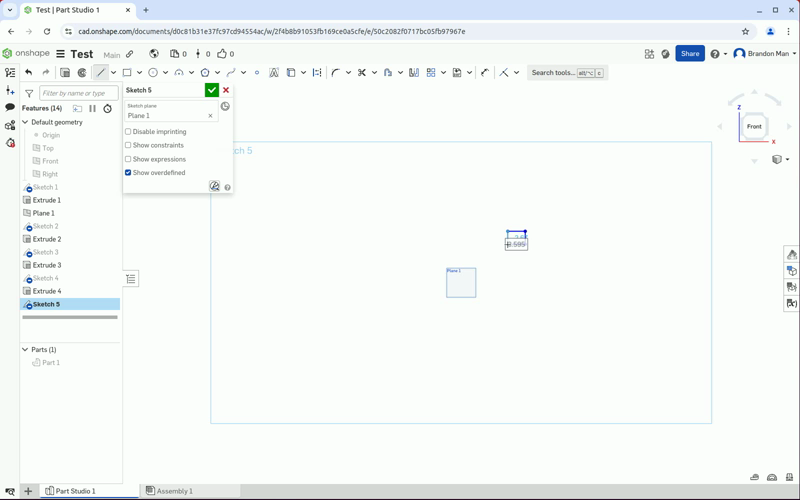
key_up(shift)
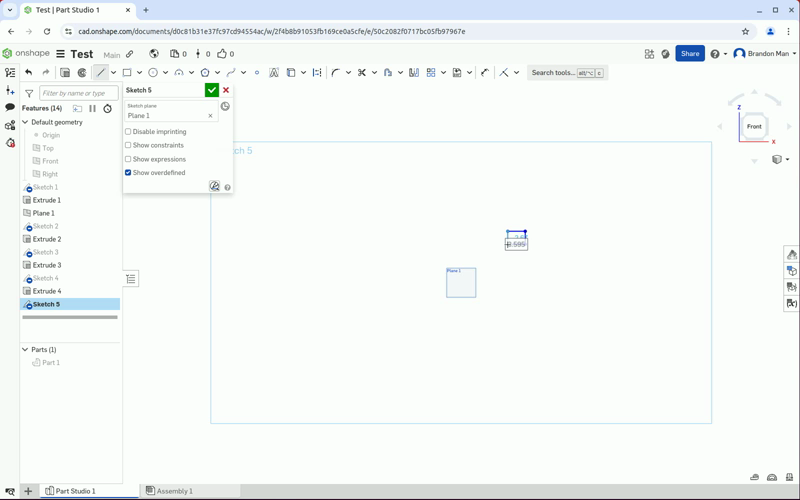
click(507, 244)
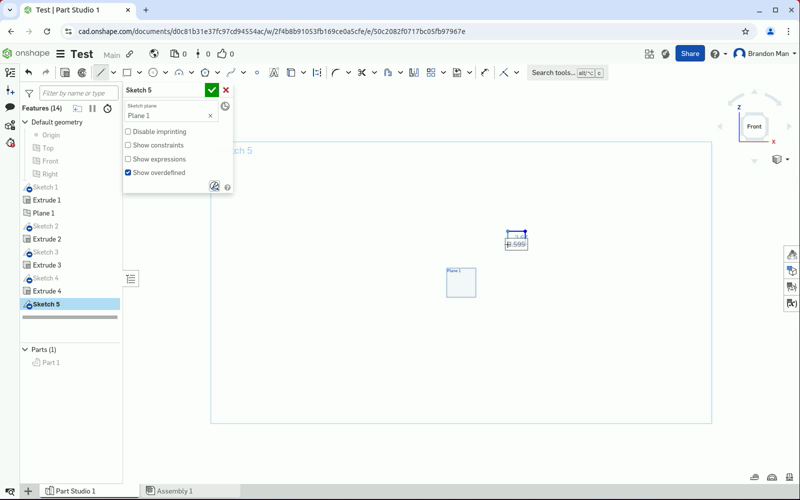
key(esc)
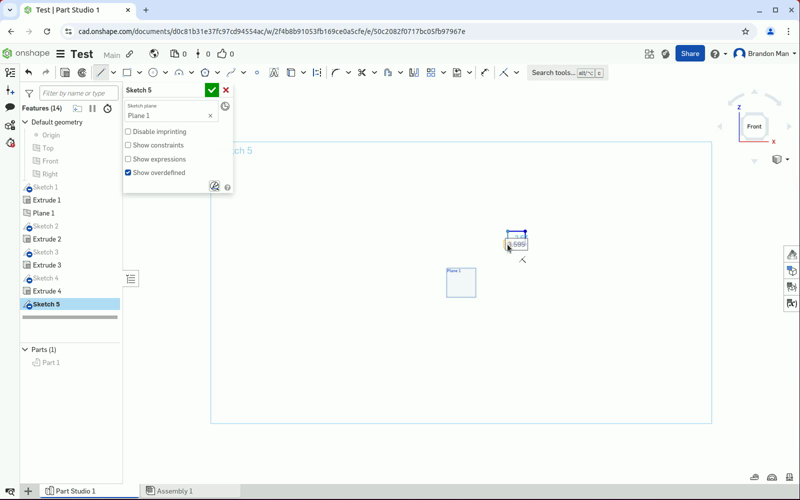
key(c)
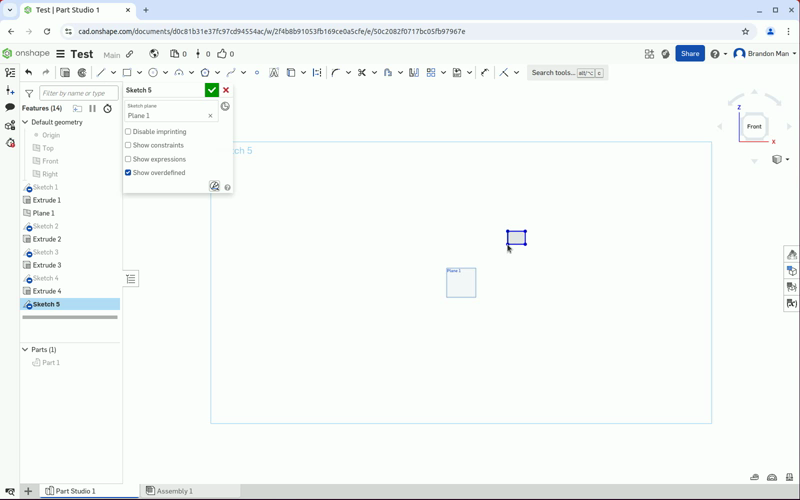
key_down(shift)
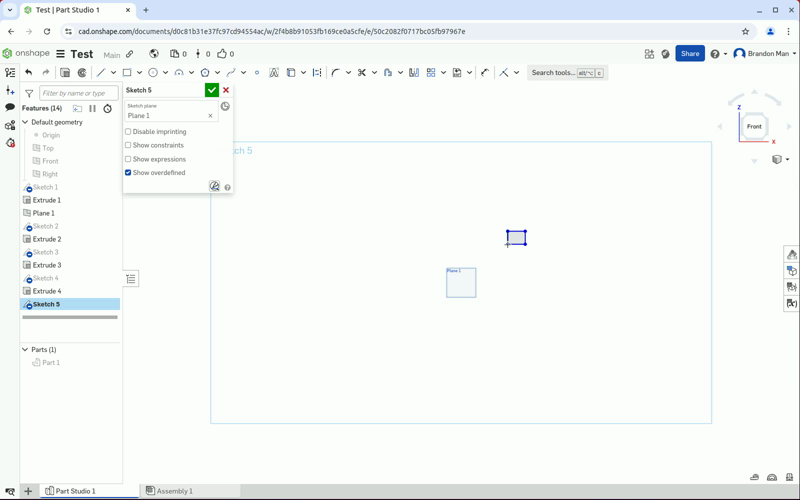
mouse_move(516, 237)
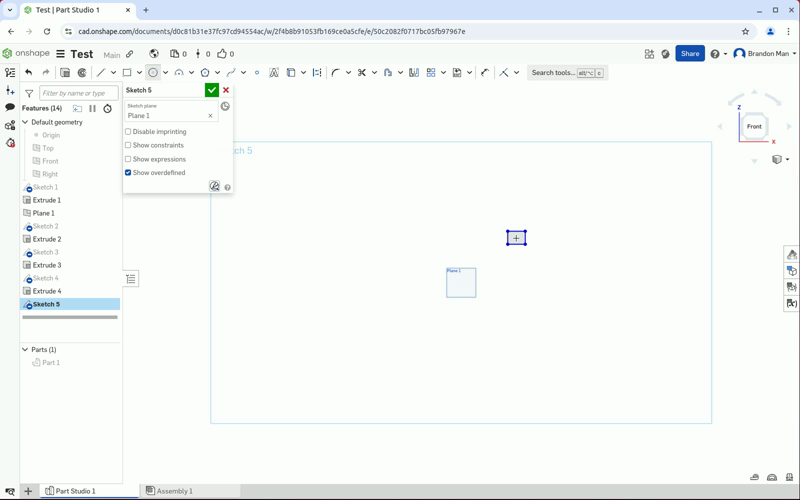
click(516, 237)
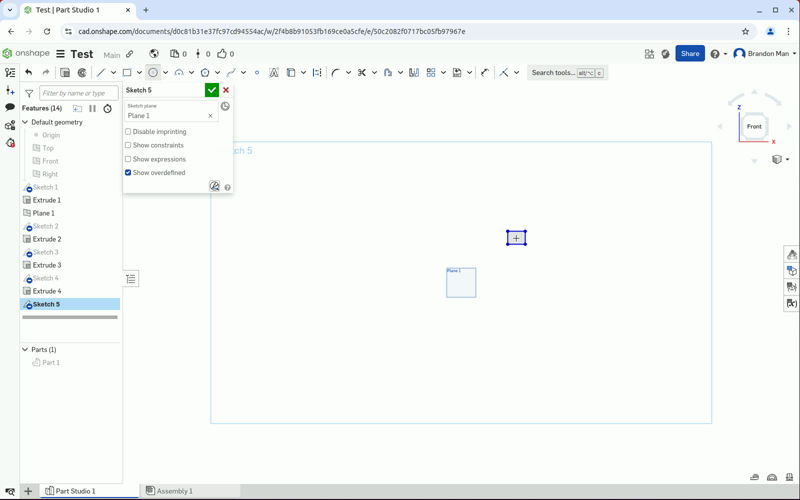
key_up(shift)
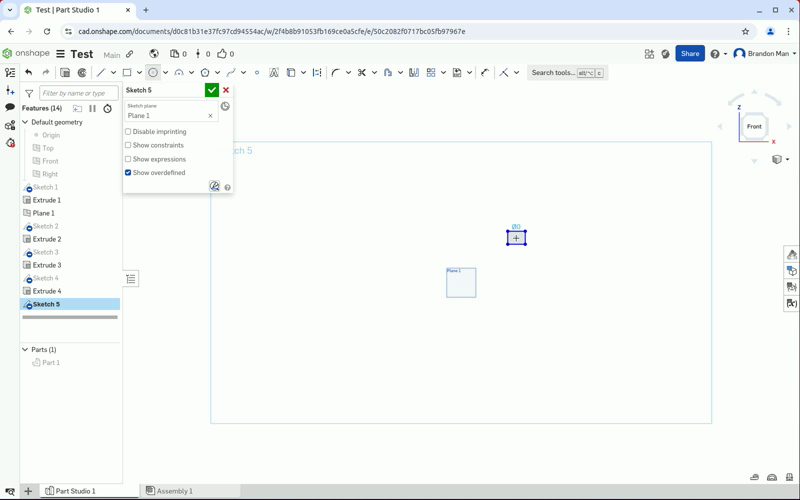
mouse_move(521, 237)
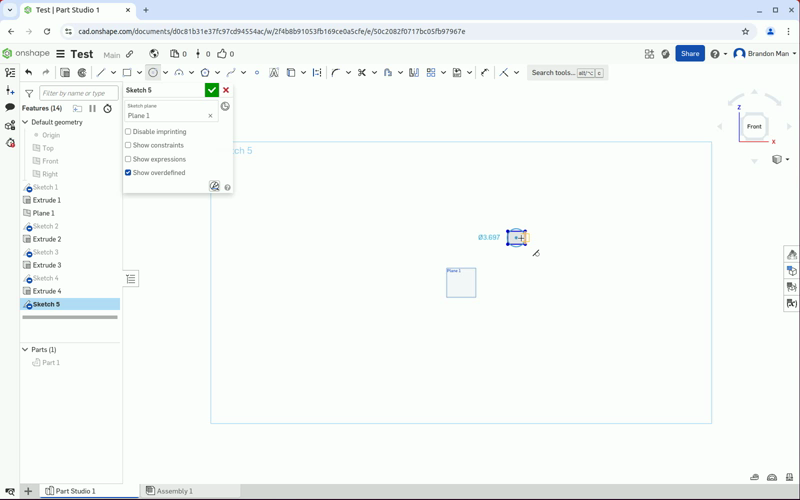
click(521, 237)
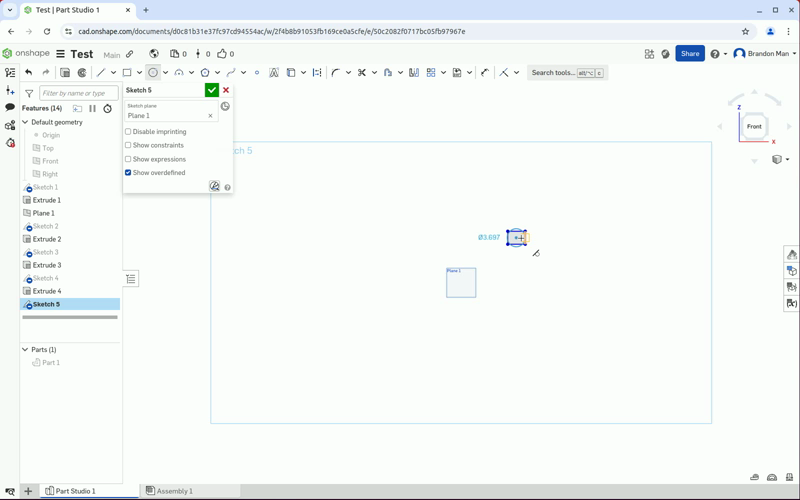
key(esc)
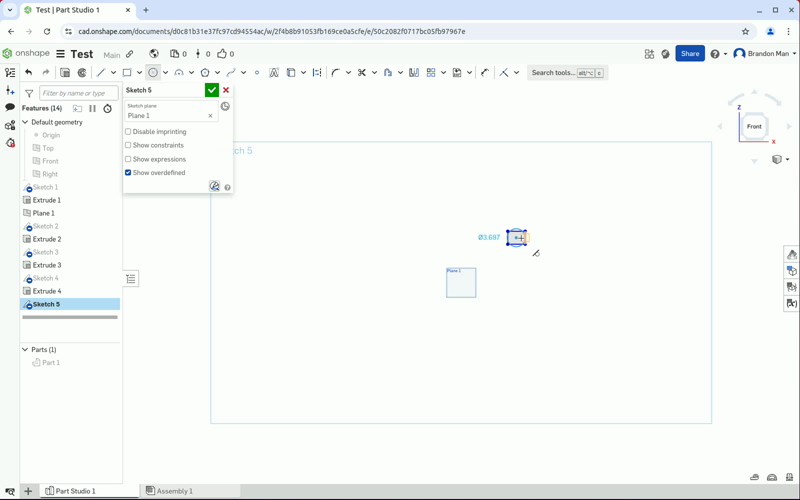
mouse_move(508, 241)
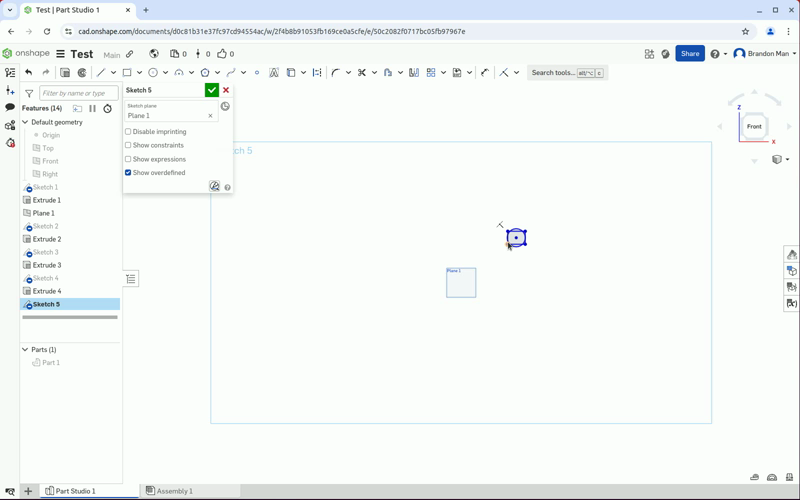
scroll(6)
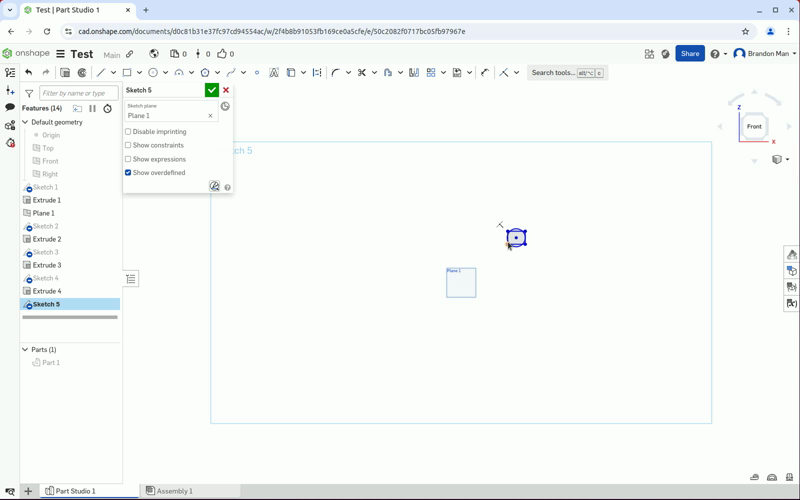
scroll(6)
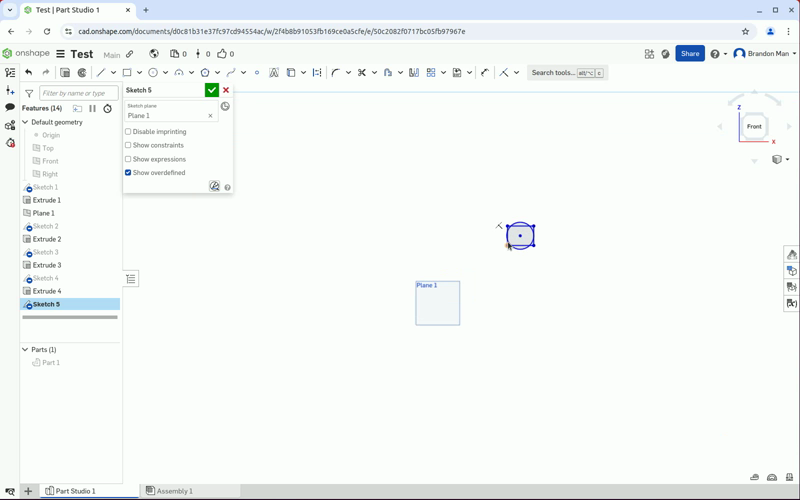
scroll(6)
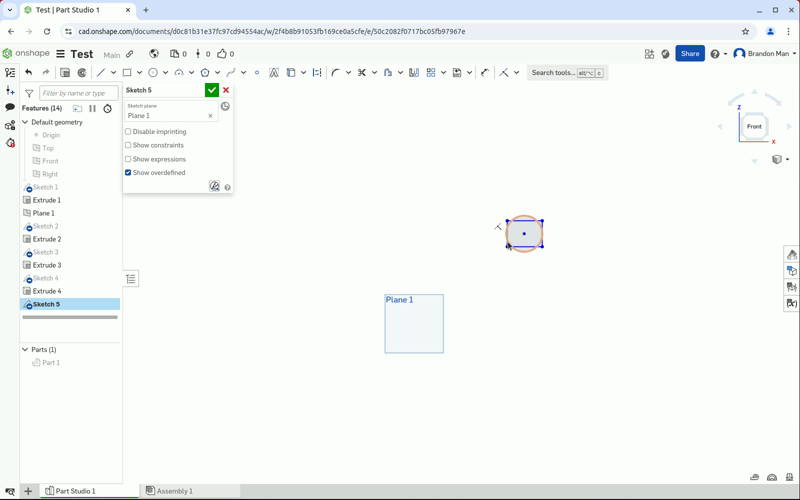
scroll(6)
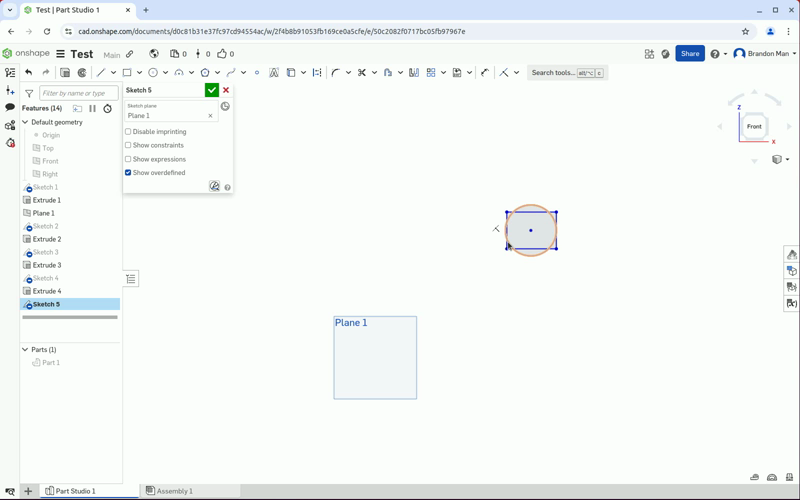
scroll(6)
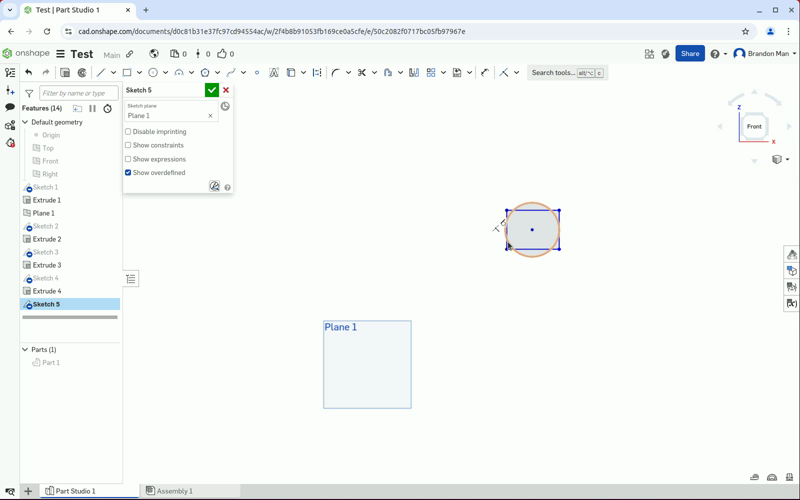
scroll(6)
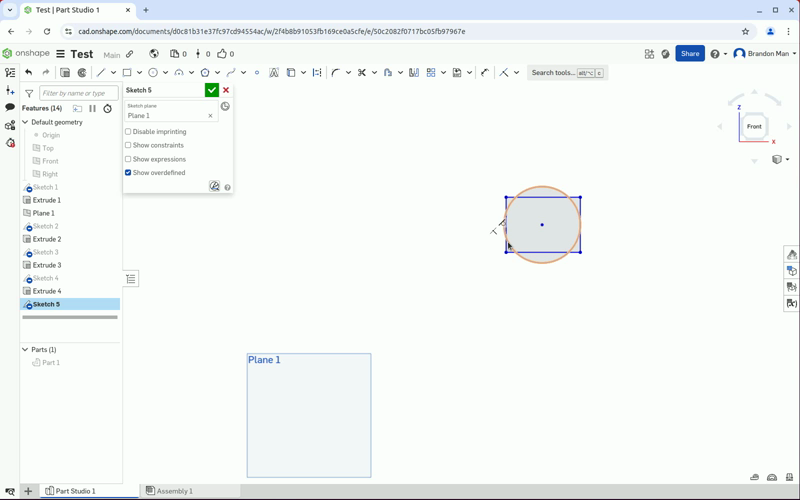
scroll(6)
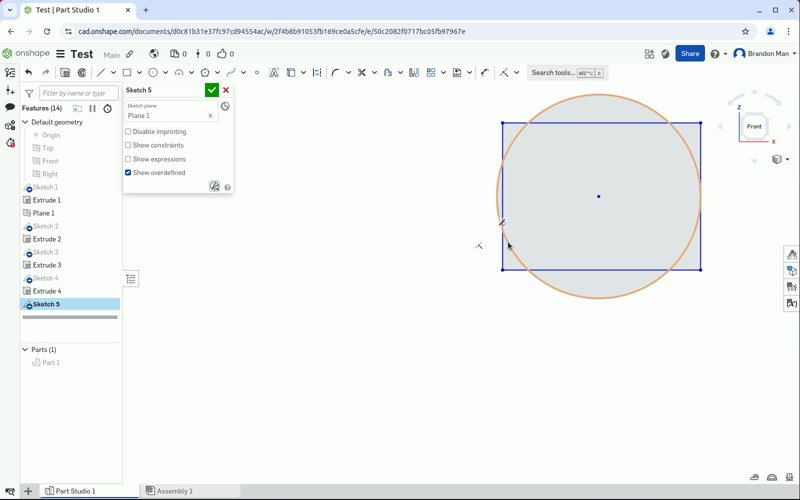
click(508, 241)
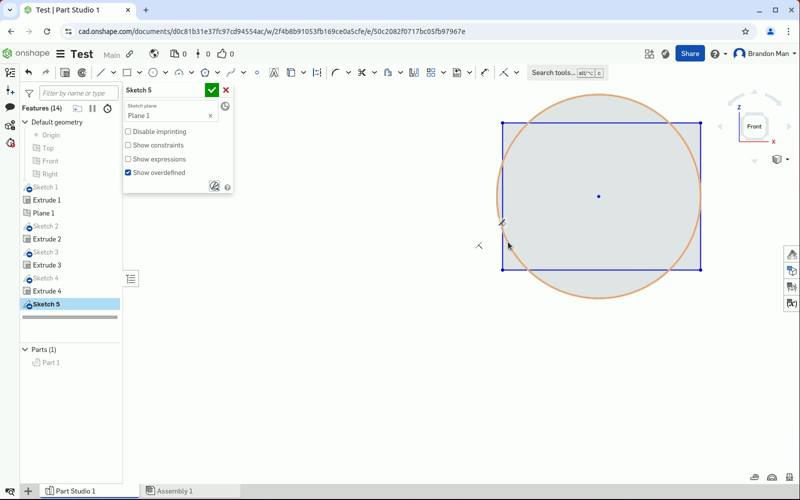
scroll(-6)
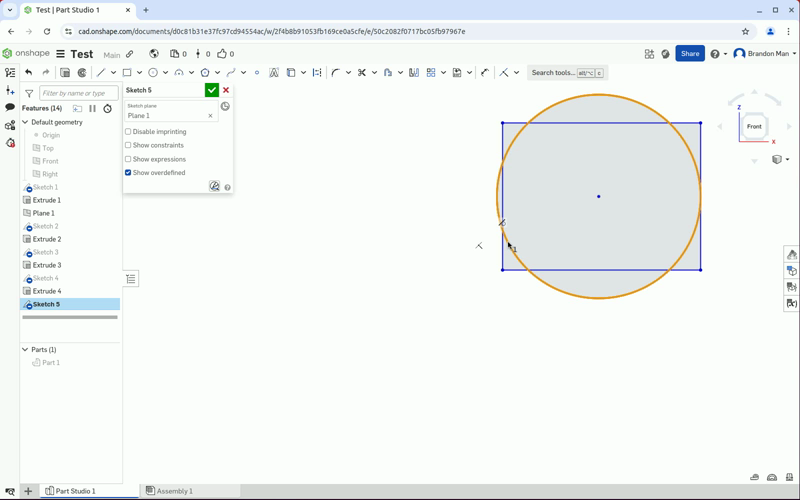
scroll(-6)
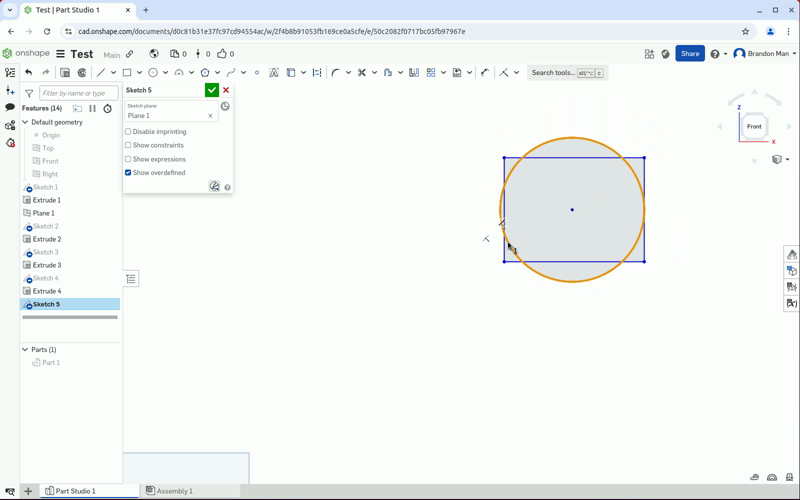
scroll(-6)
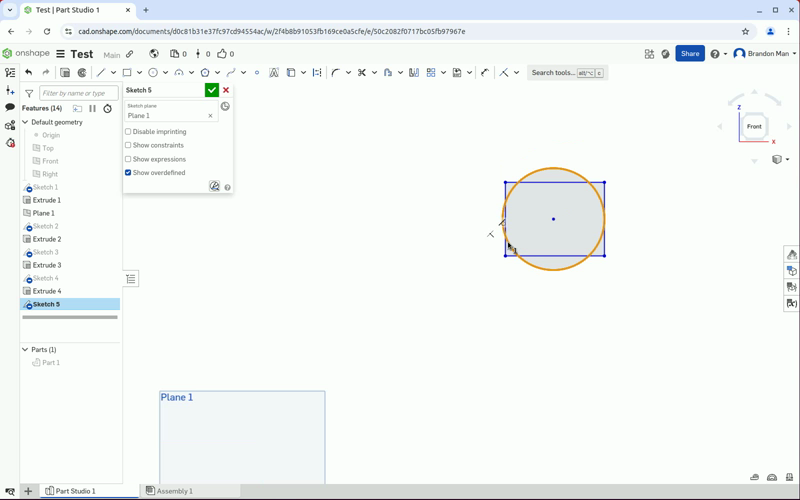
scroll(-6)
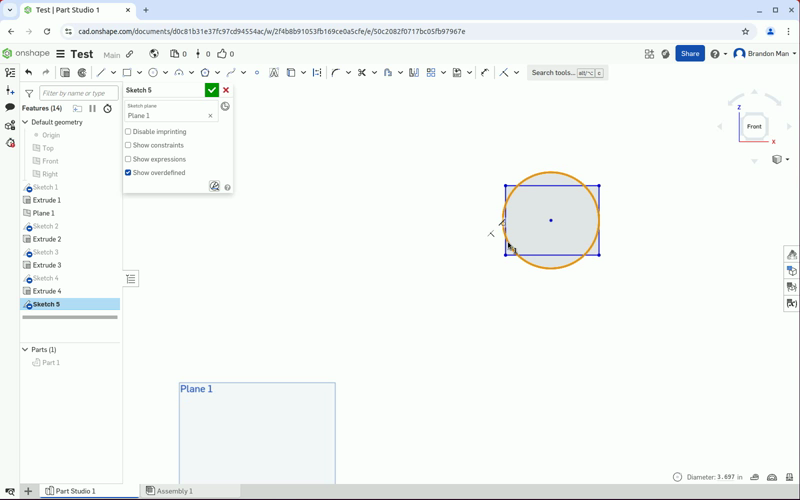
scroll(-6)
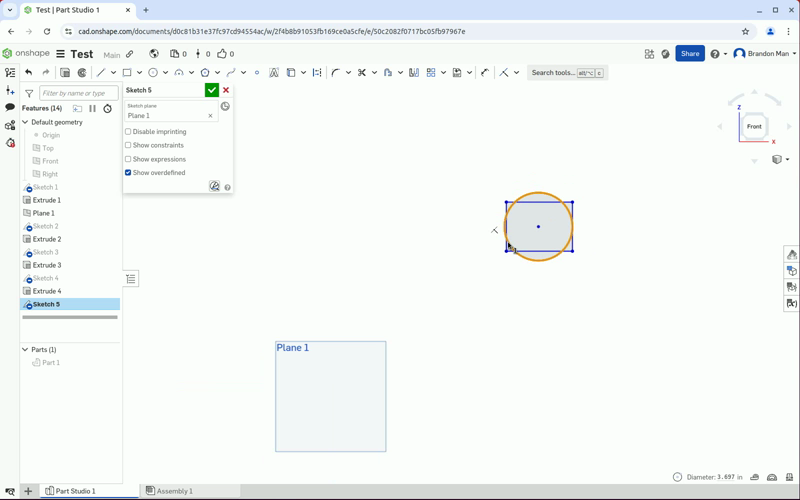
scroll(-6)
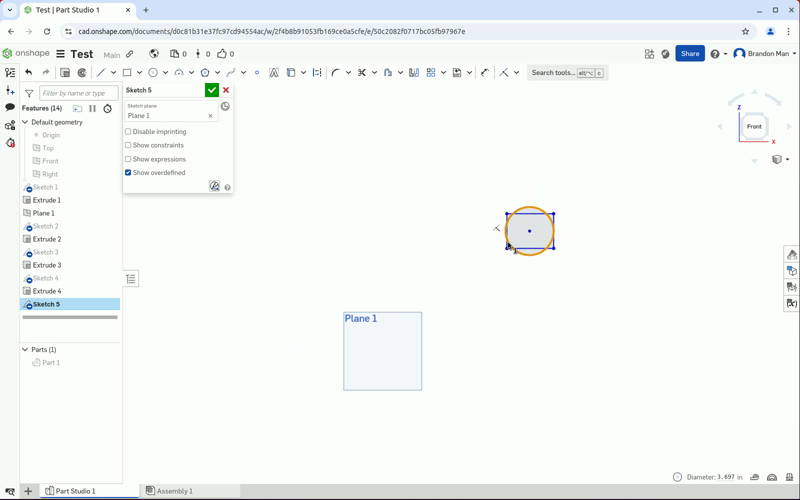
scroll(-6)
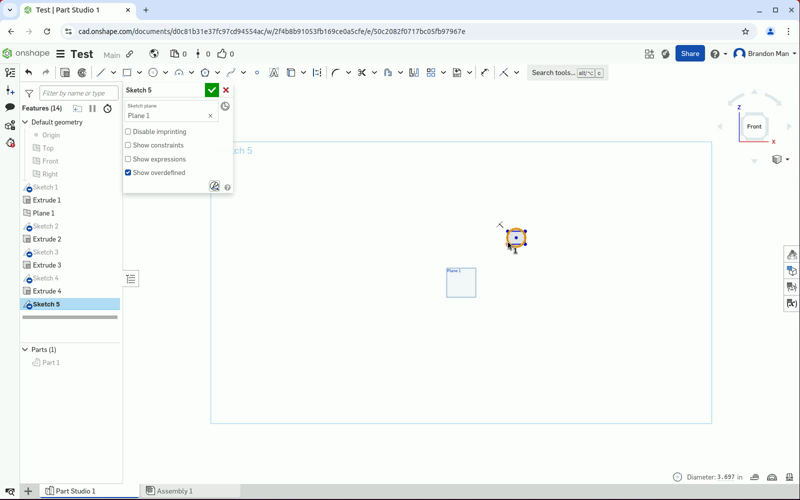
mouse_move(73, 352)
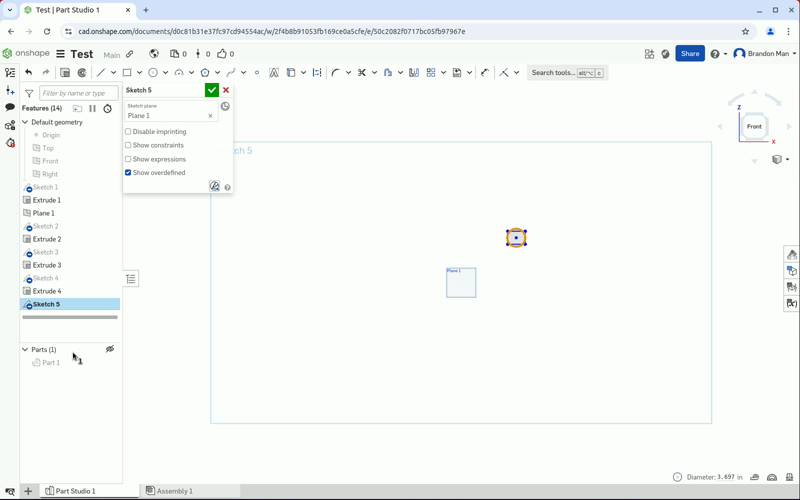
key(shift+y)
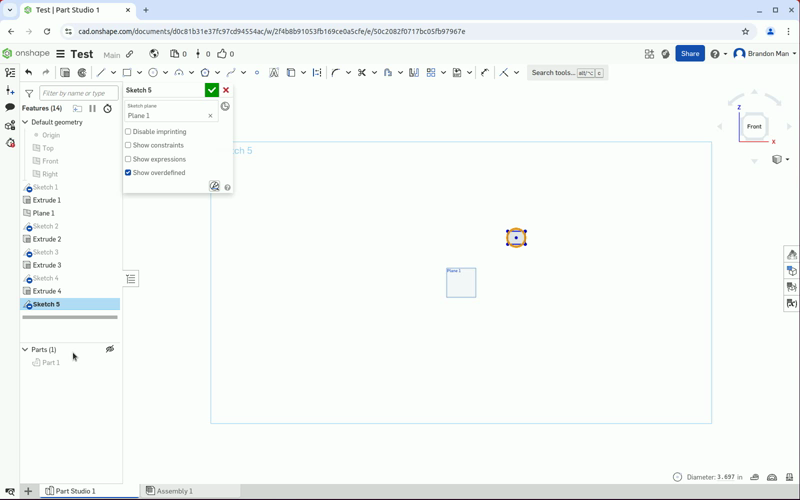
key(shift+e)
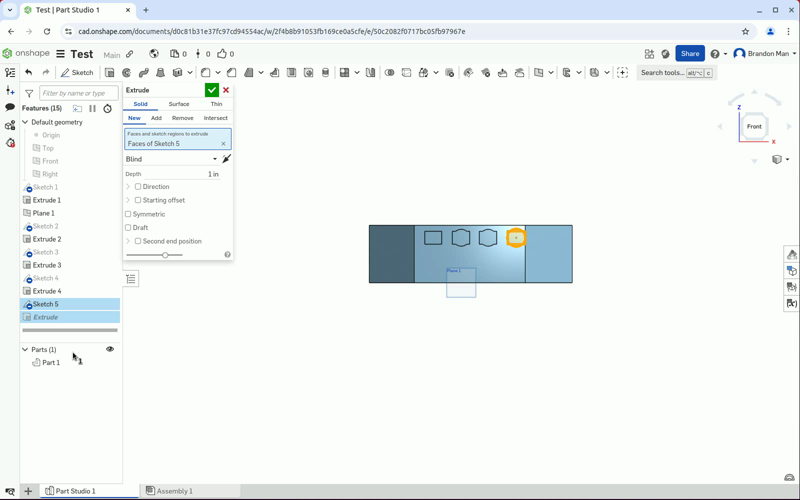
mouse_move(143, 106)
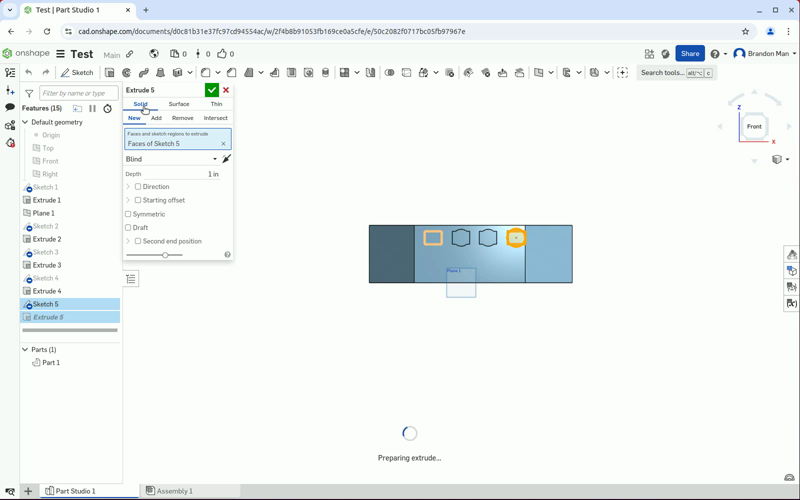
click(143, 106)
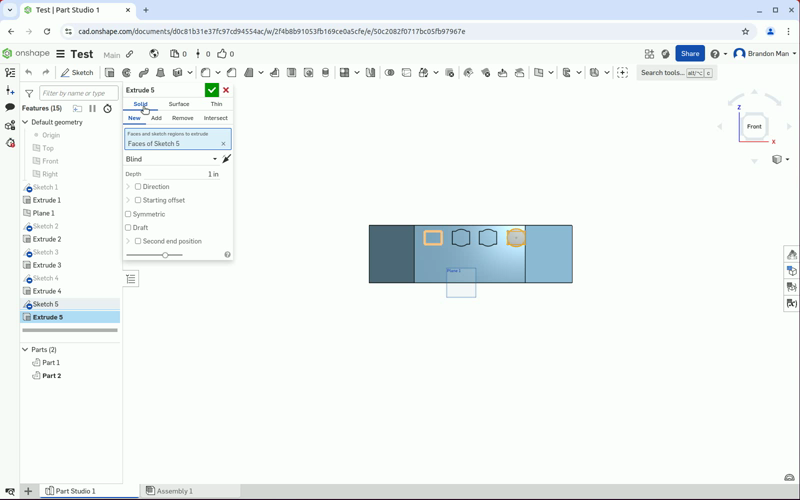
mouse_move(186, 120)
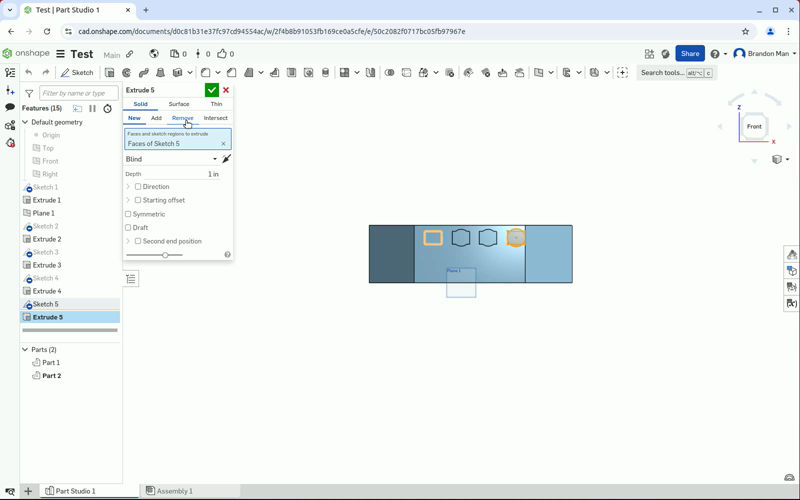
click(186, 120)
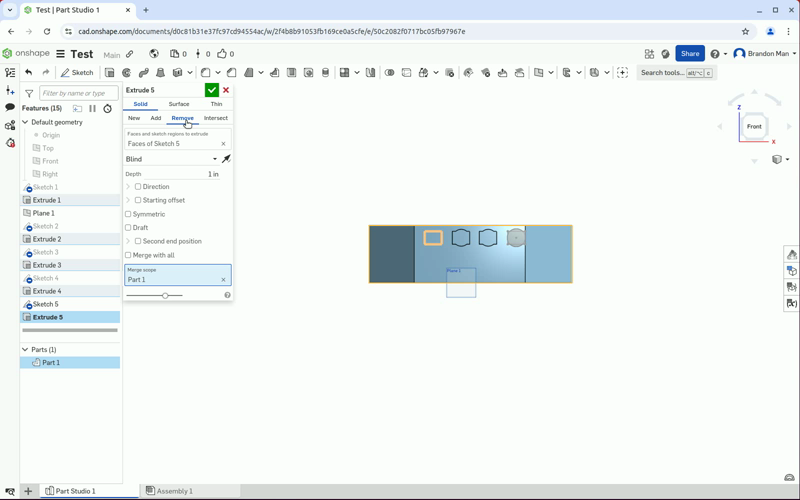
key(tab, 4)
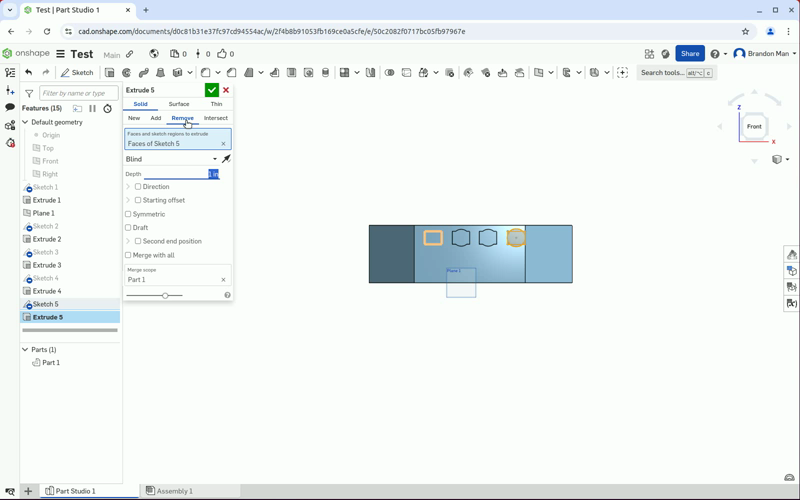
text(7.221)
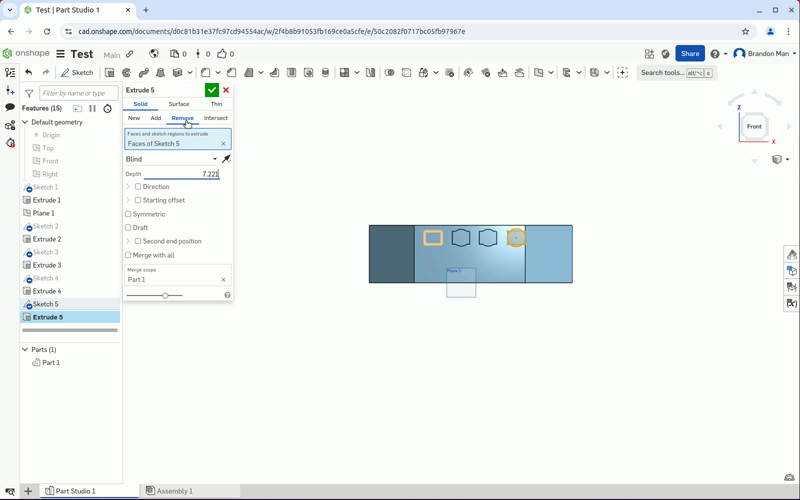
key(tab, 6)
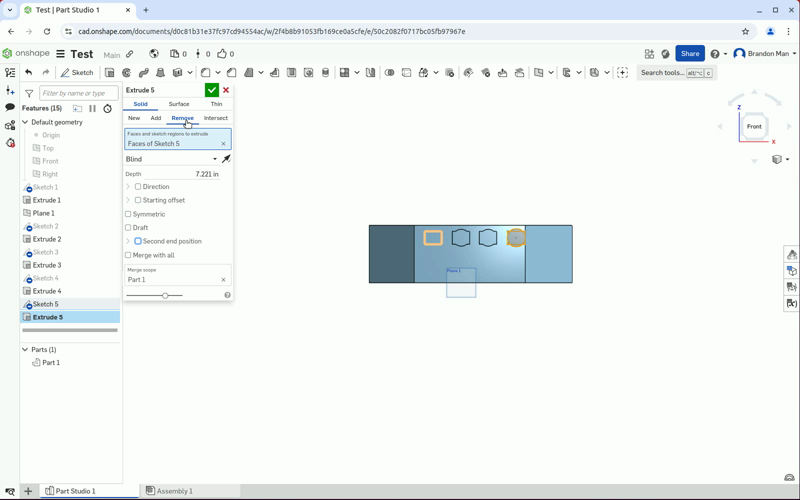
key(space)
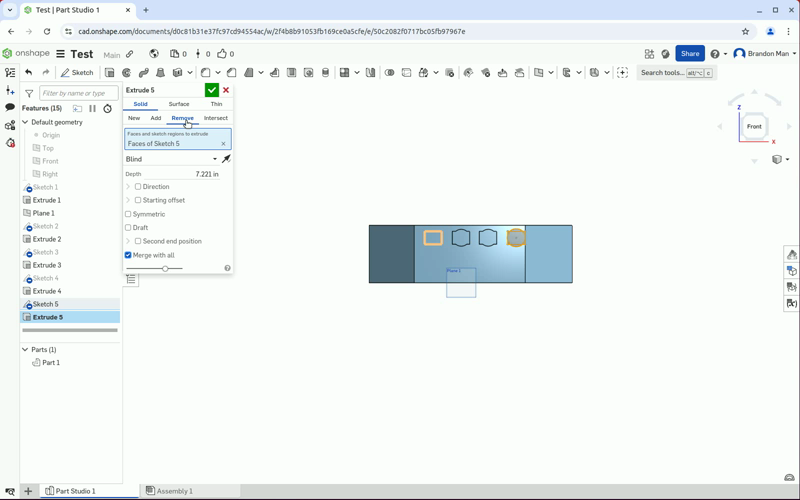
key(enter)
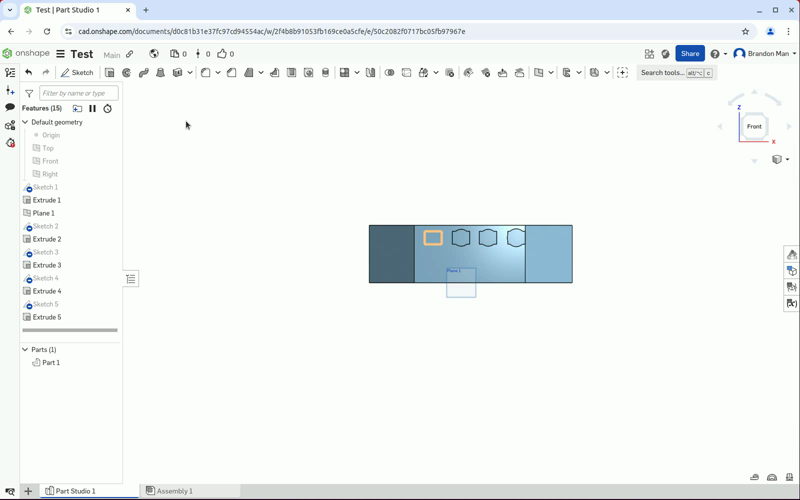
key(shift+h)
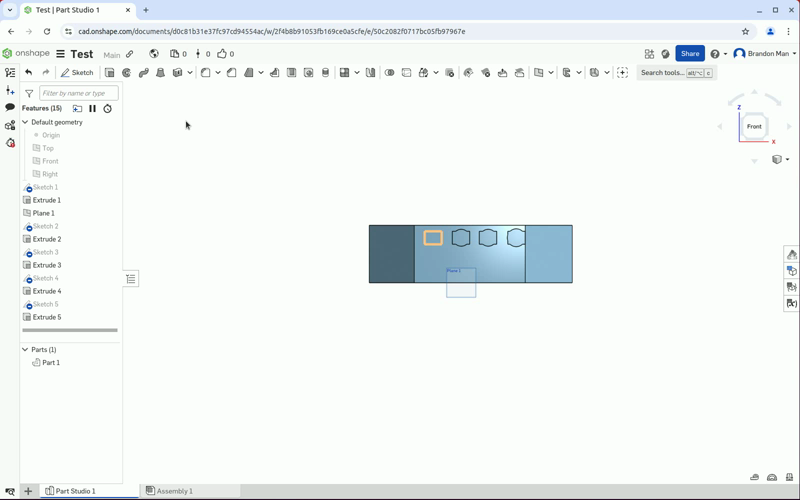
key(shift+h)
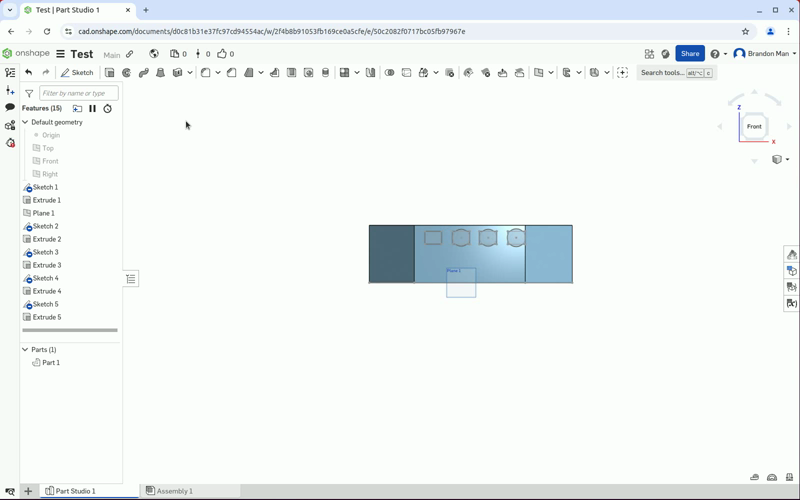
key(shift+7)
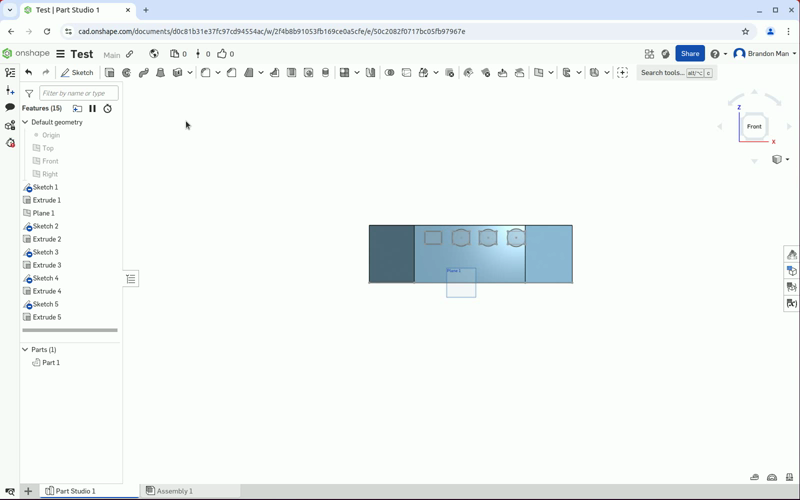
key(left, 2)
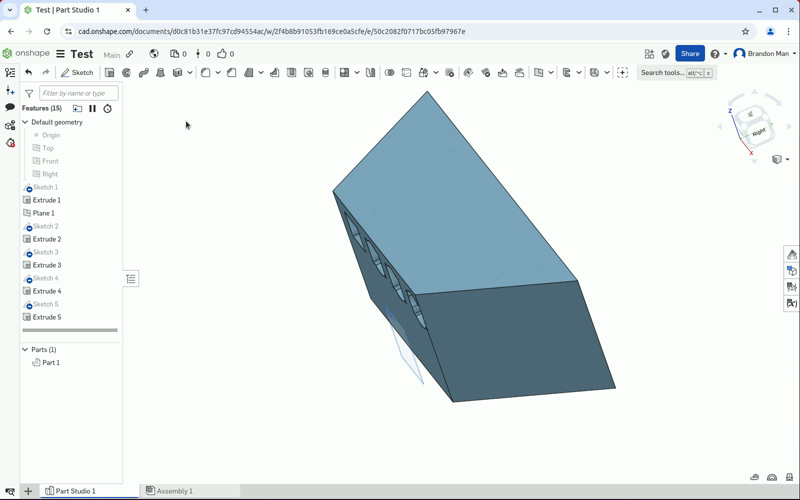
key(down, 2)
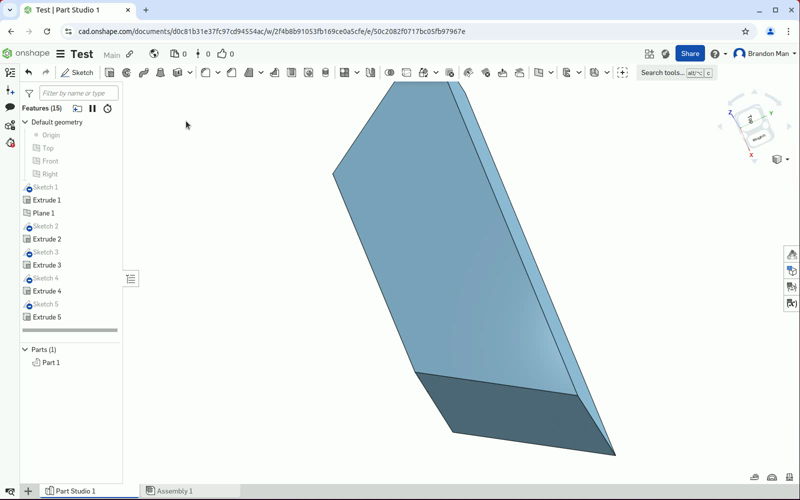
key(up, 2)
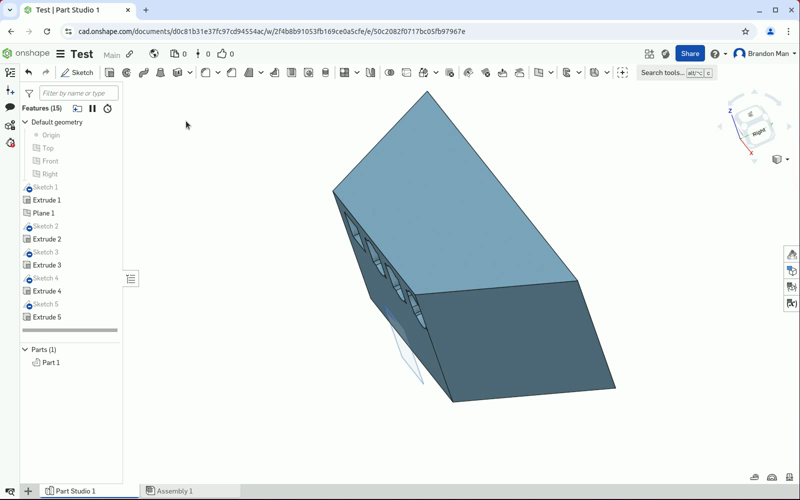
key(right, 2)
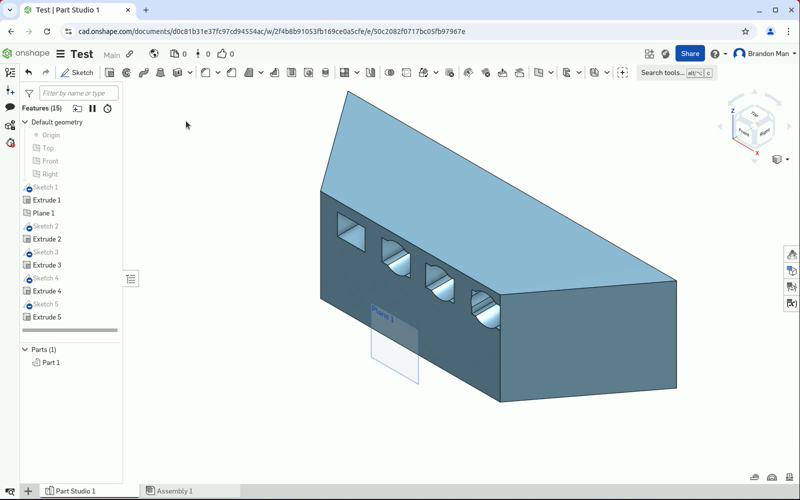
mouse_move(73, 189)
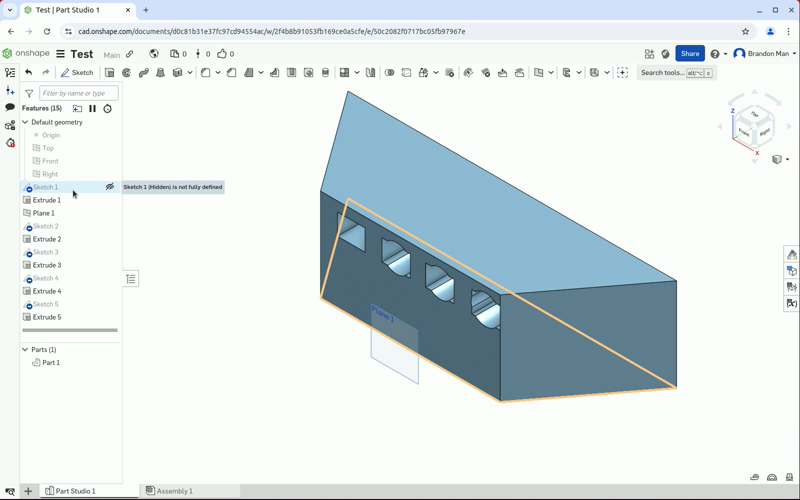
click(73, 189)